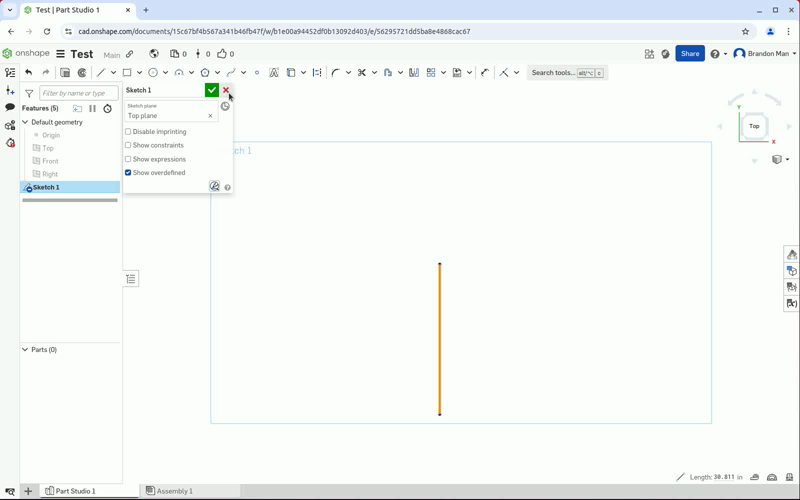
key(shift+h)
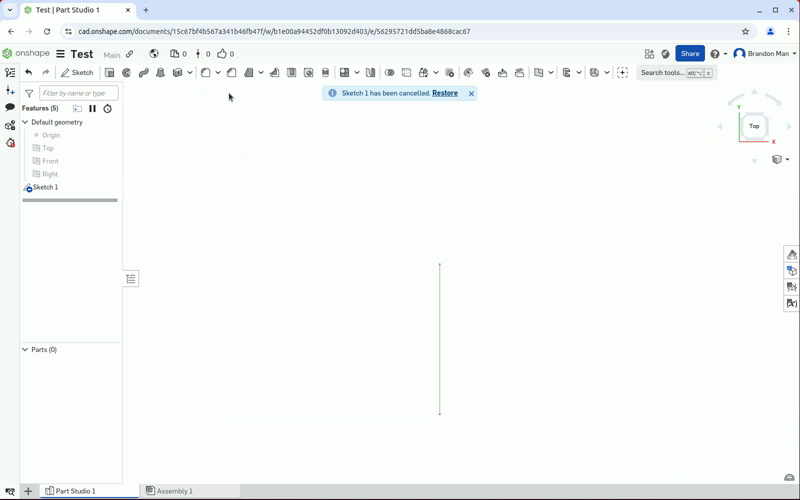
key(shift+s)
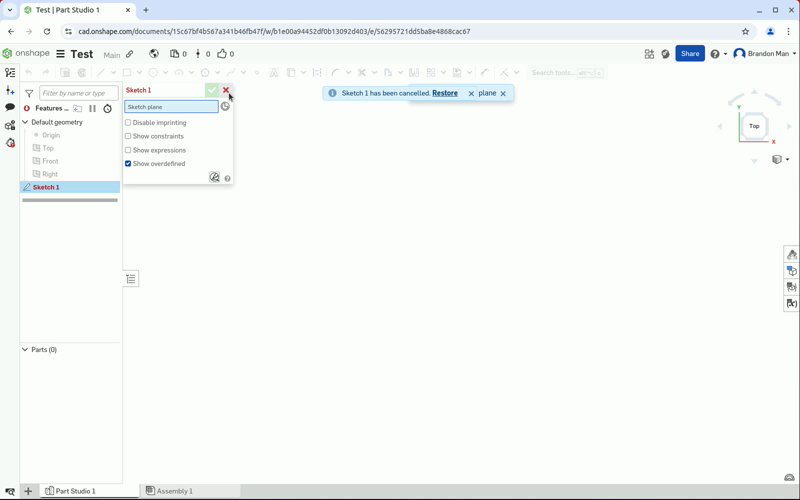
mouse_move(73, 150)
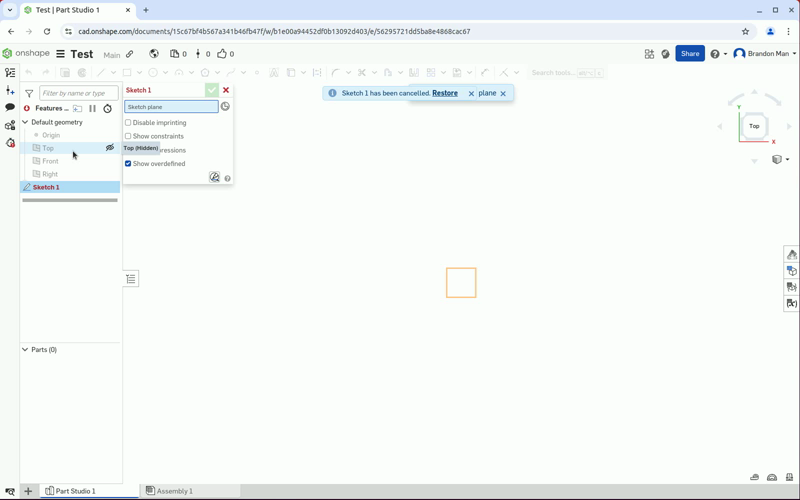
click(73, 150)
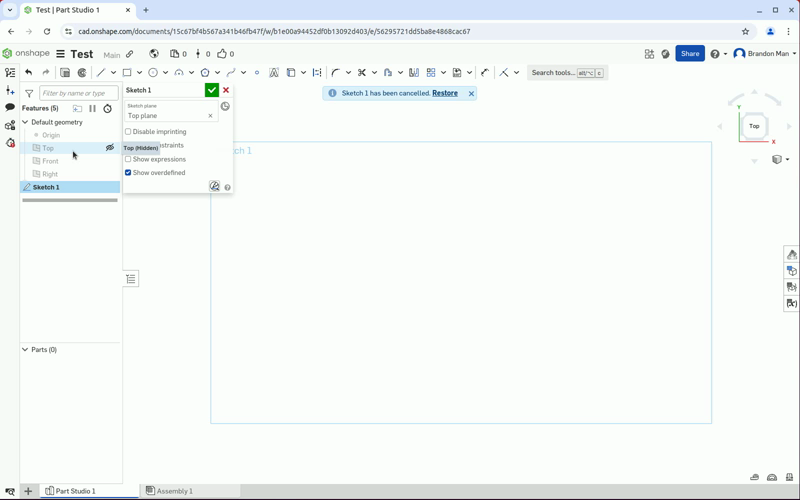
mouse_move(73, 352)
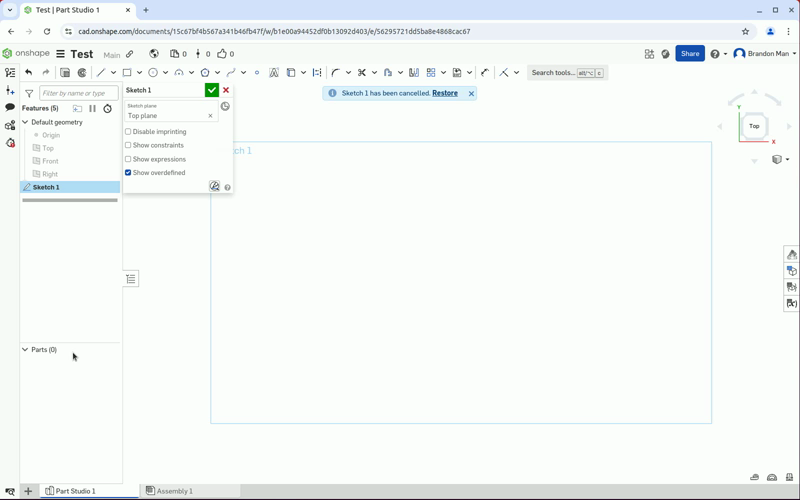
key(y)
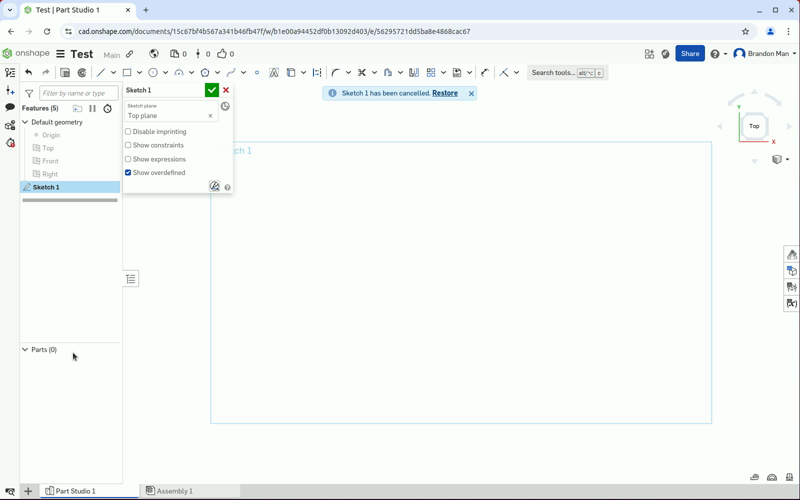
key(l)
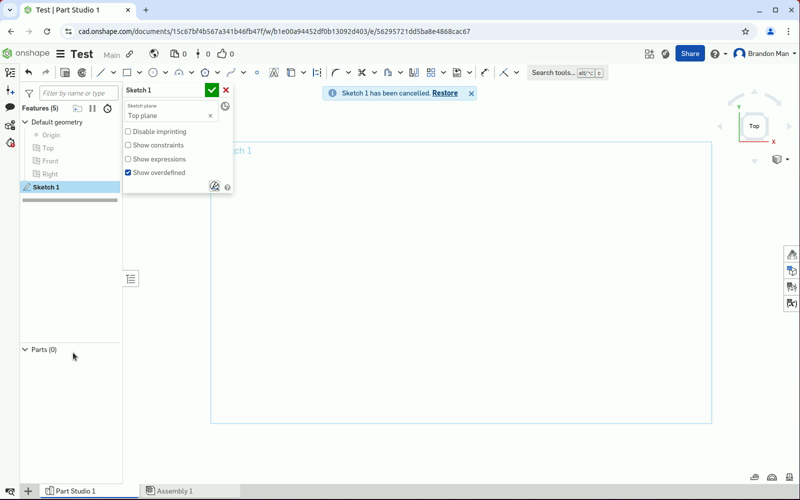
key_down(shift)
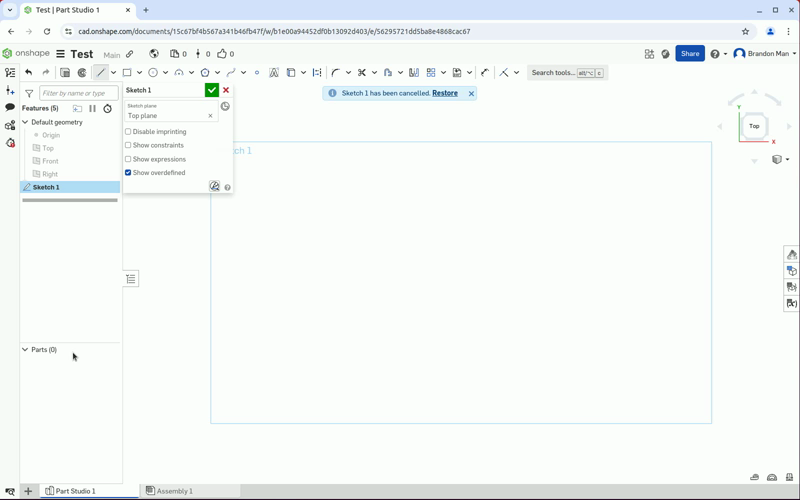
mouse_move(348, 360)
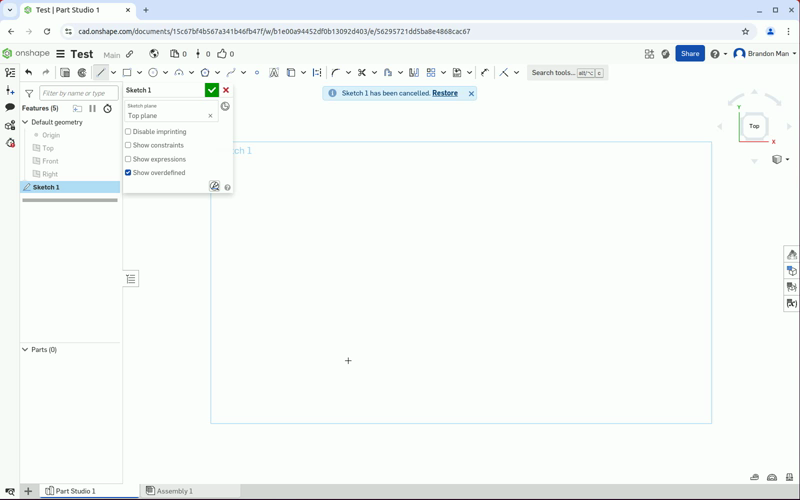
click(348, 360)
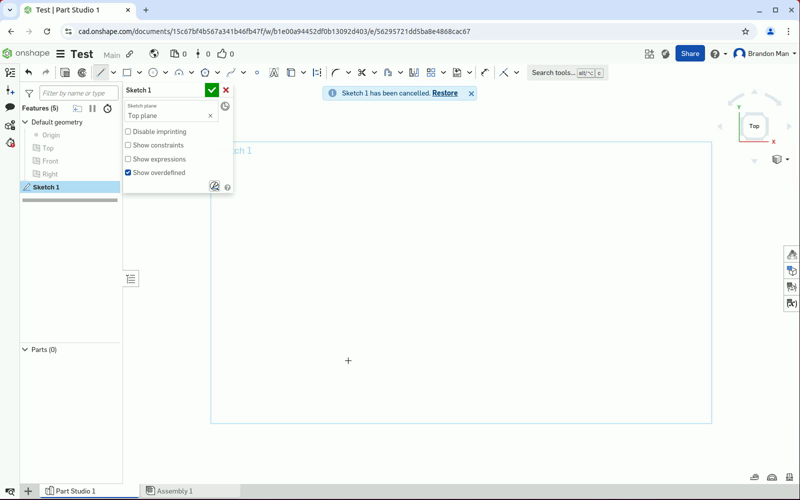
key_up(shift)
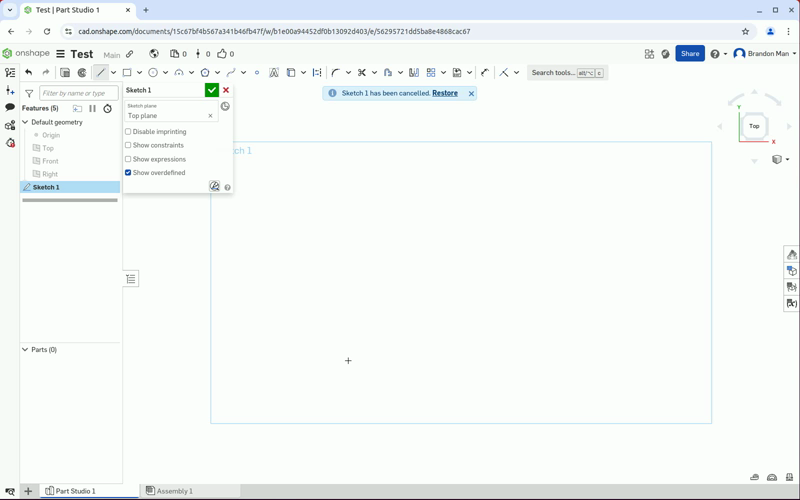
key_down(shift)
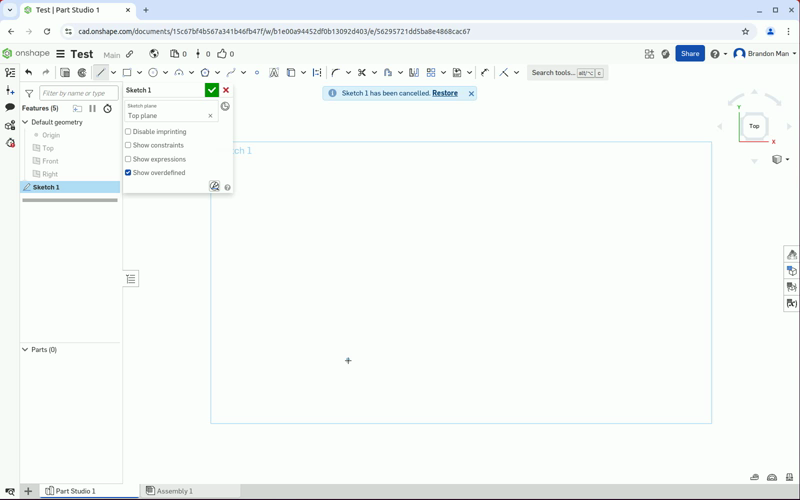
mouse_move(572, 360)
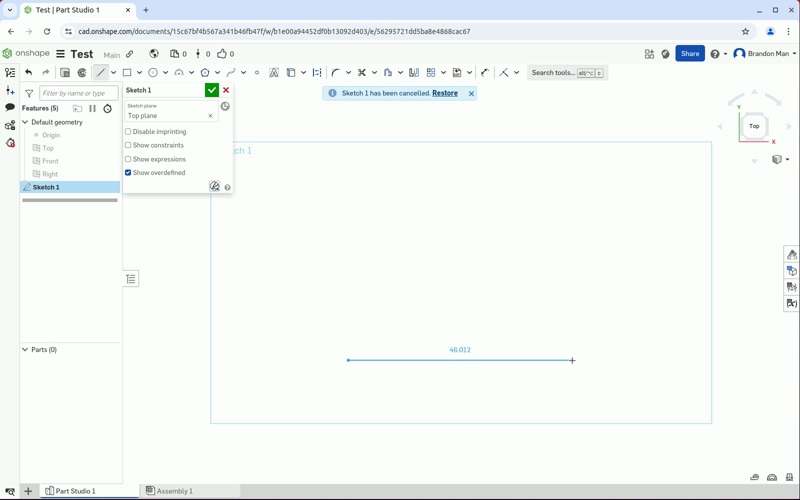
click(572, 360)
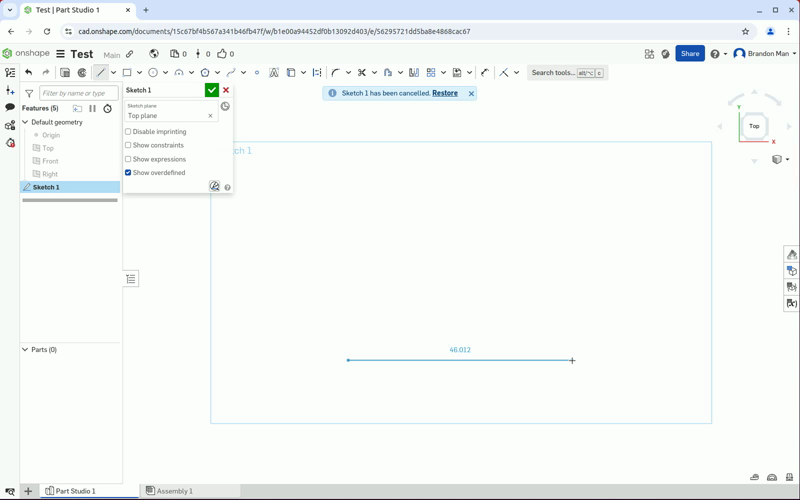
key_up(shift)
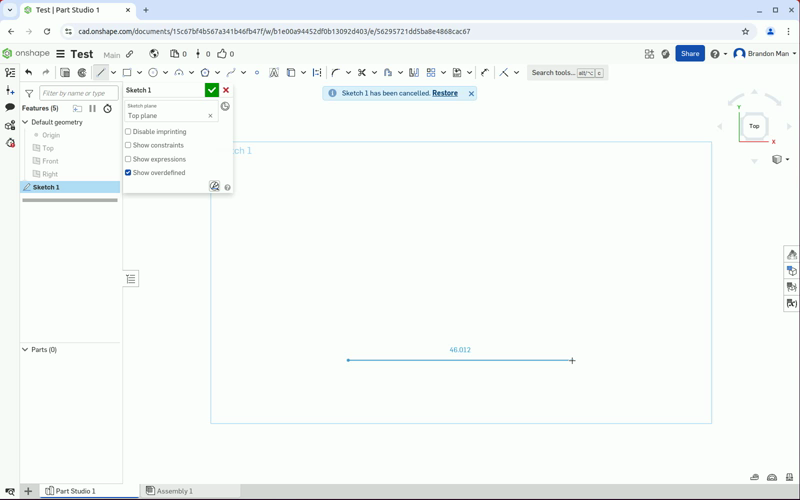
key_down(shift)
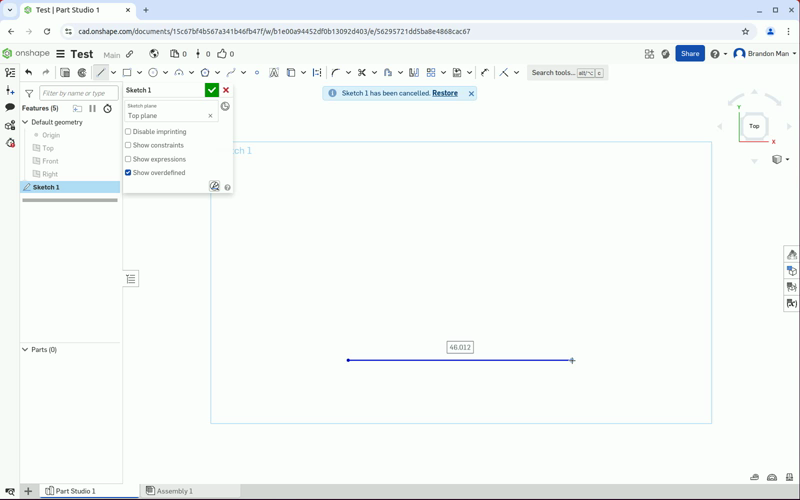
mouse_move(572, 204)
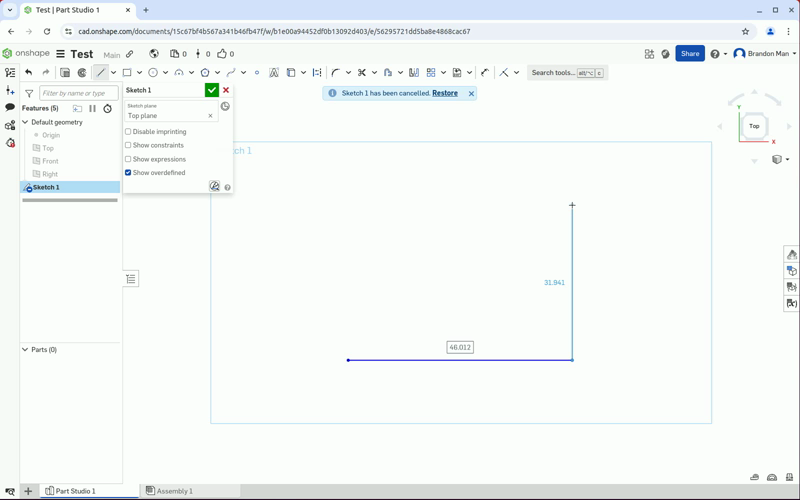
click(572, 204)
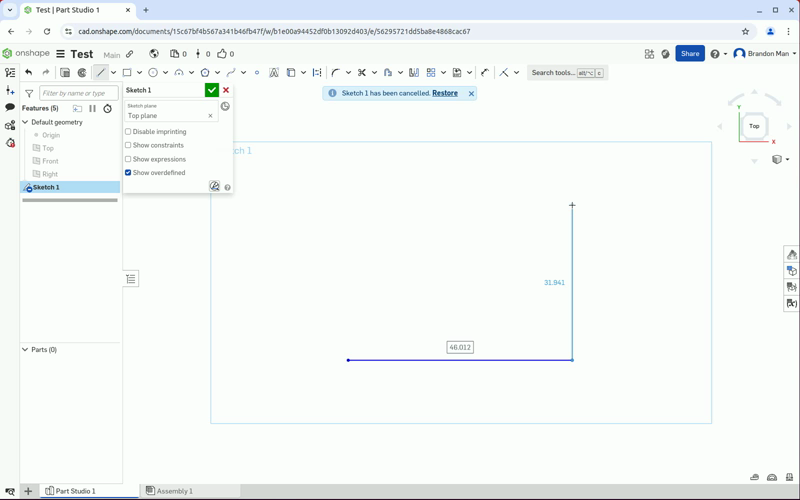
key_up(shift)
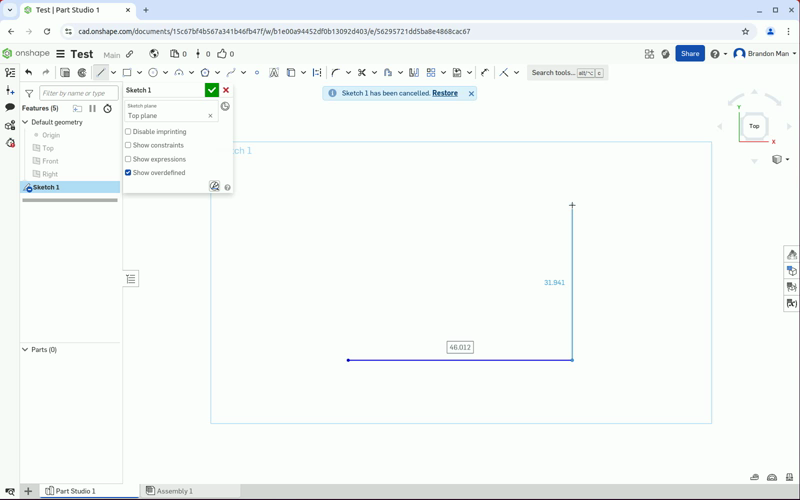
key_down(shift)
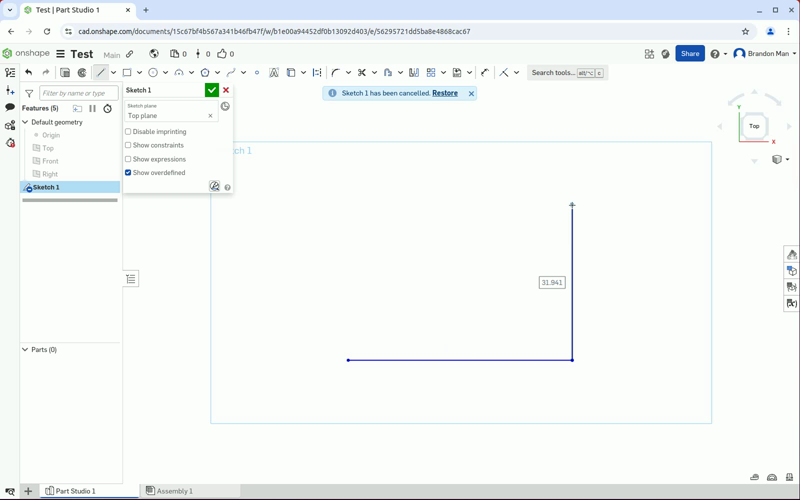
mouse_move(348, 204)
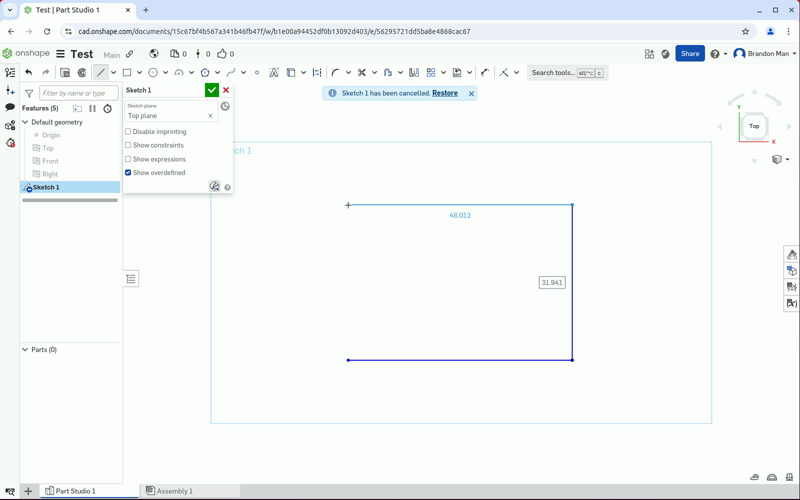
click(348, 204)
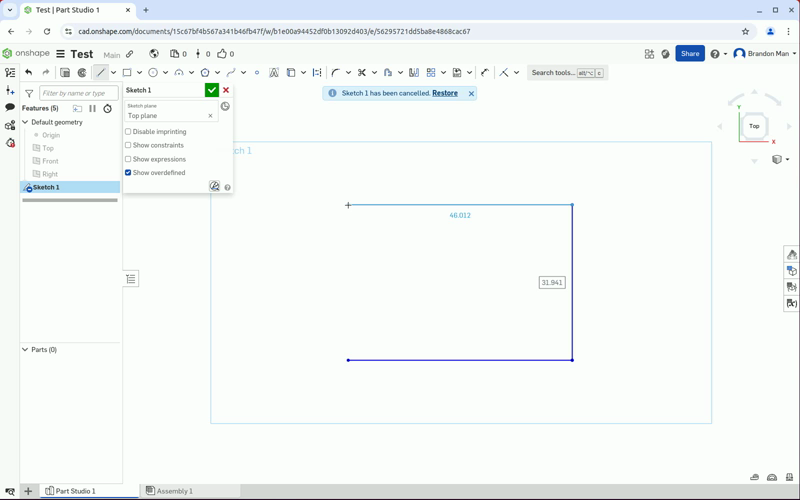
key_up(shift)
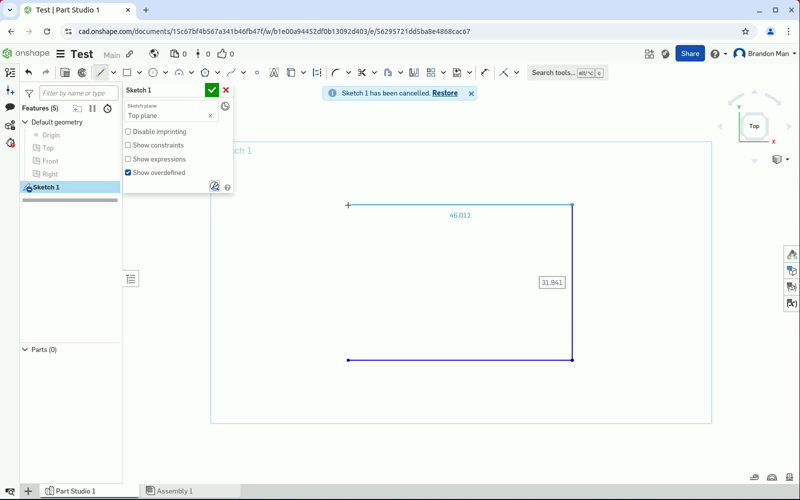
key_down(shift)
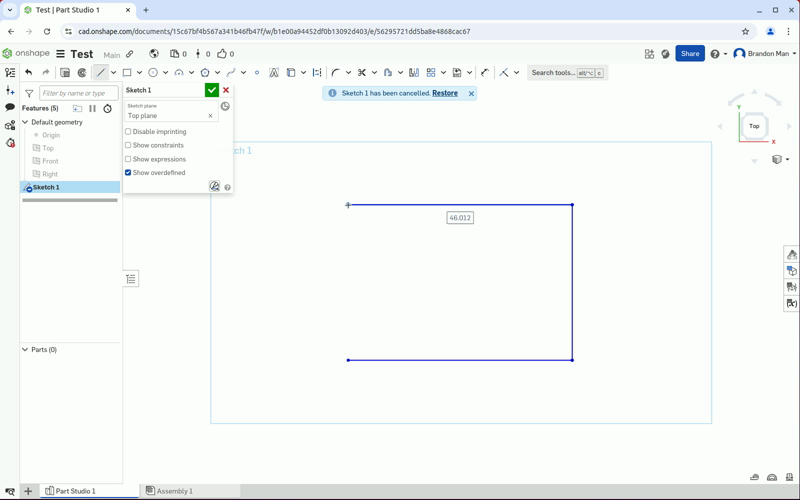
mouse_move(348, 360)
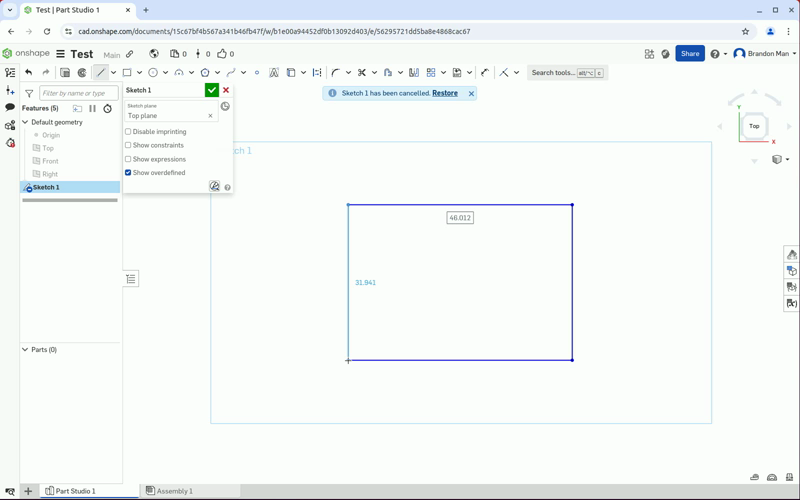
key_up(shift)
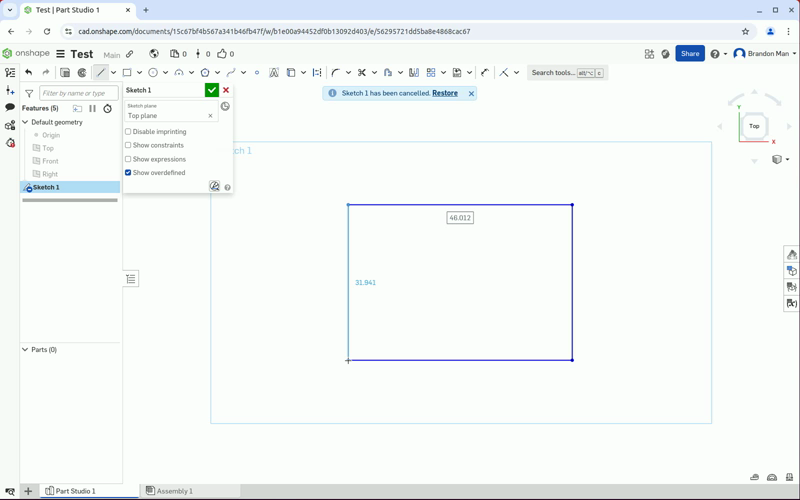
click(348, 360)
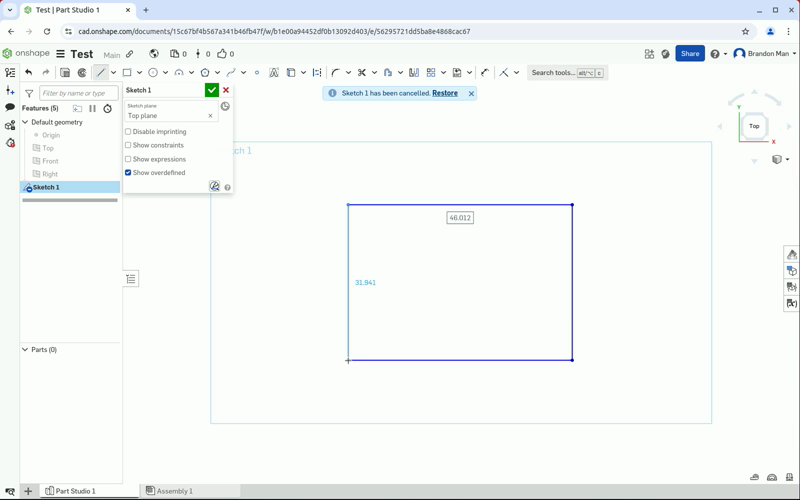
key(esc)
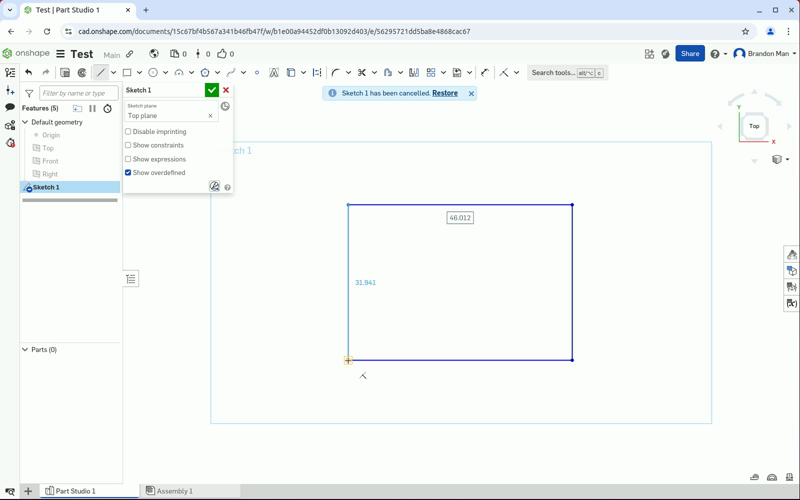
mouse_move(373, 305)
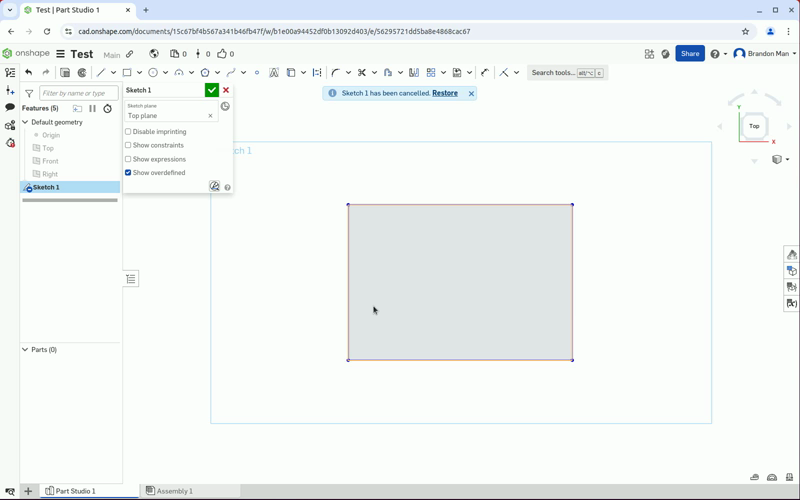
click(373, 305)
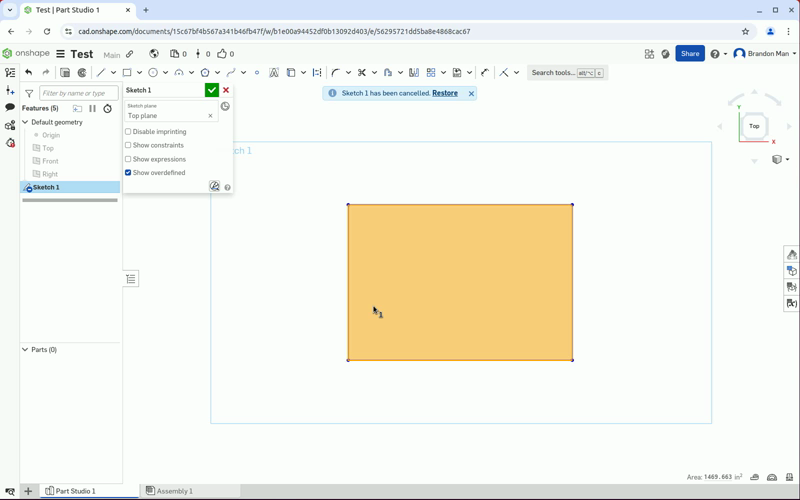
mouse_move(73, 352)
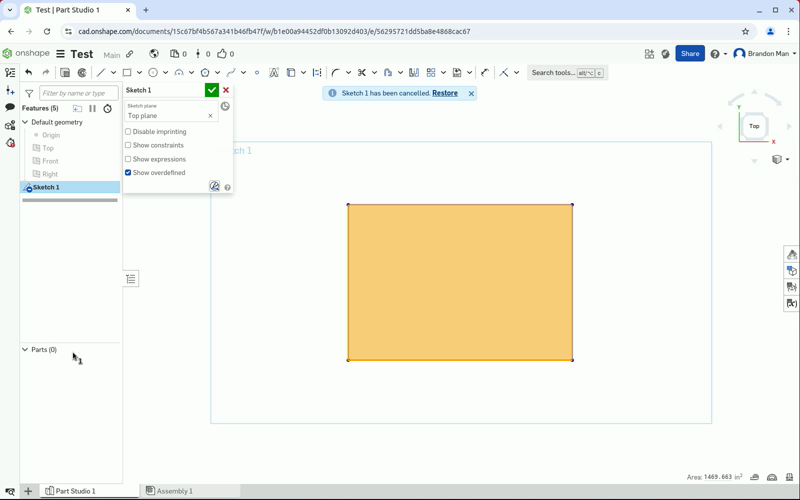
key(shift+y)
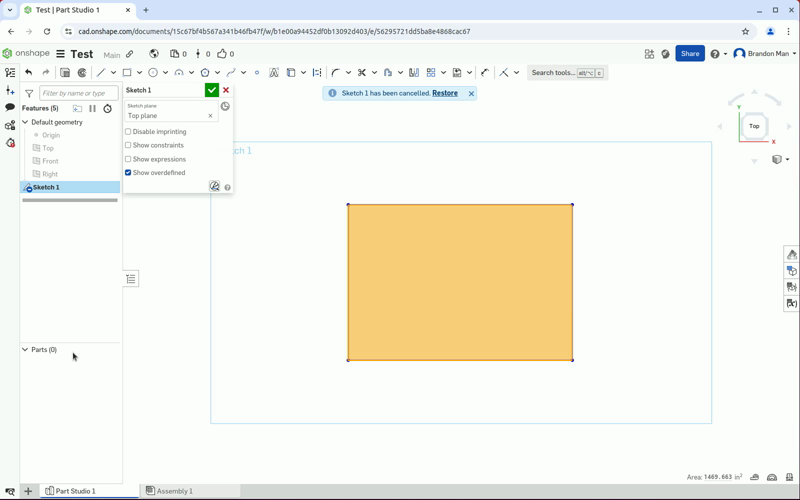
key(shift+e)
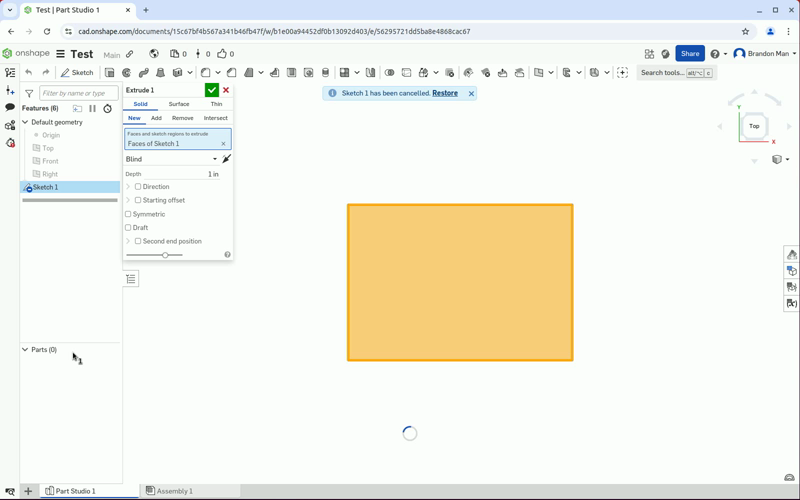
mouse_move(143, 106)
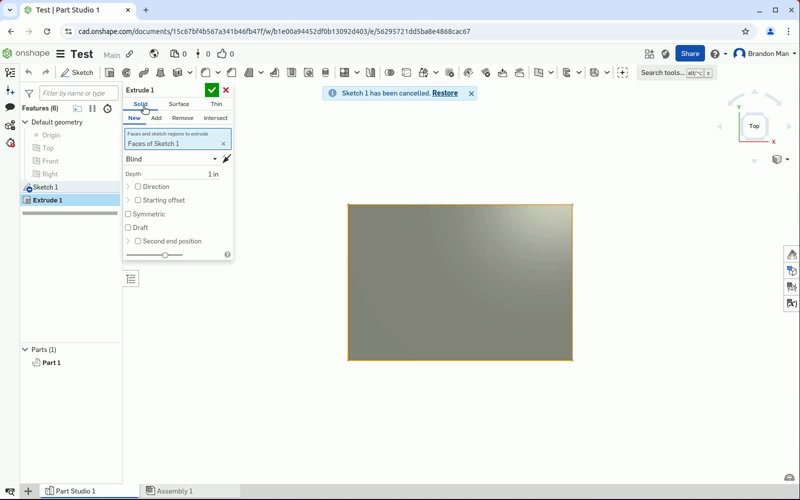
click(143, 106)
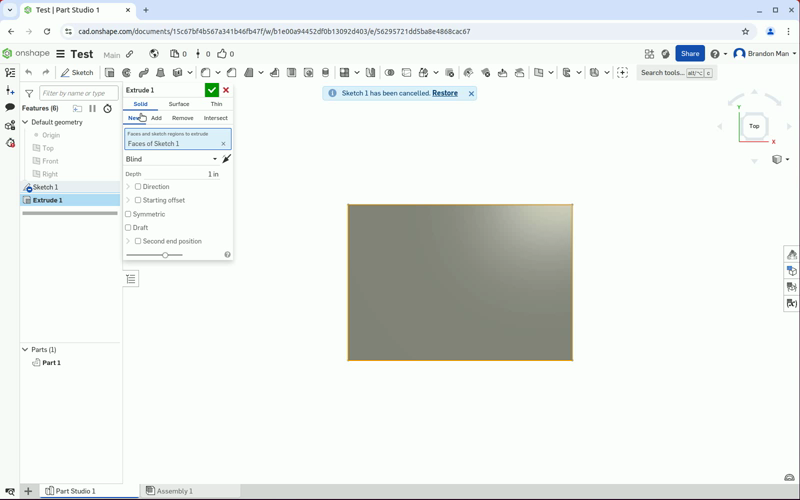
mouse_move(137, 120)
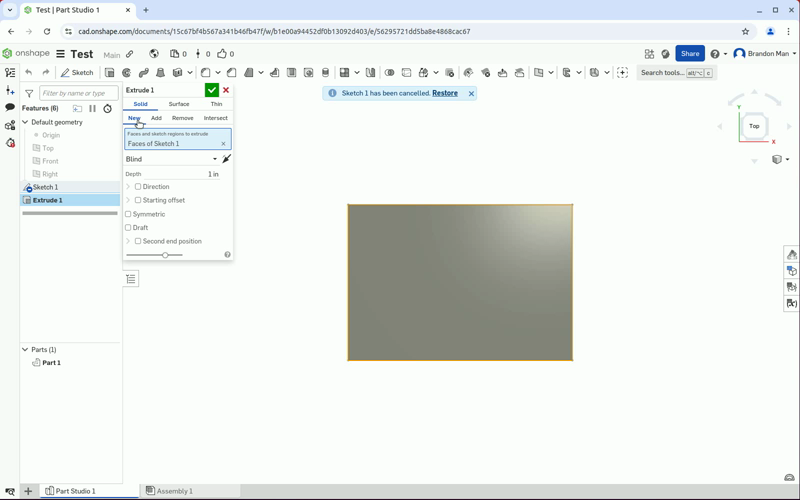
click(137, 120)
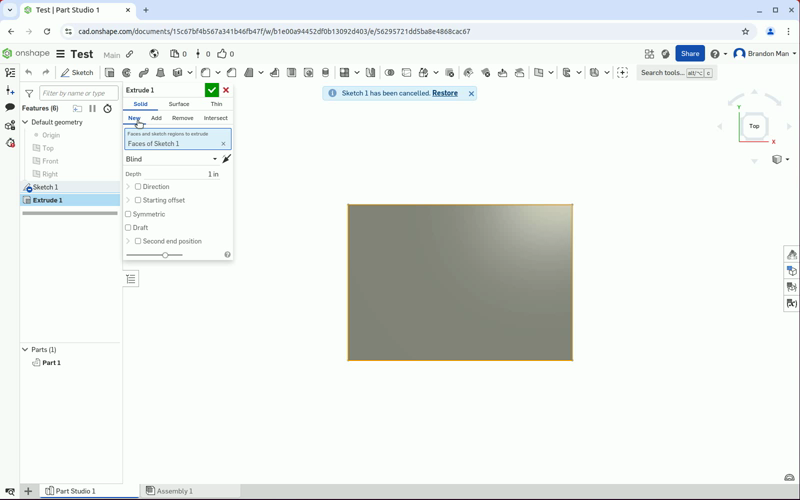
key(tab, 4)
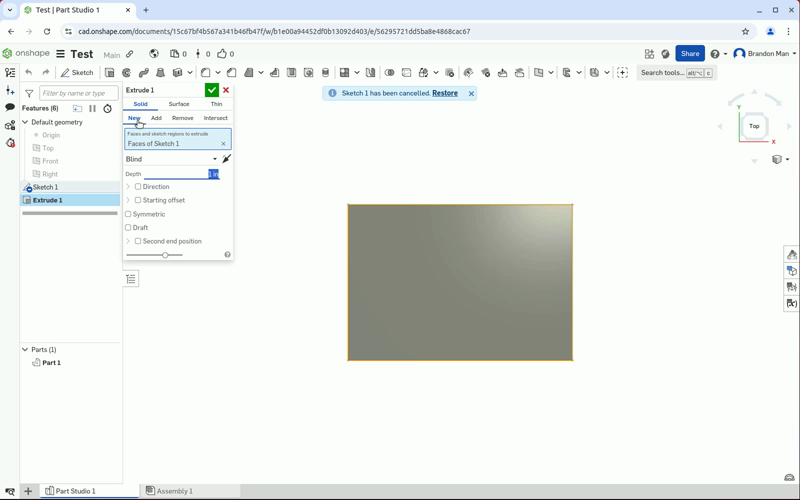
text(2.166)
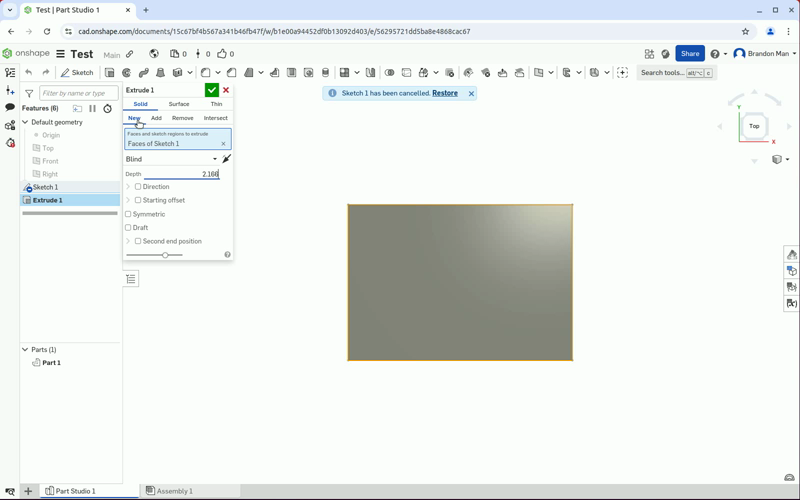
key(enter)
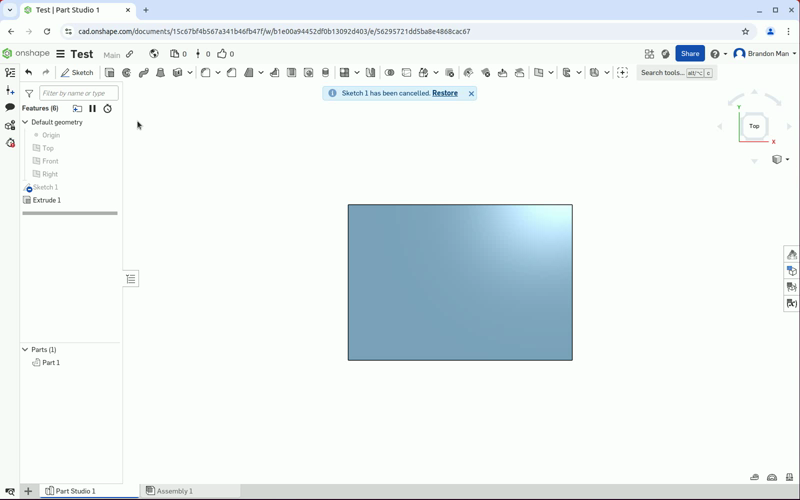
key(shift+h)
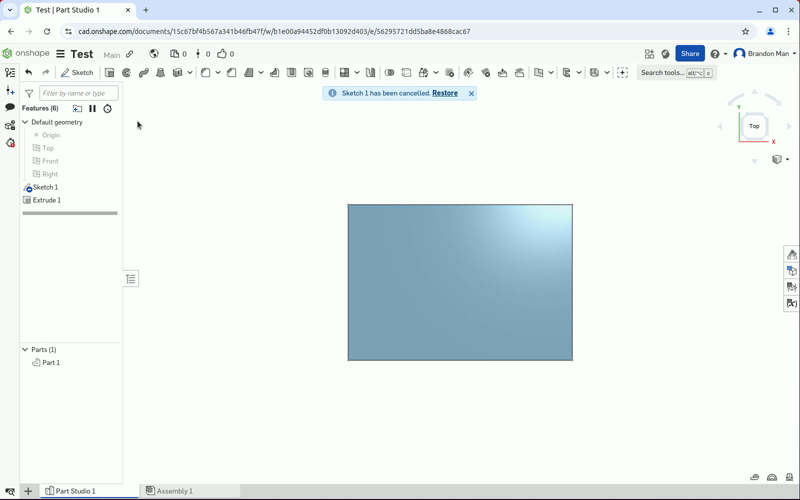
key(shift+h)
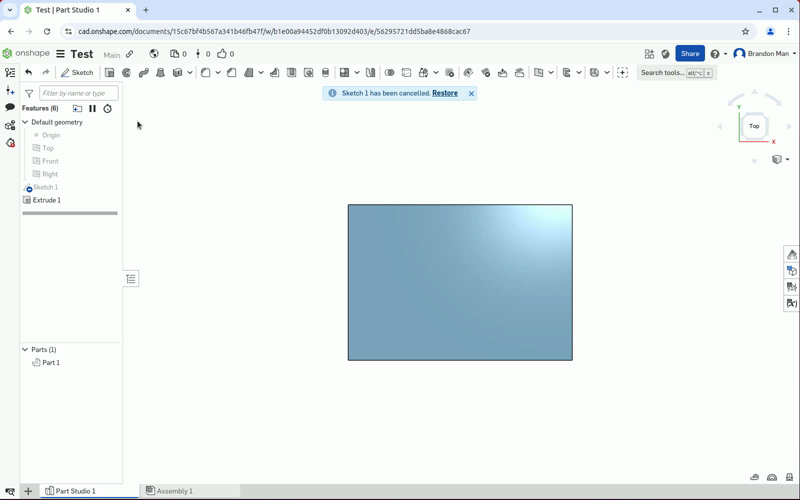
mouse_move(73, 189)
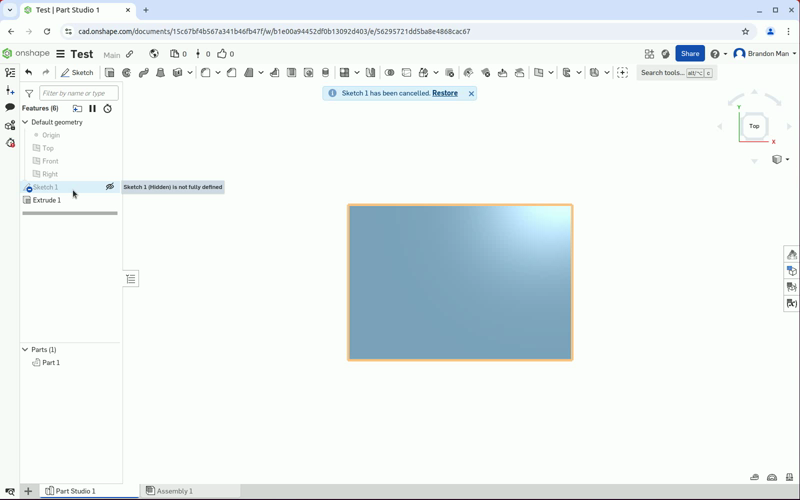
click(73, 189)
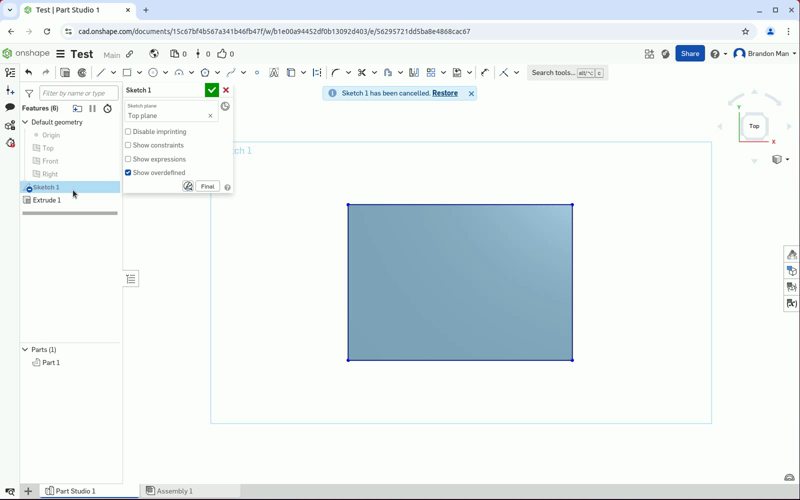
mouse_move(229, 92)
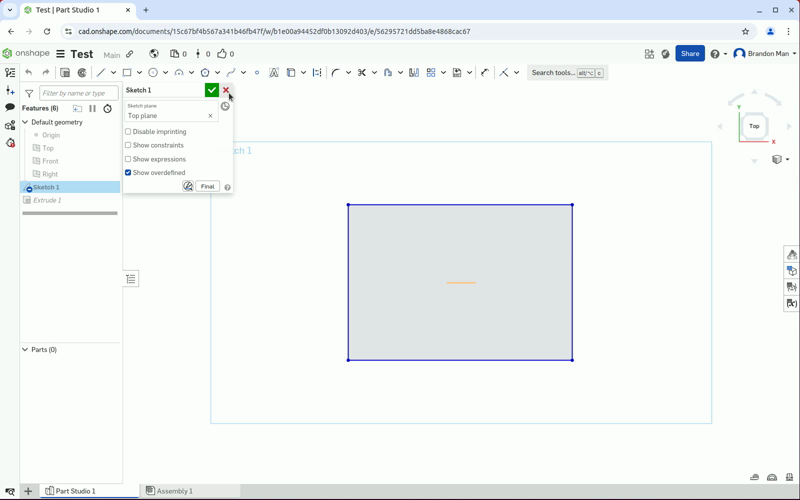
click(229, 92)
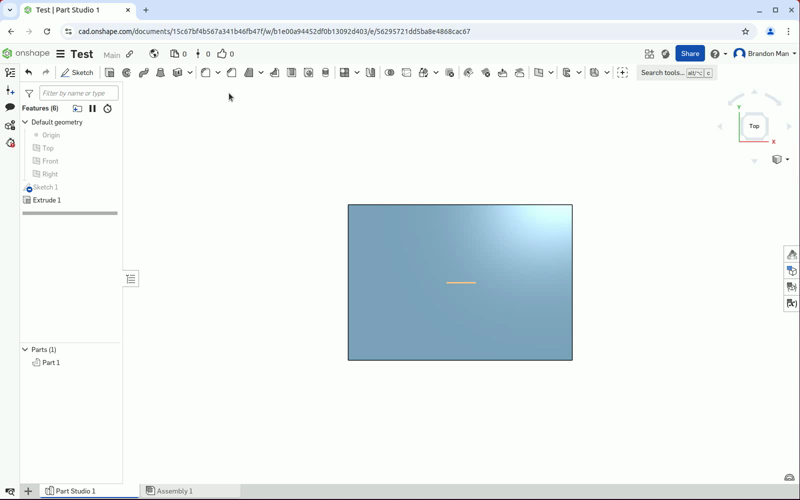
mouse_move(541, 75)
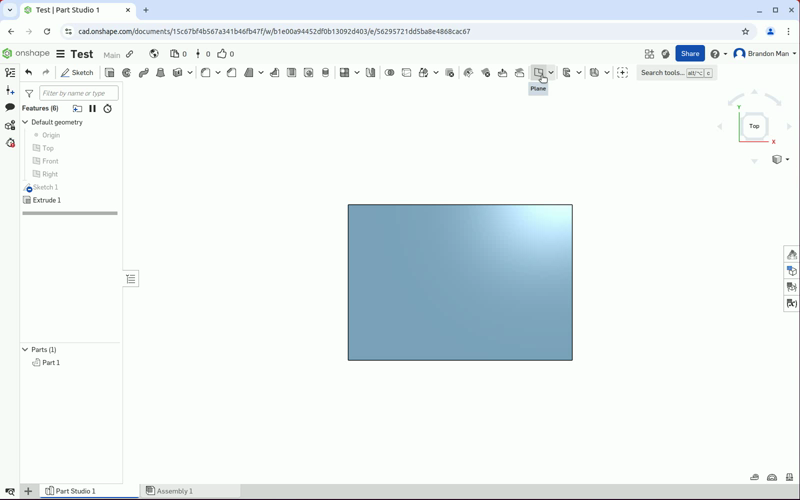
click(541, 75)
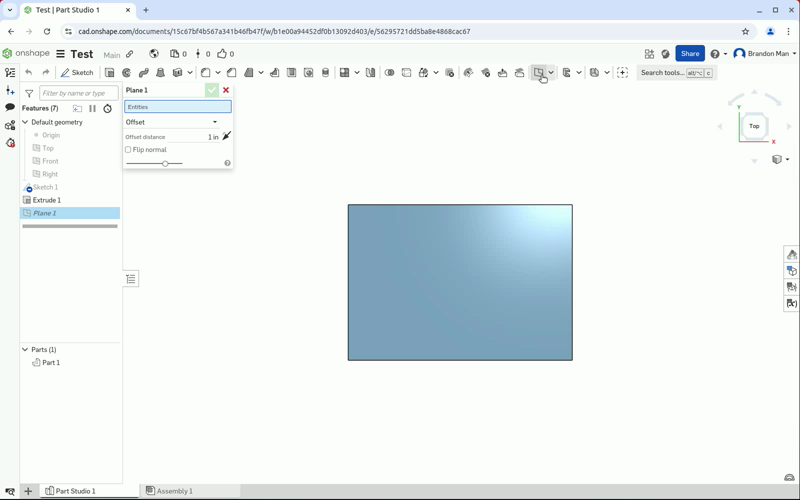
mouse_move(73, 150)
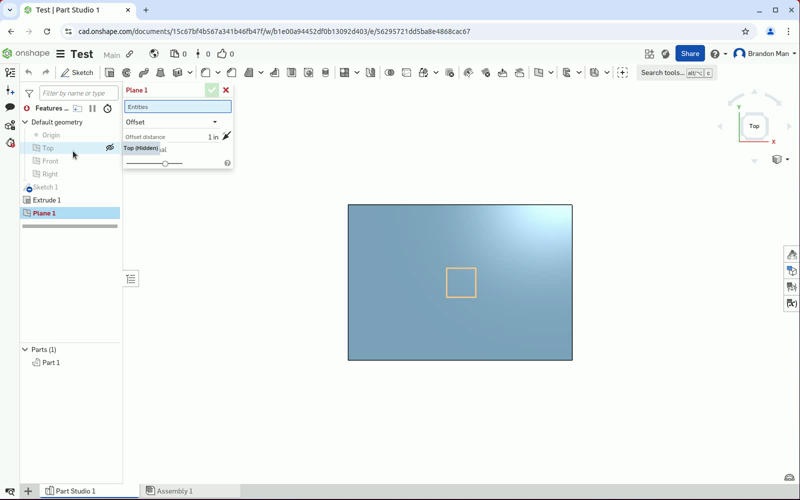
click(73, 150)
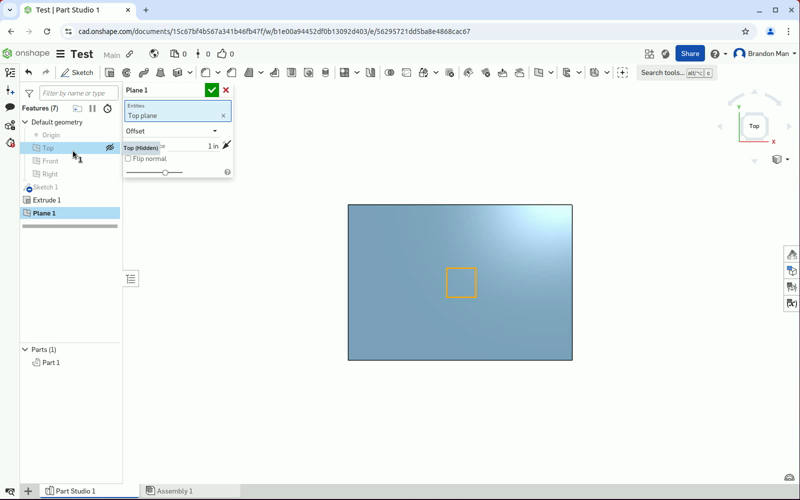
key(tab, 2)
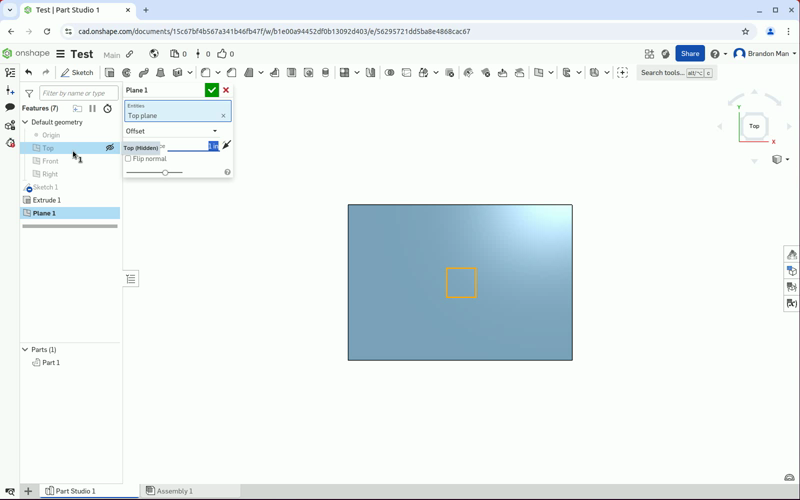
text(2.157)
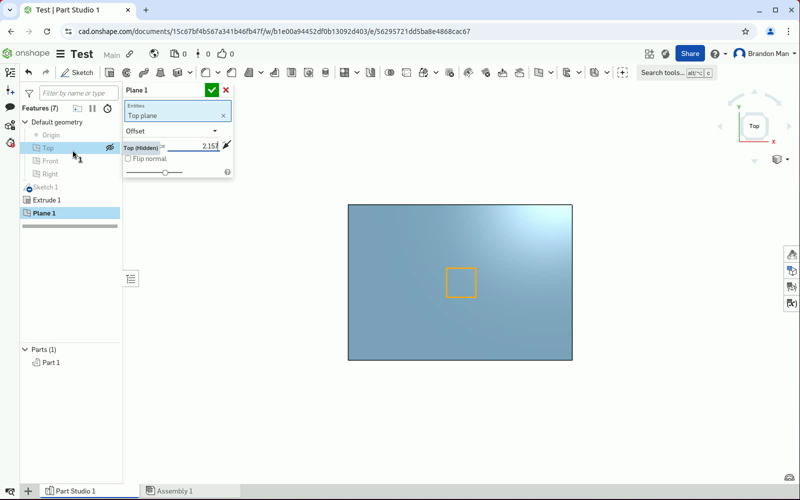
key(enter, 2)
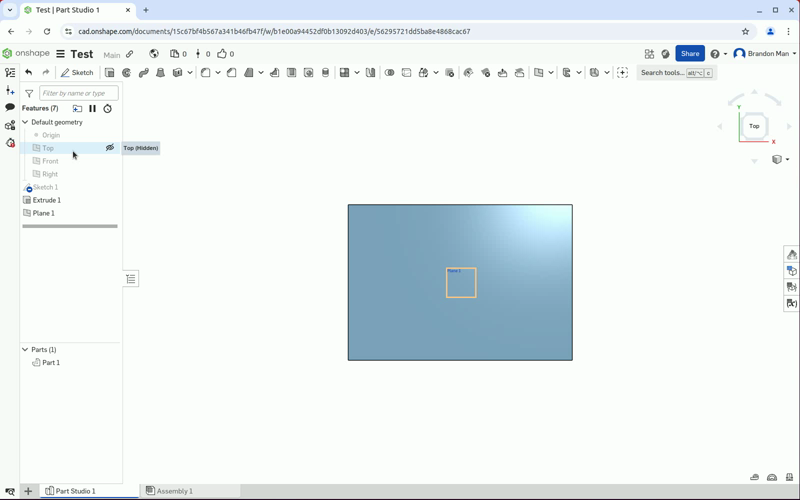
key(shift+s)
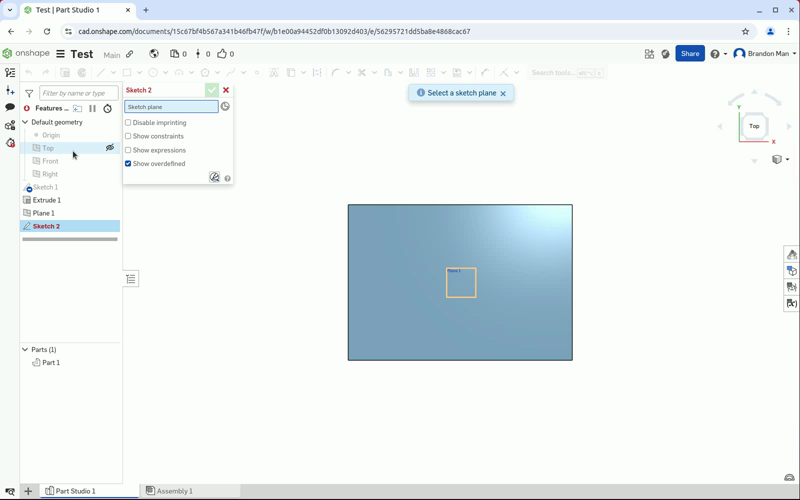
mouse_move(73, 215)
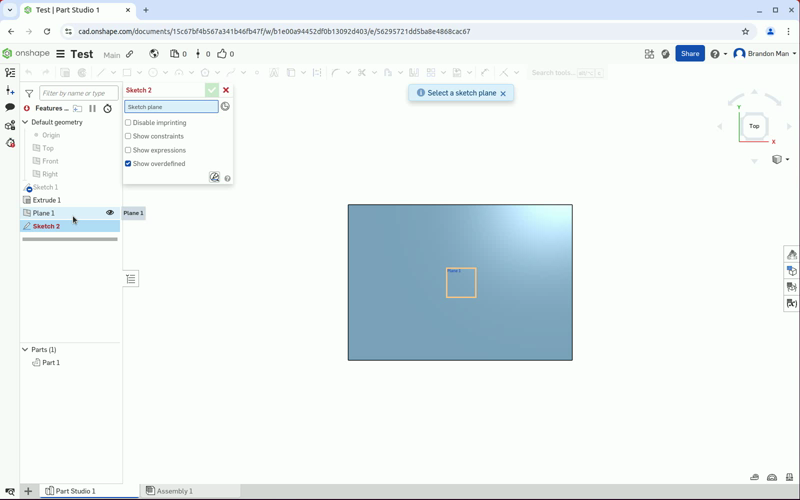
click(73, 215)
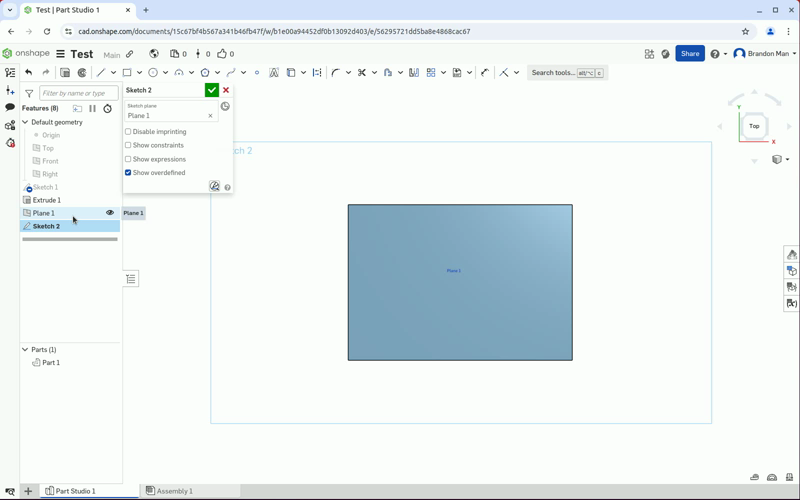
mouse_move(73, 352)
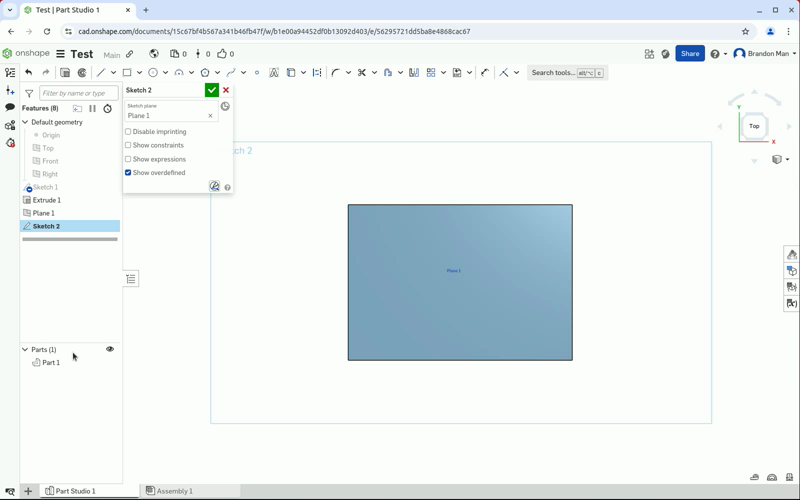
key(y)
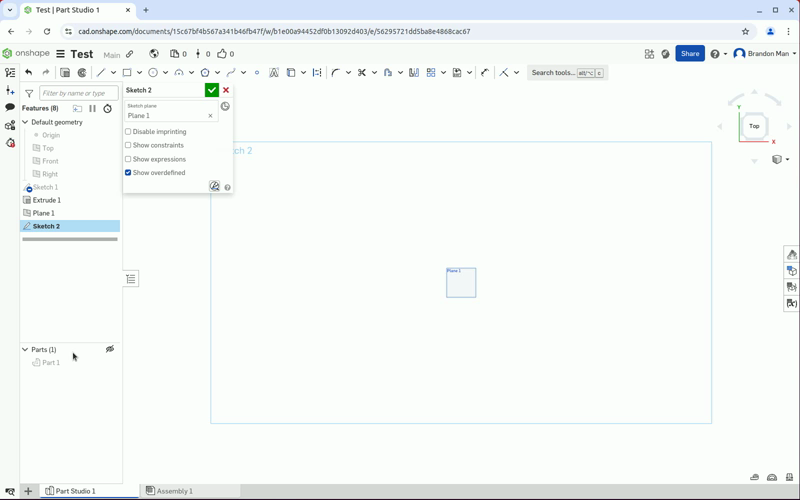
key(c)
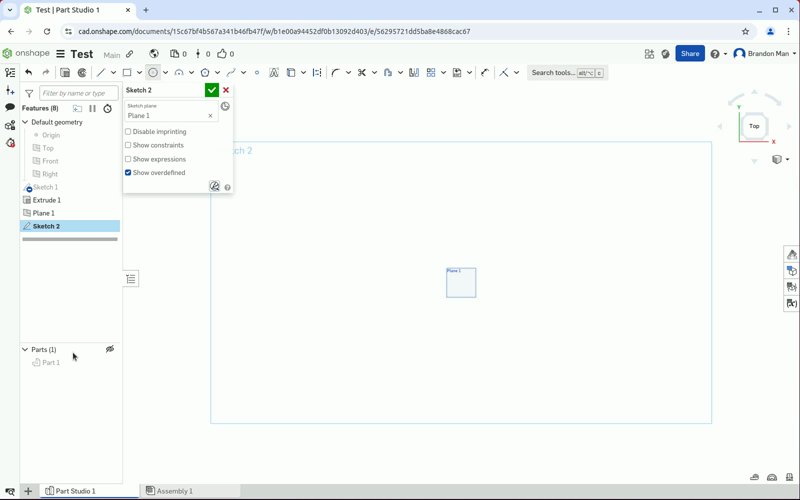
key_down(shift)
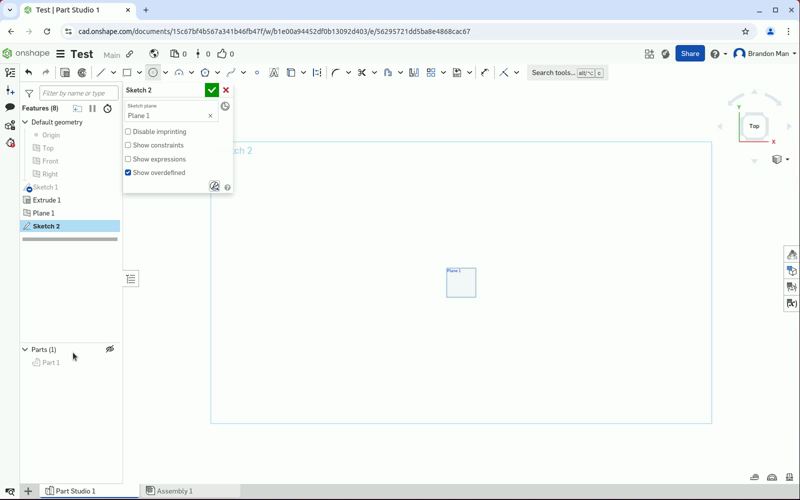
mouse_move(392, 318)
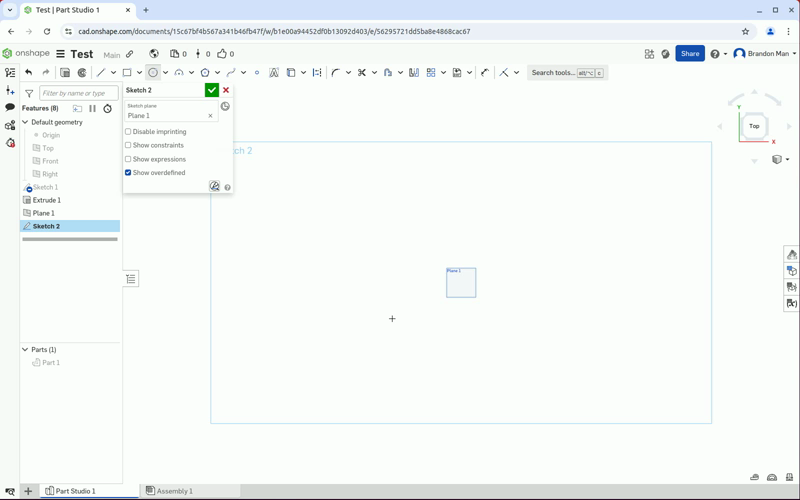
click(392, 318)
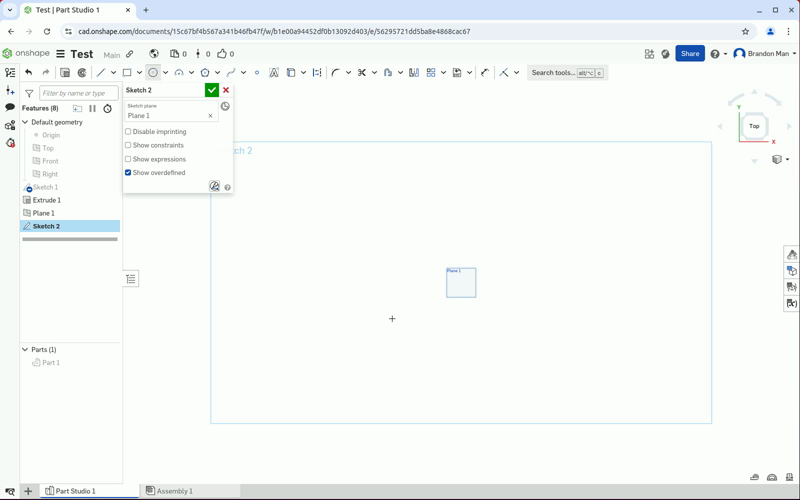
key_up(shift)
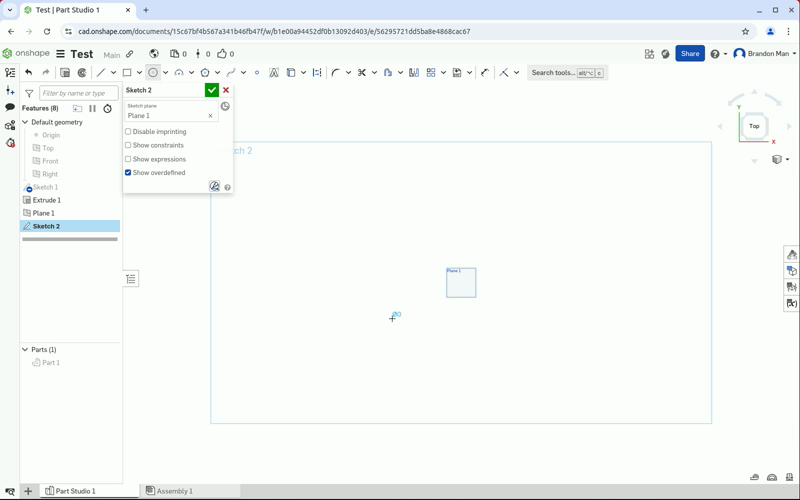
mouse_move(424, 318)
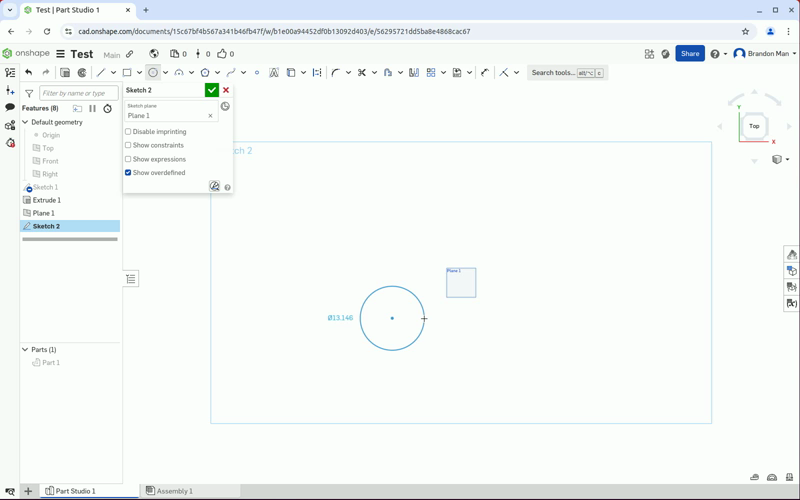
click(424, 318)
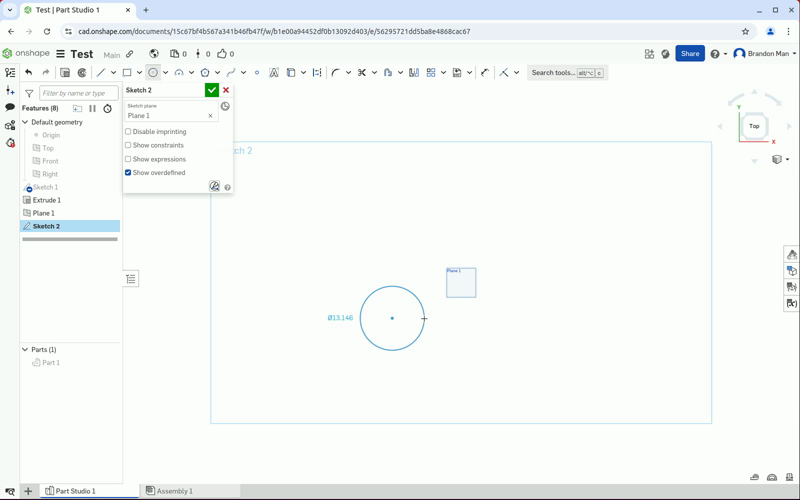
key(esc)
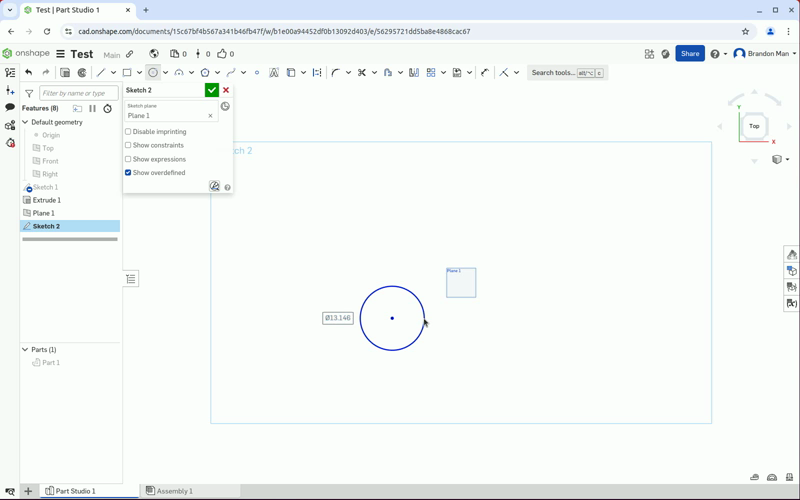
mouse_move(389, 345)
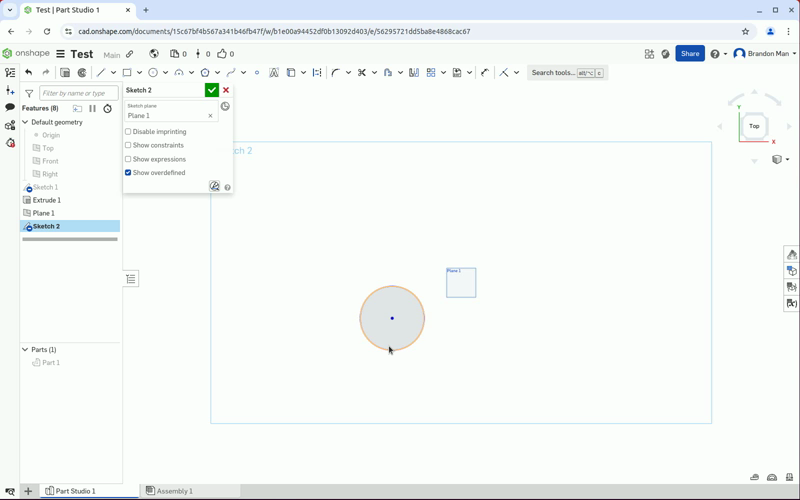
click(389, 345)
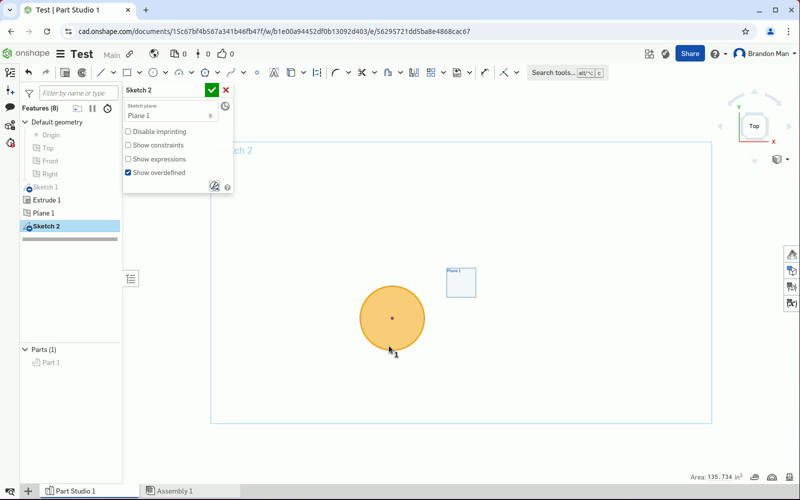
mouse_move(73, 352)
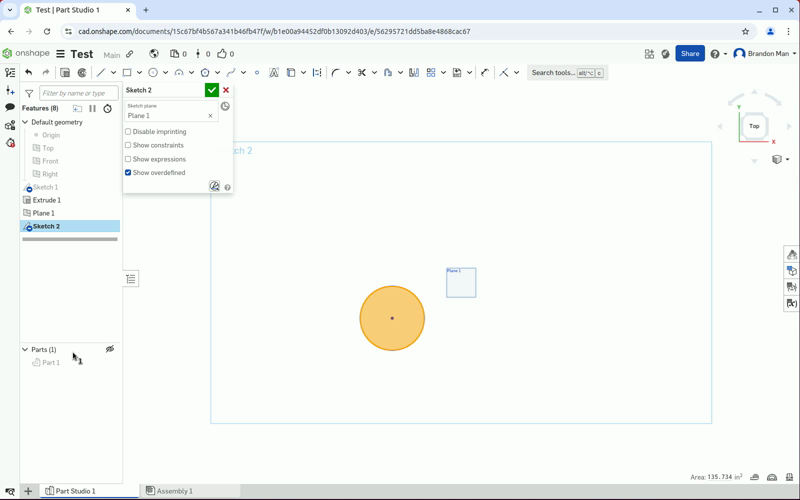
key(shift+y)
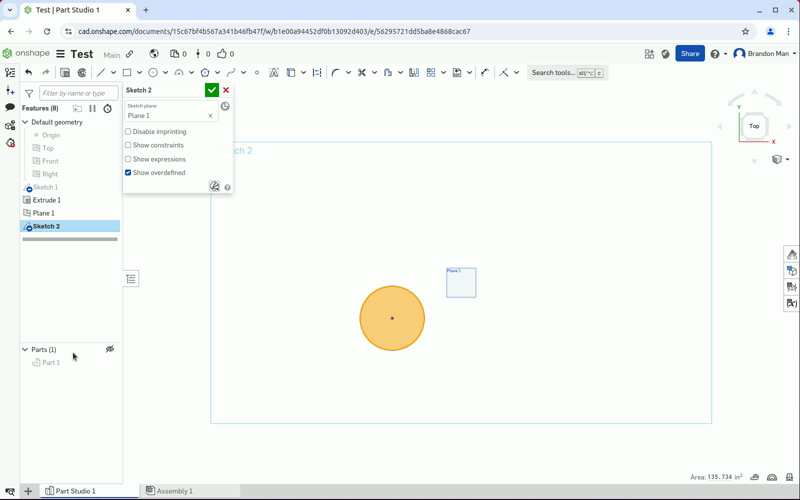
key(shift+e)
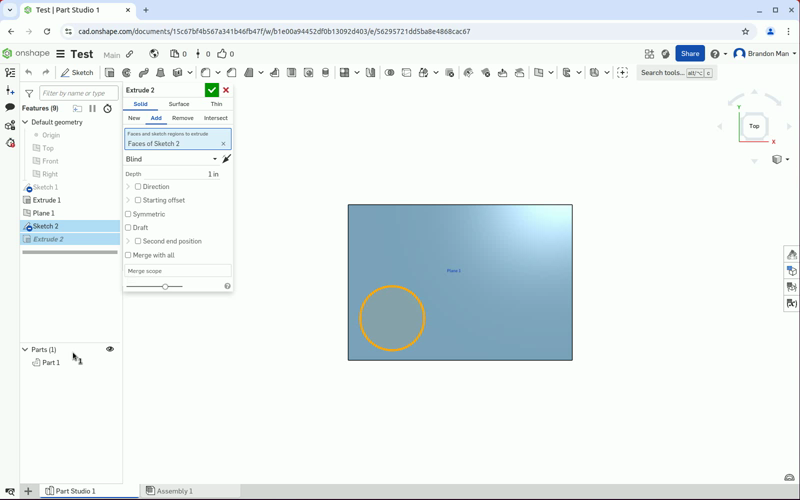
mouse_move(143, 106)
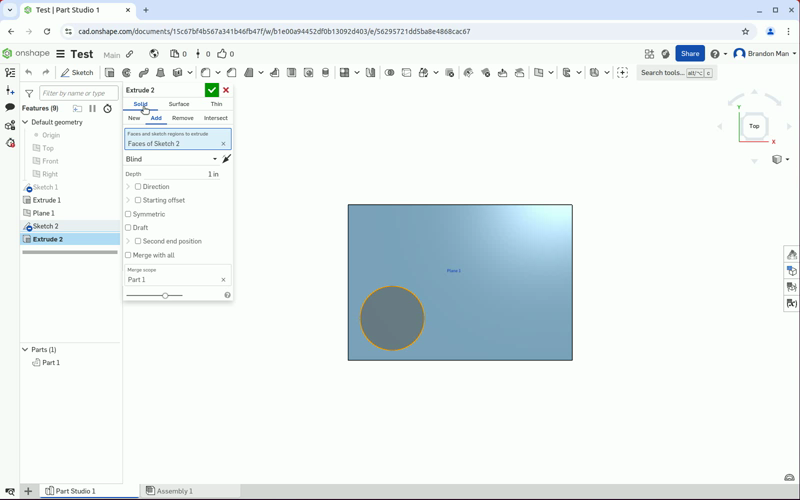
click(143, 106)
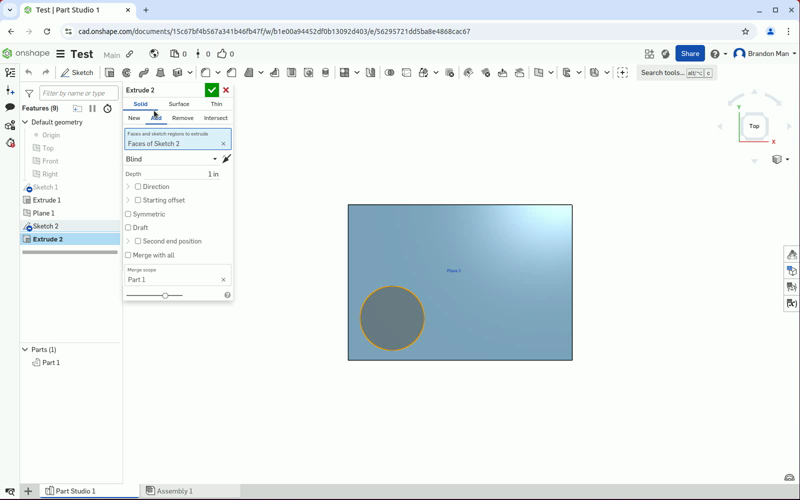
mouse_move(186, 120)
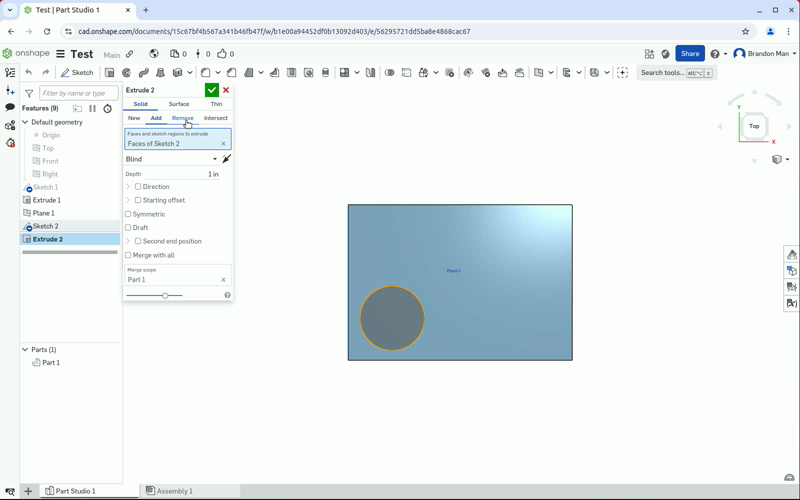
click(186, 120)
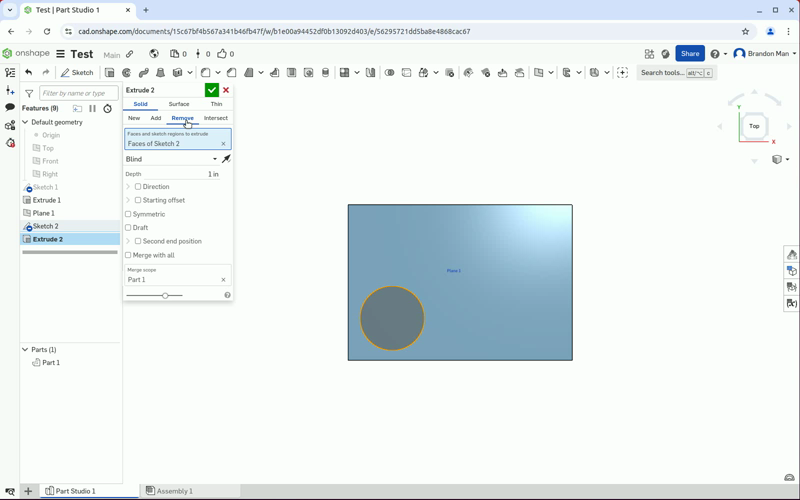
key(tab, 4)
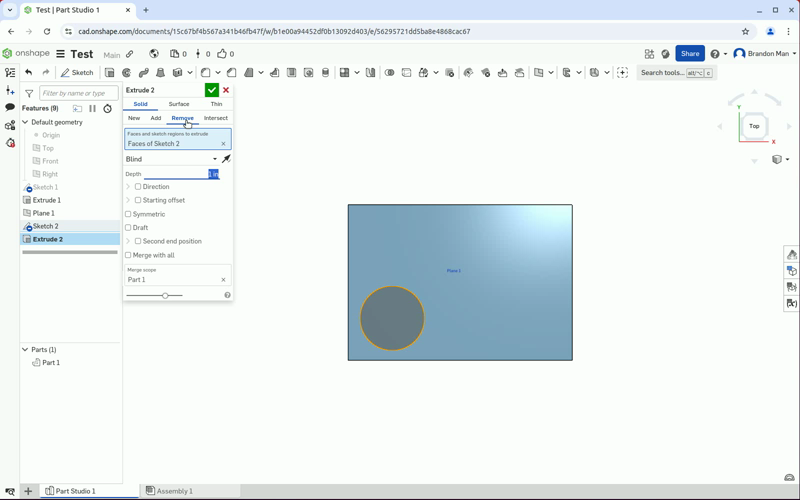
text(4.333)
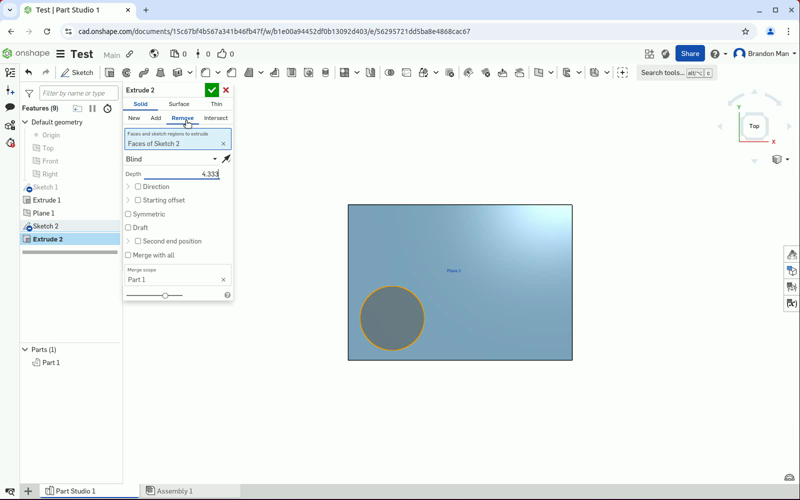
key(tab, 6)
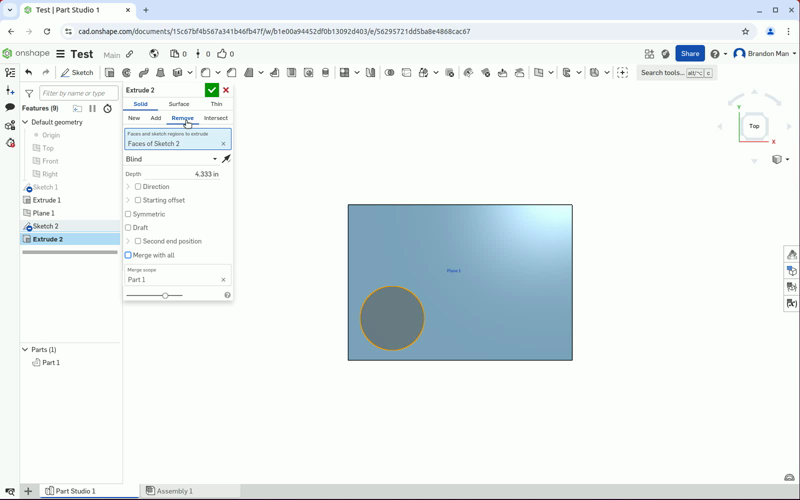
key(space)
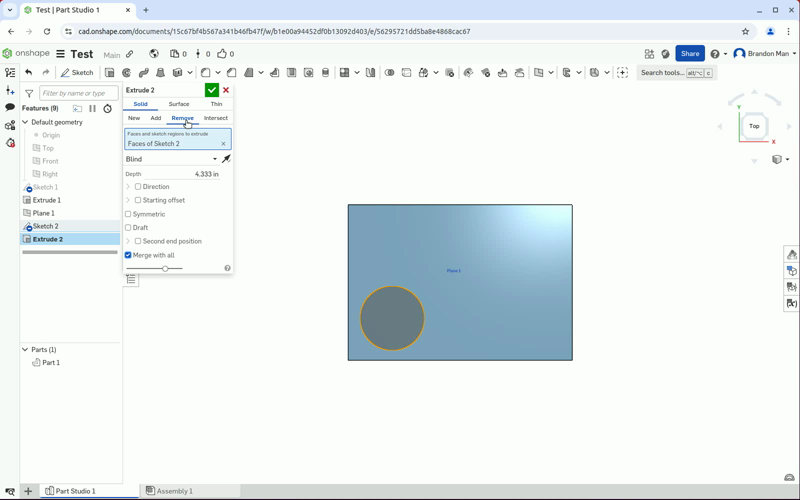
key(enter)
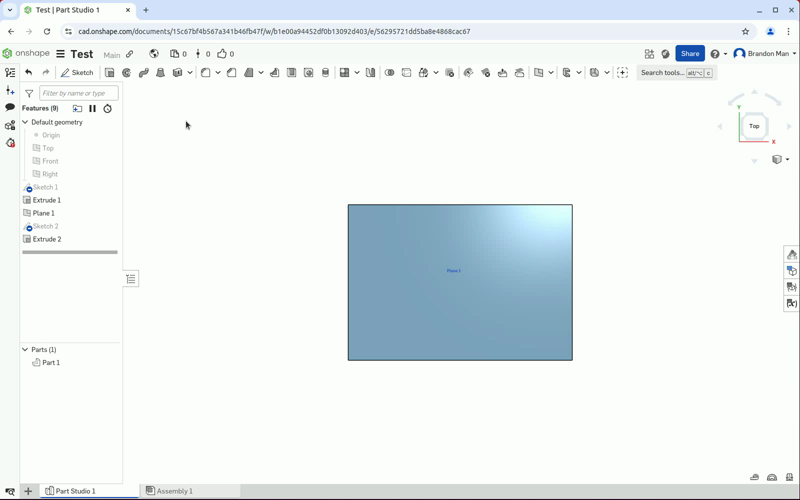
key(shift+h)
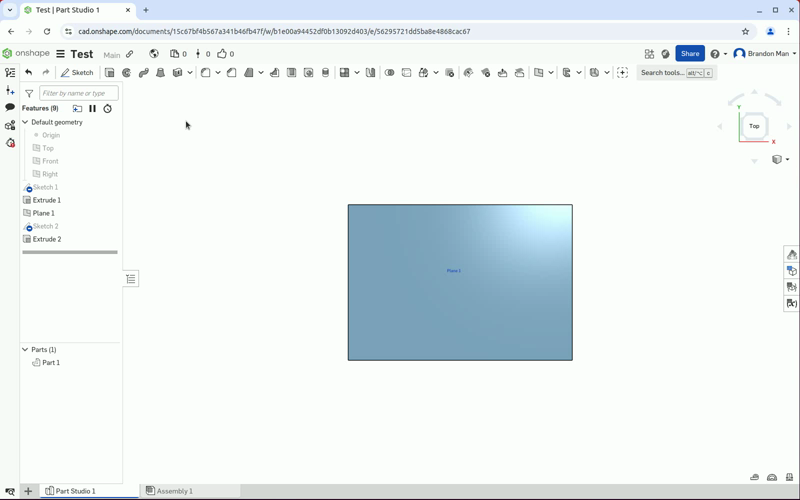
key(shift+h)
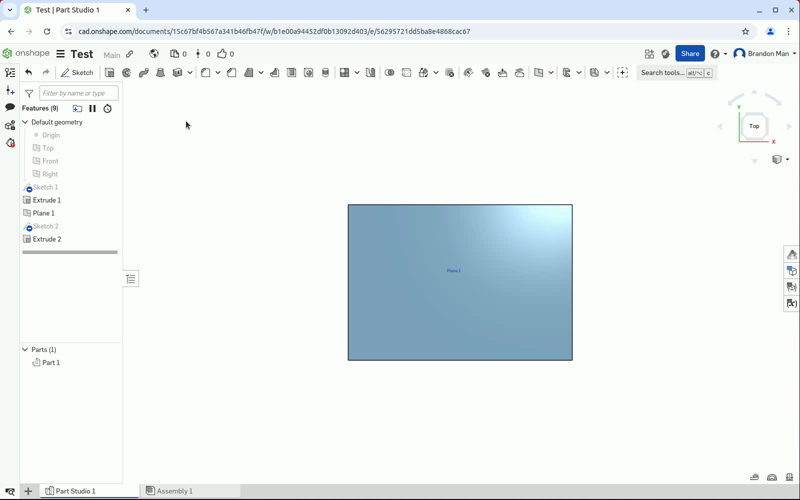
mouse_move(73, 189)
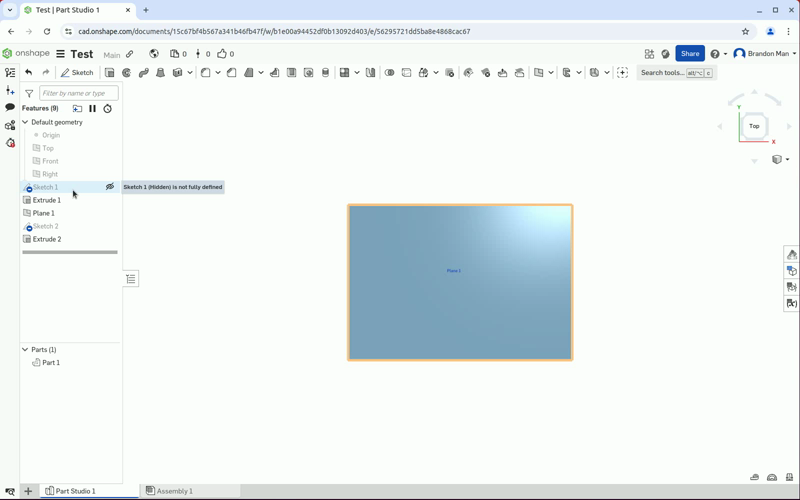
click(73, 189)
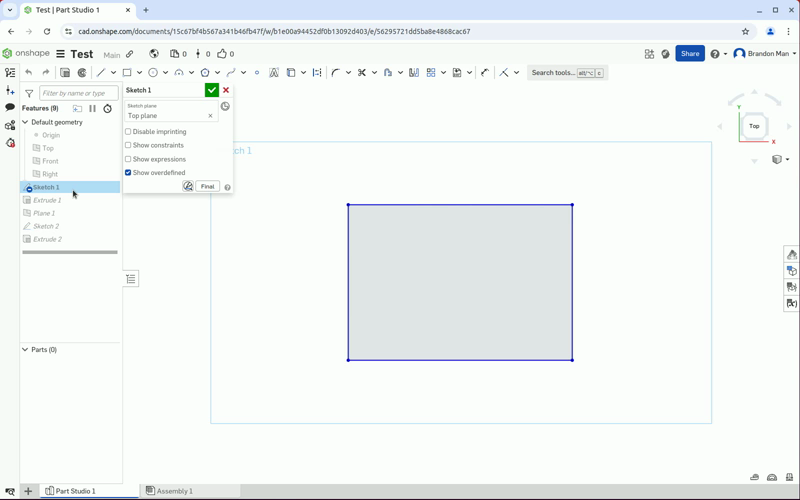
mouse_move(229, 92)
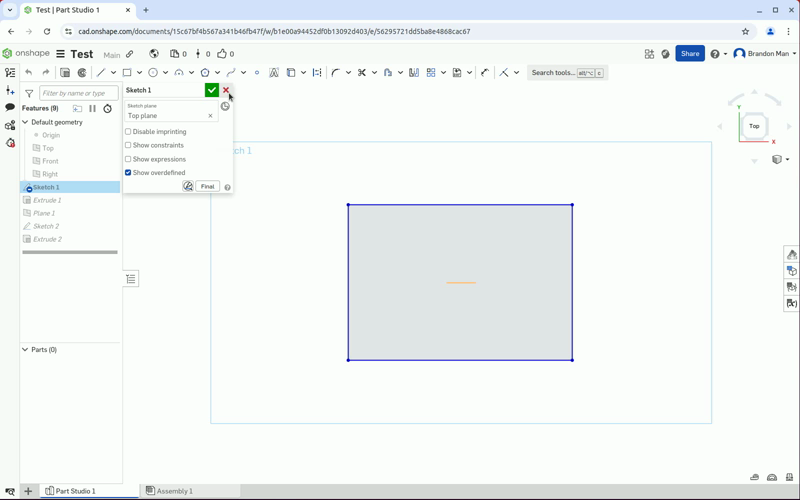
click(229, 92)
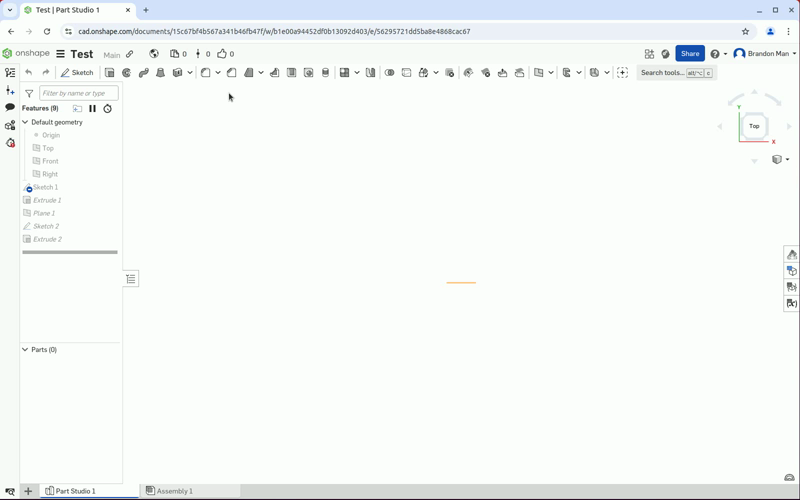
key(shift+s)
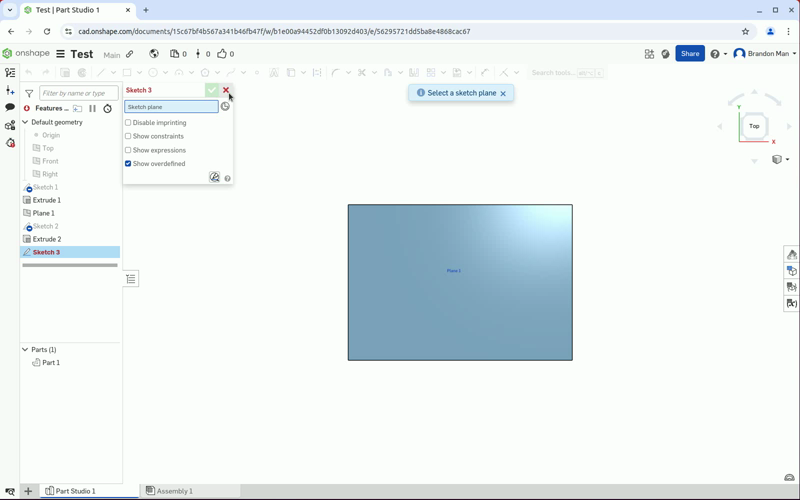
mouse_move(73, 215)
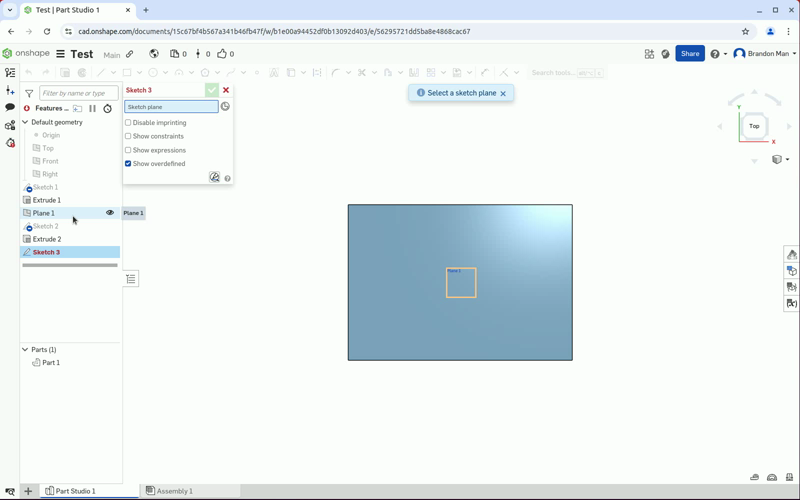
click(73, 215)
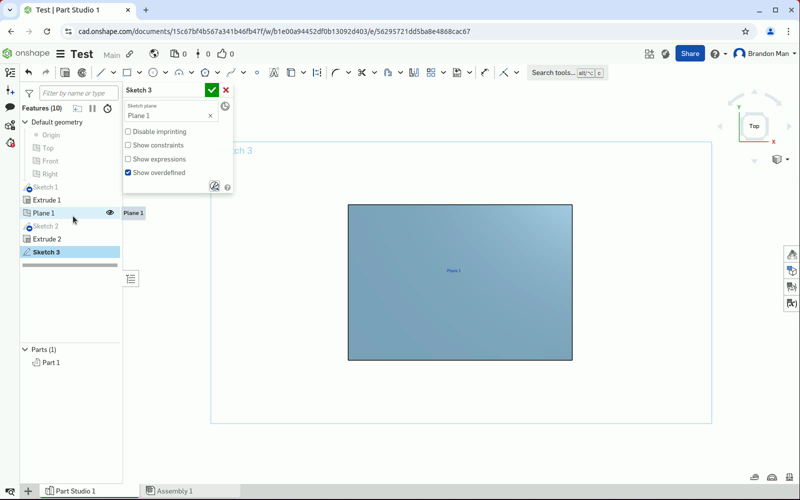
mouse_move(73, 352)
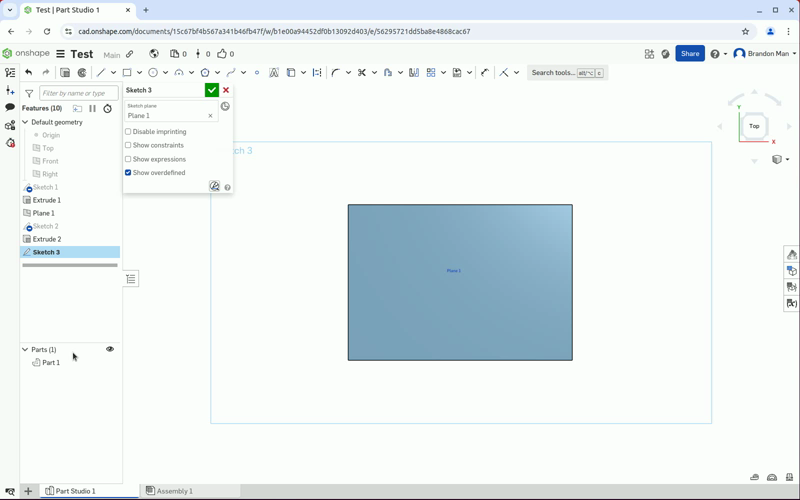
key(y)
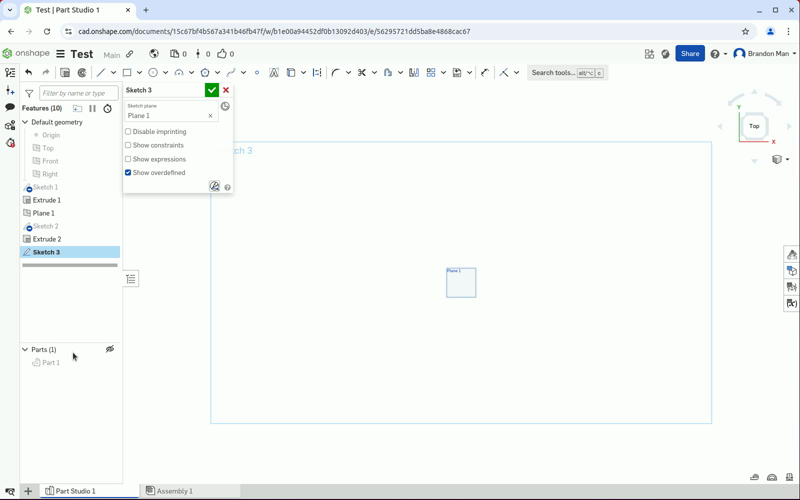
key(c)
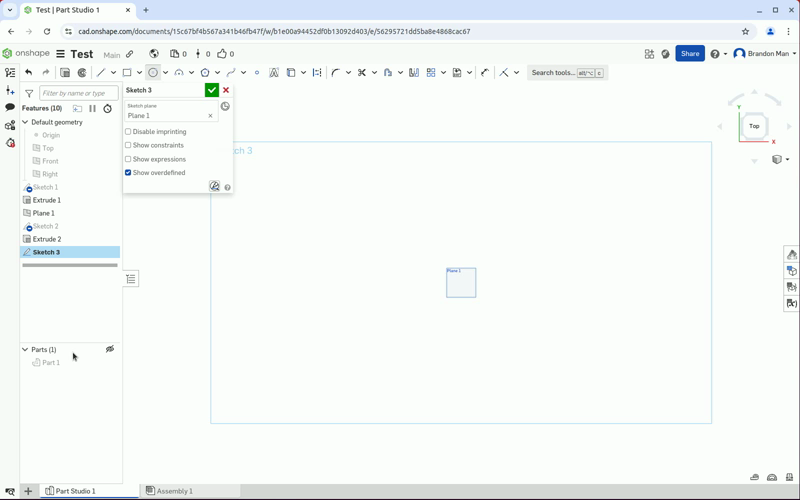
key_down(shift)
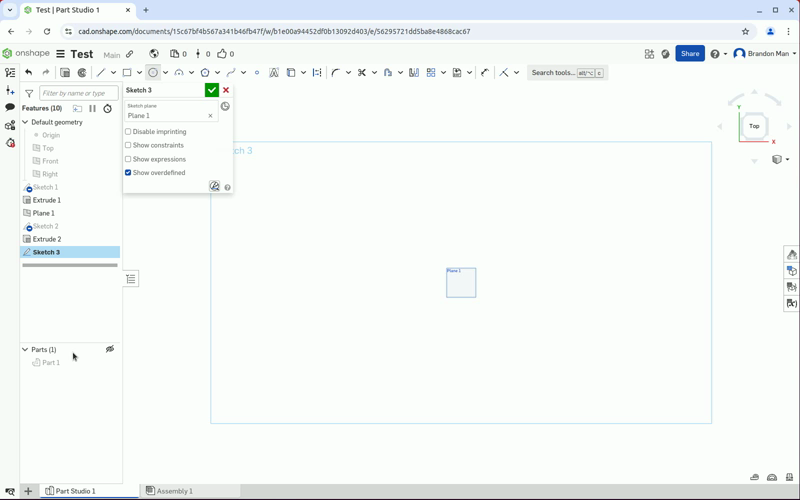
mouse_move(461, 318)
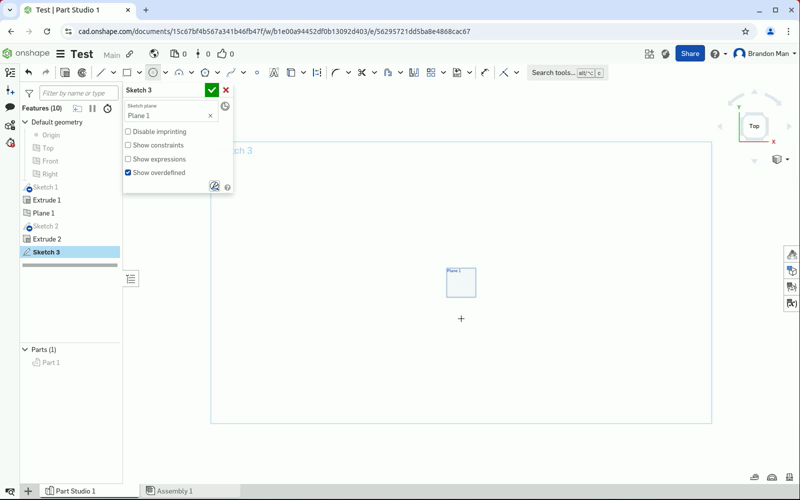
click(461, 318)
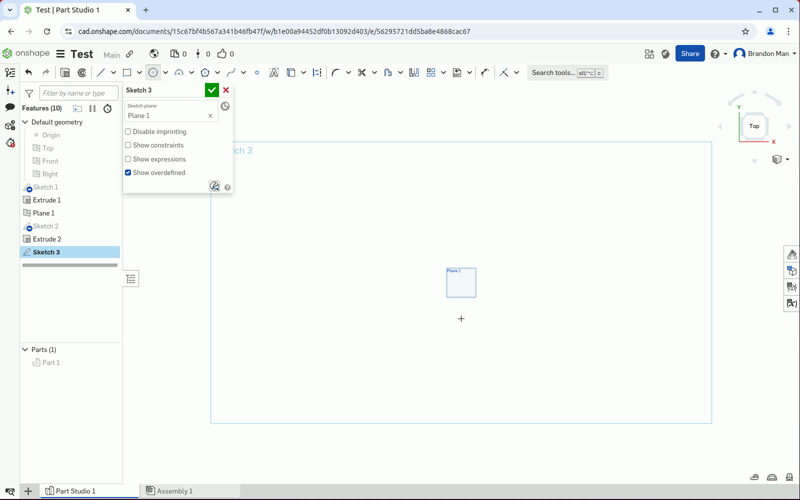
key_up(shift)
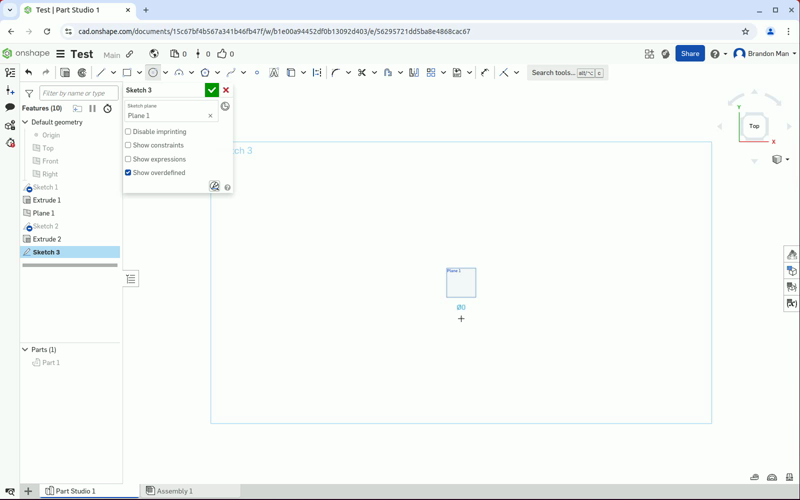
mouse_move(493, 318)
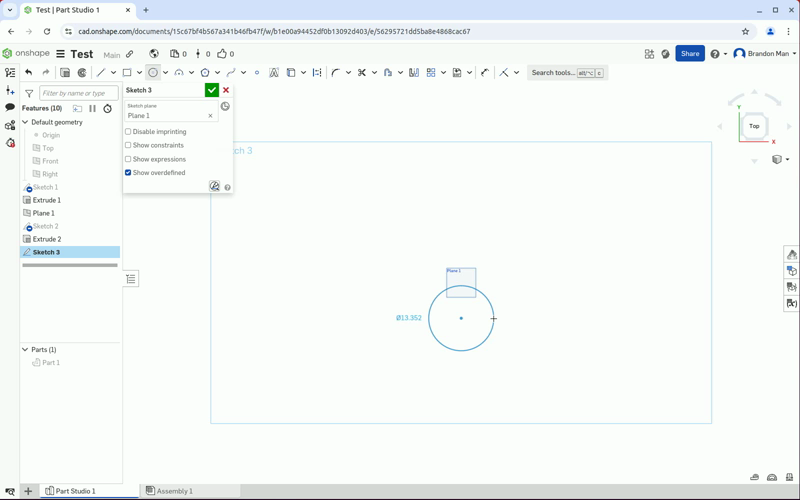
click(493, 318)
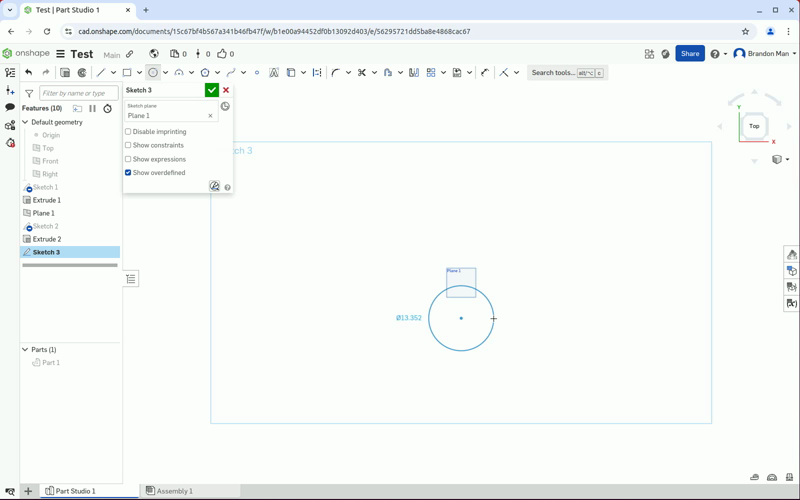
key(esc)
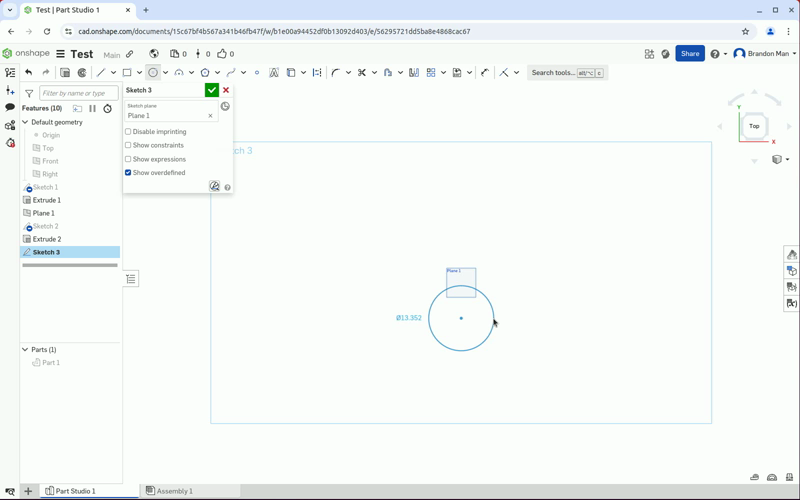
mouse_move(466, 342)
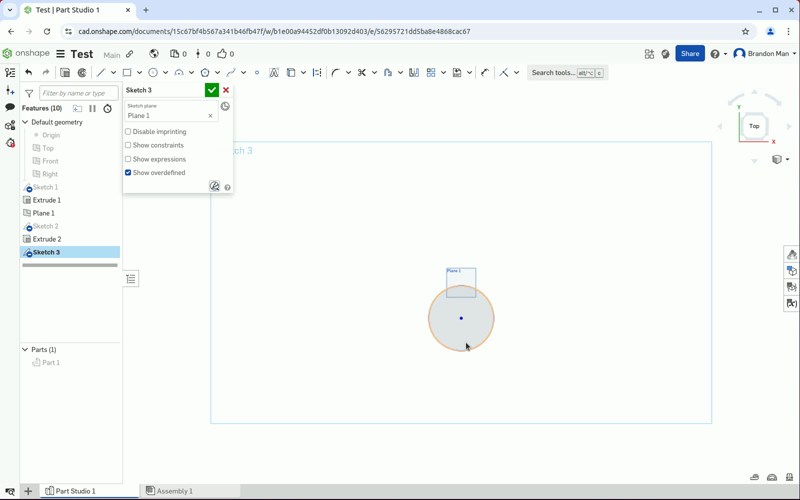
click(466, 342)
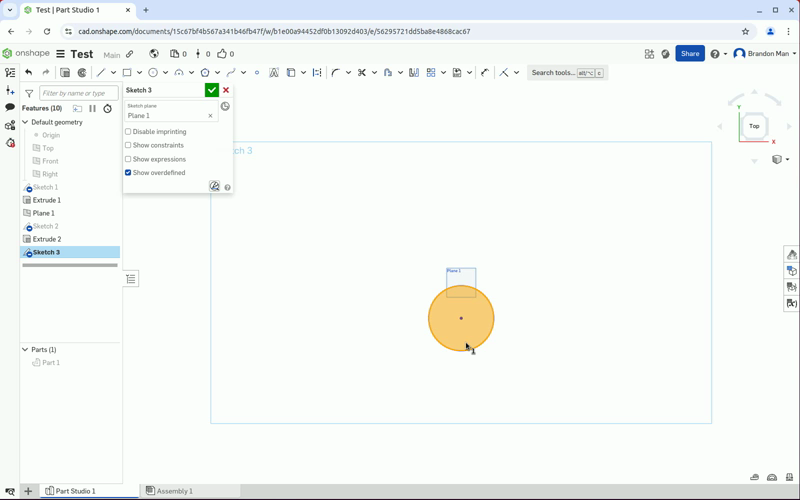
mouse_move(73, 352)
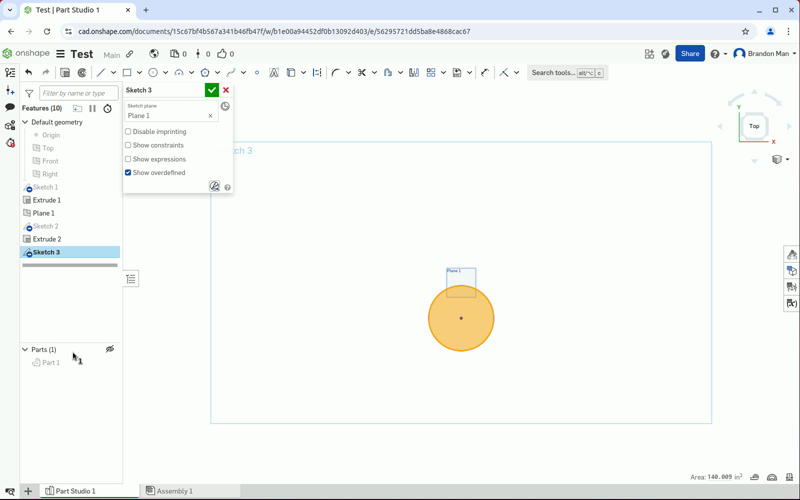
key(shift+y)
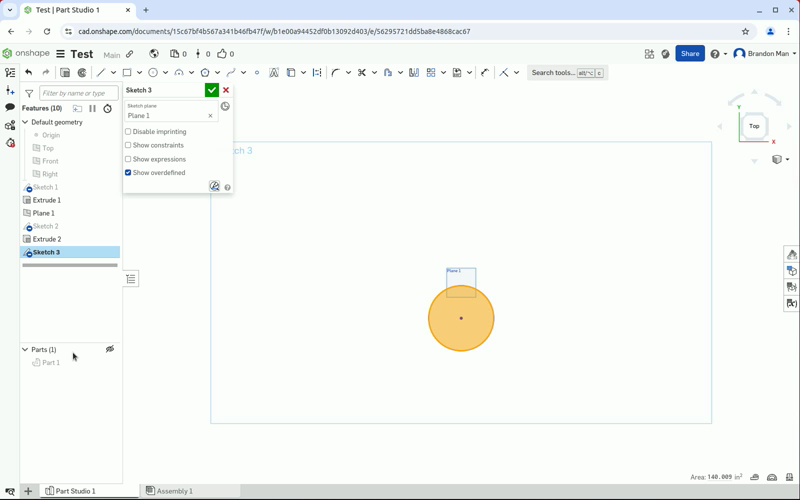
key(shift+e)
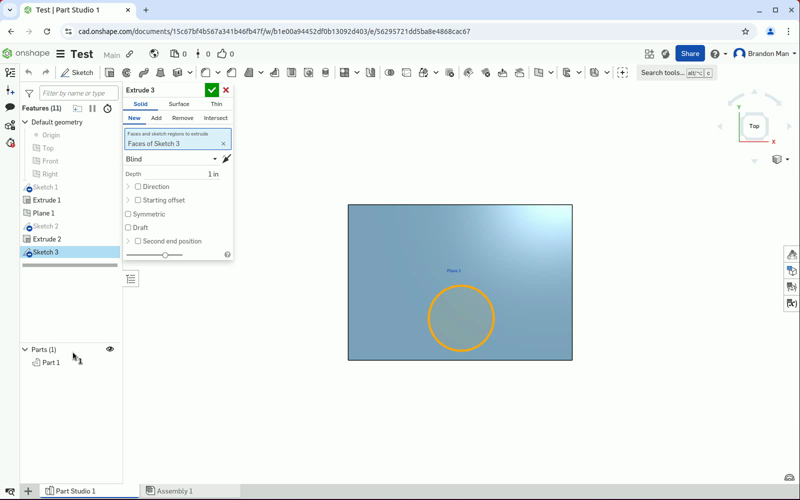
mouse_move(143, 106)
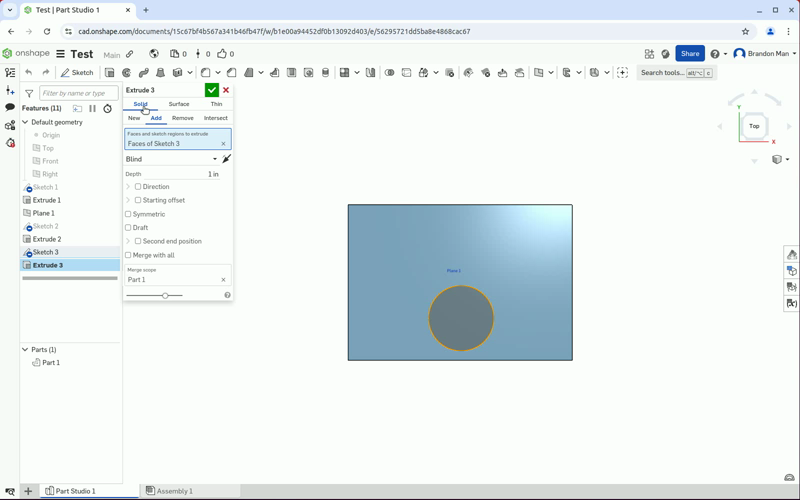
click(143, 106)
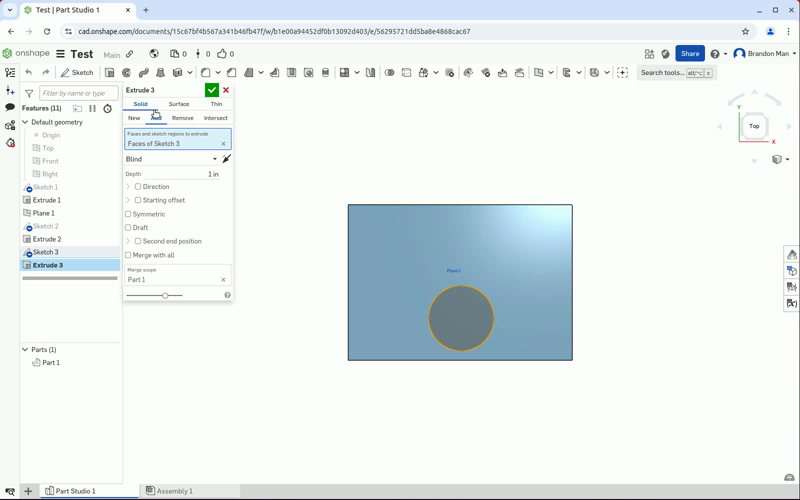
mouse_move(186, 120)
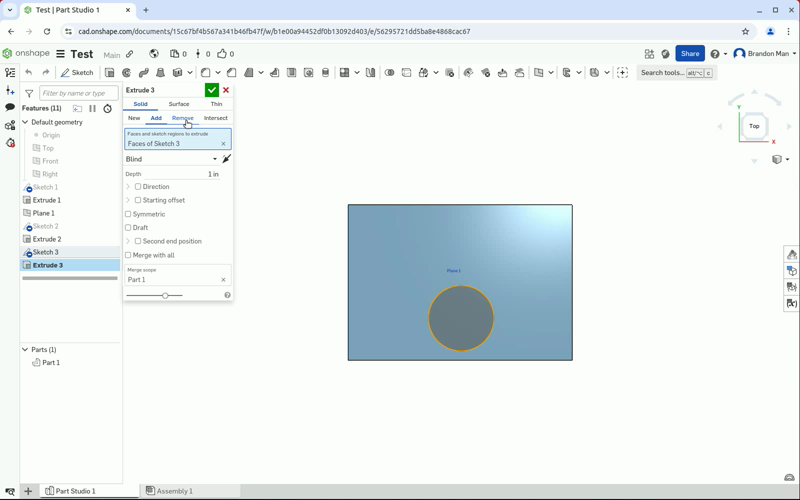
click(186, 120)
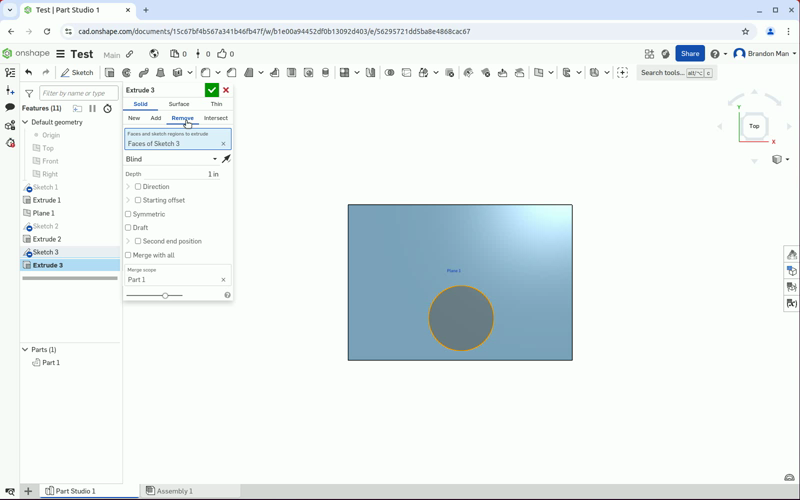
key(tab, 4)
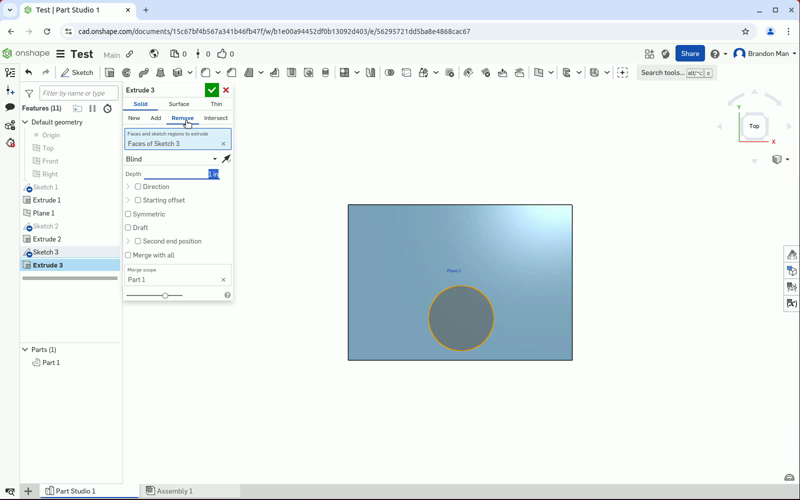
text(4.333)
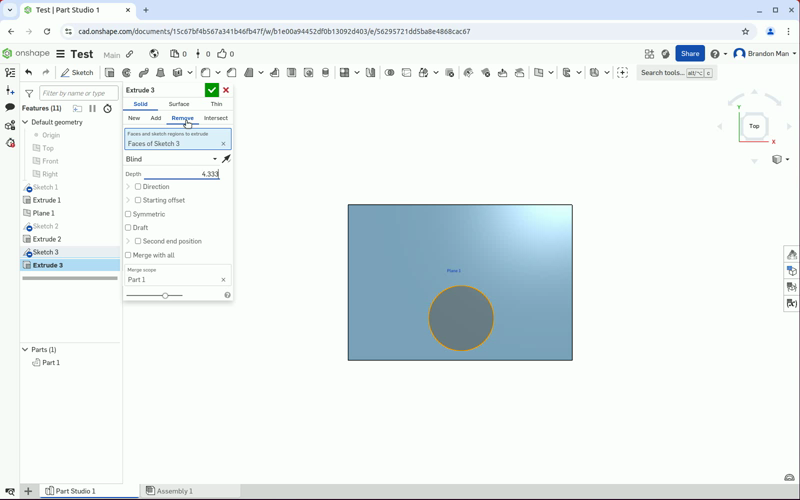
key(tab, 6)
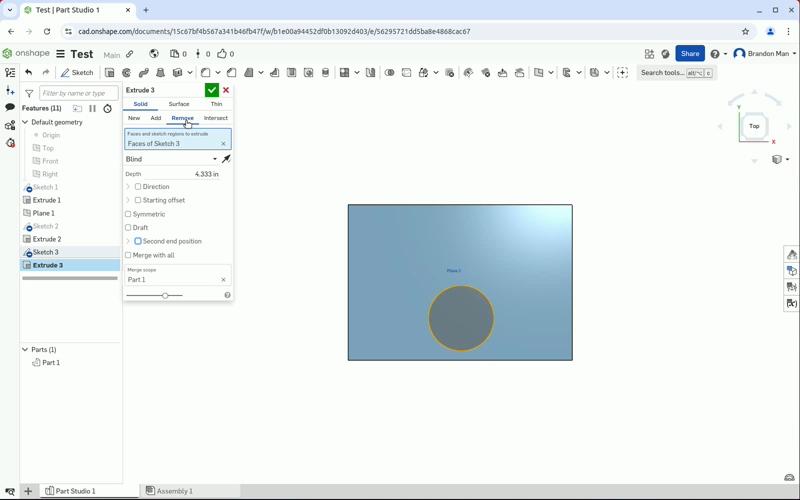
key(space)
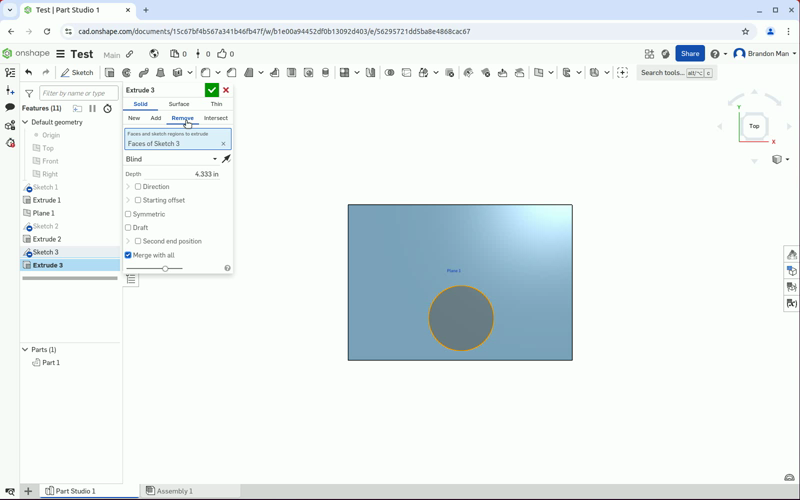
key(enter)
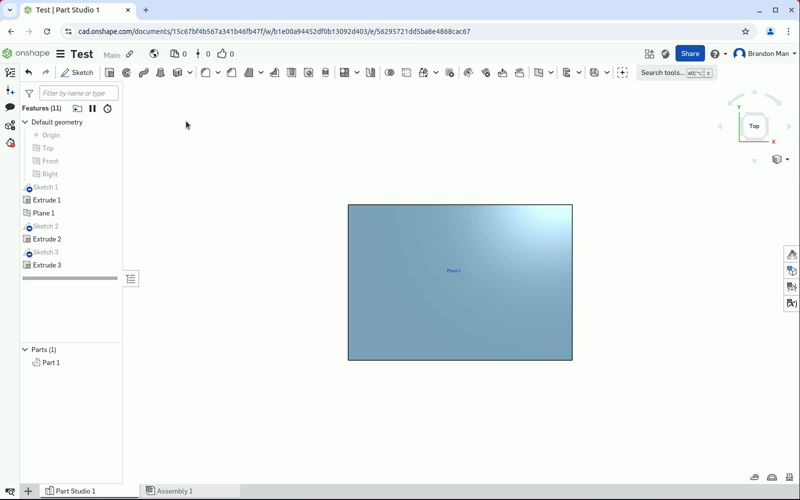
key(shift+h)
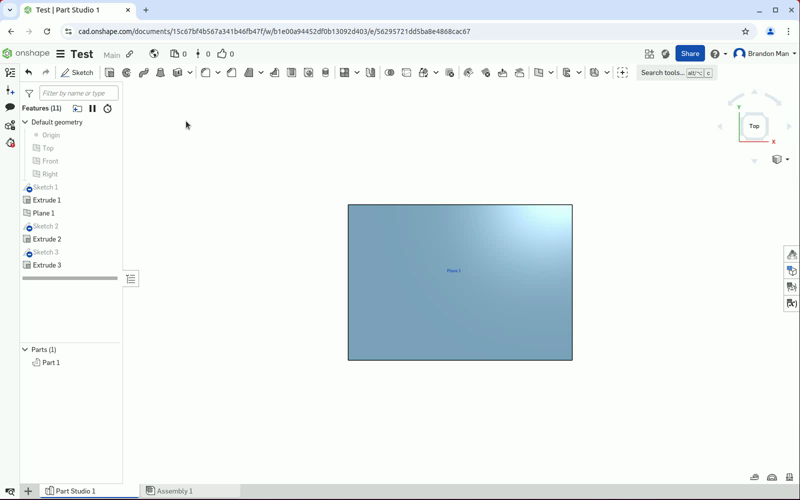
key(shift+h)
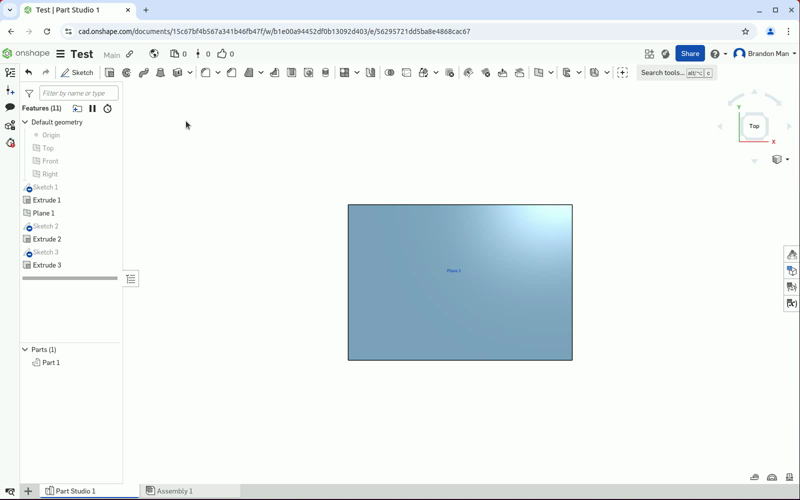
mouse_move(73, 189)
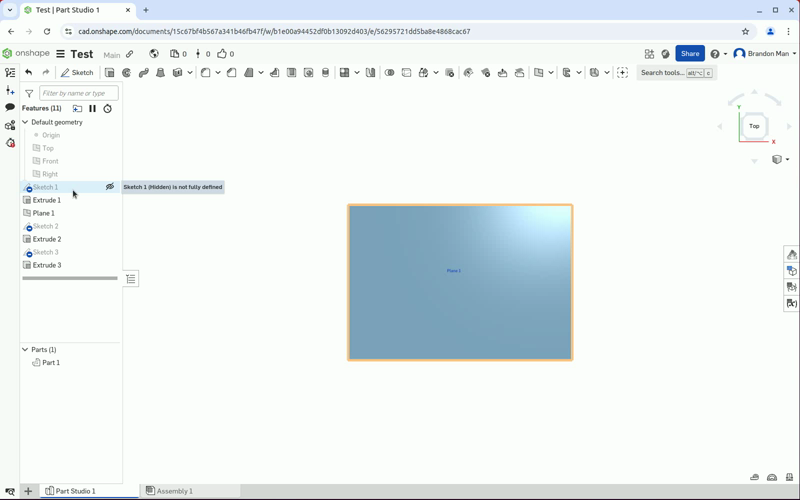
click(73, 189)
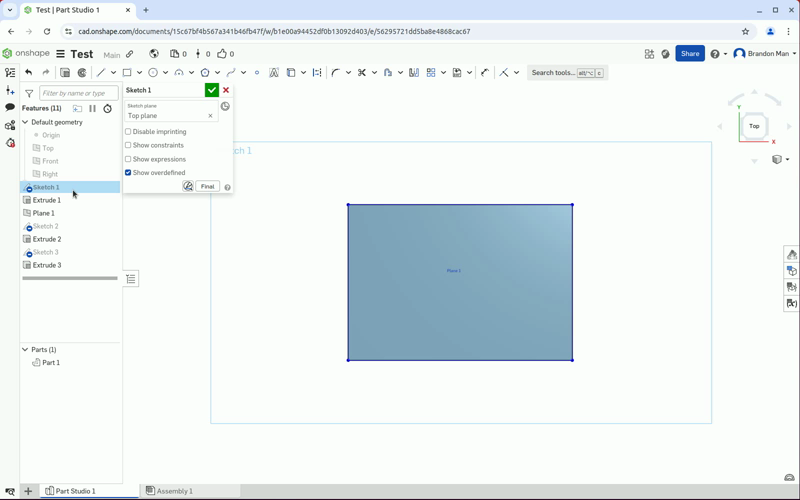
mouse_move(229, 92)
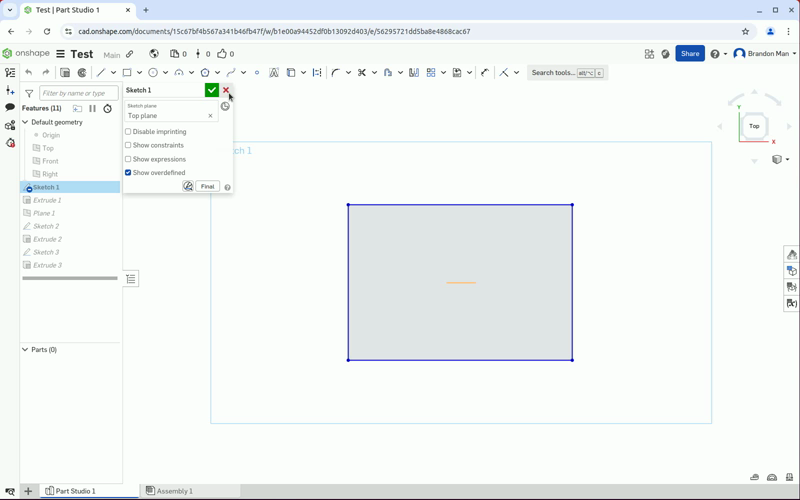
click(229, 92)
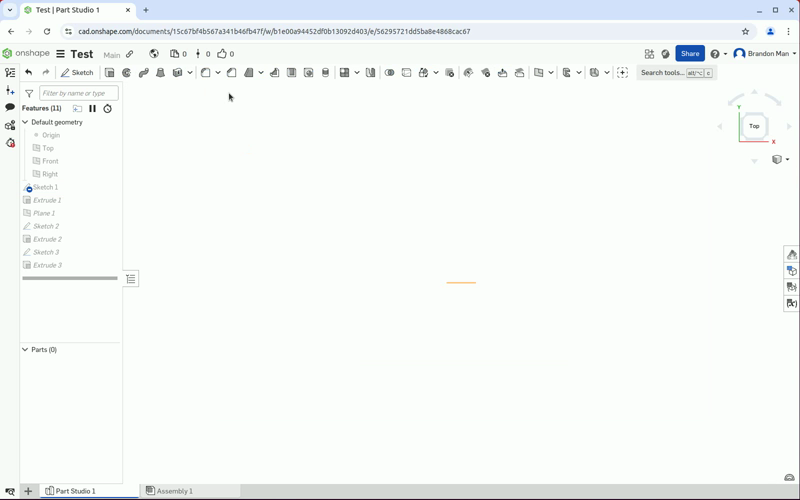
key(shift+s)
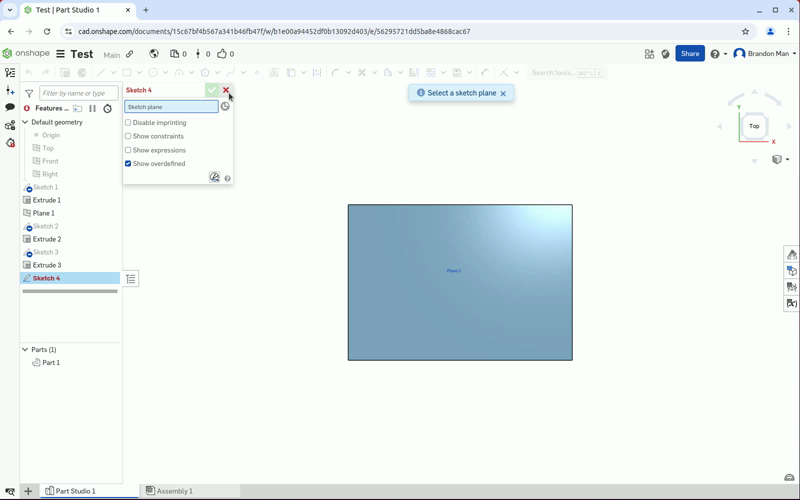
mouse_move(73, 215)
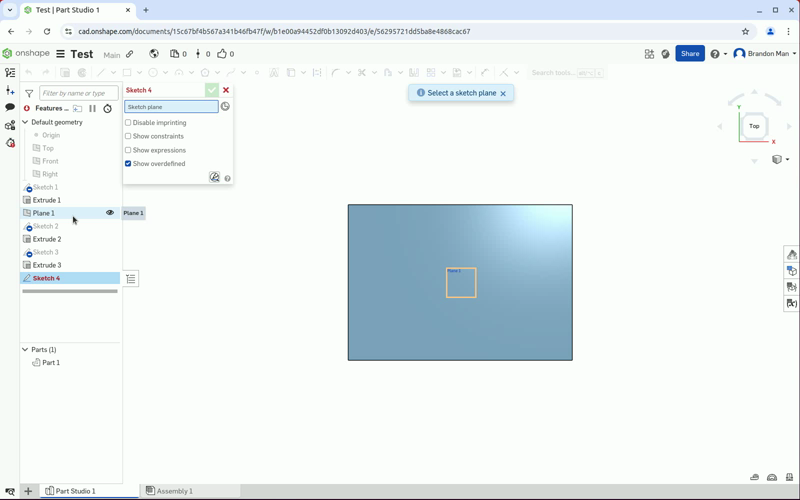
click(73, 215)
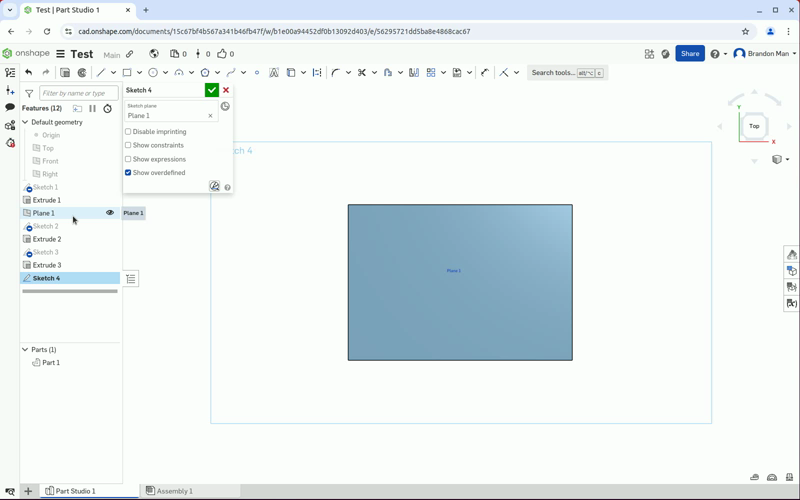
mouse_move(73, 352)
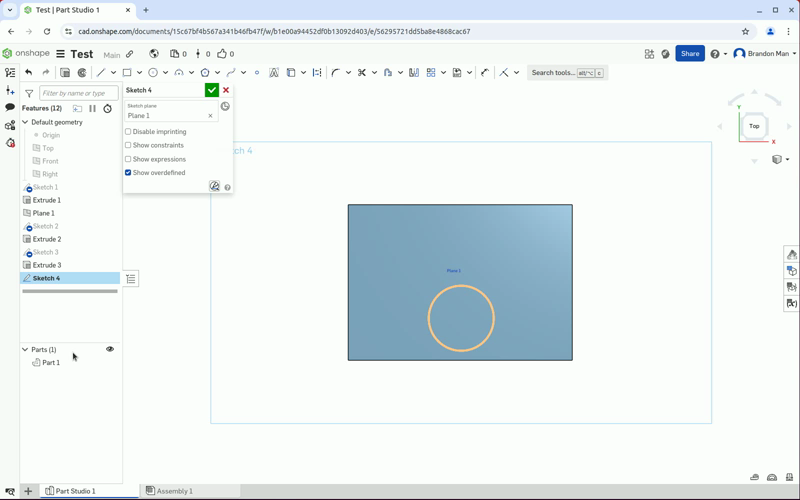
key(y)
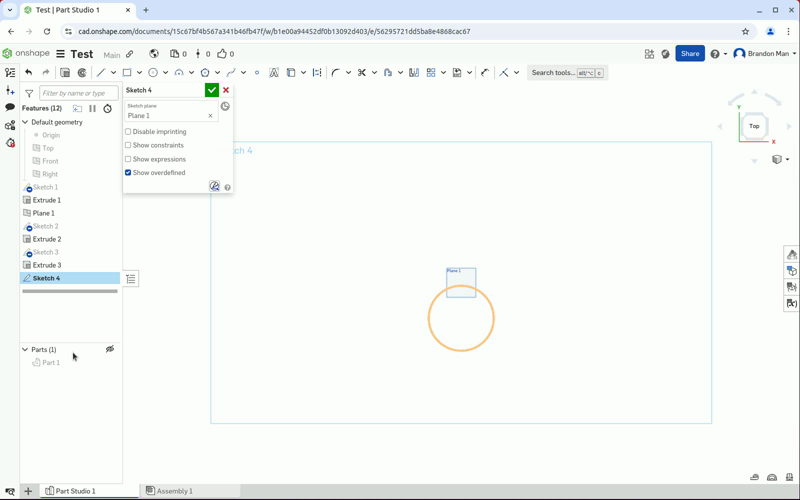
key(c)
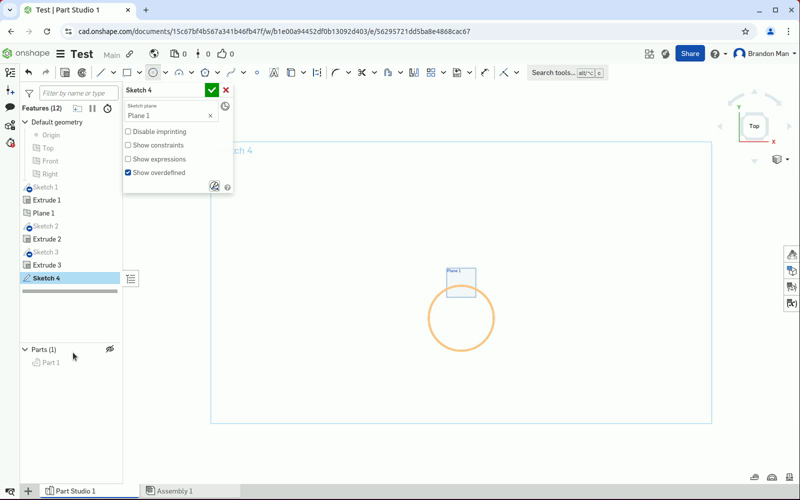
key_down(shift)
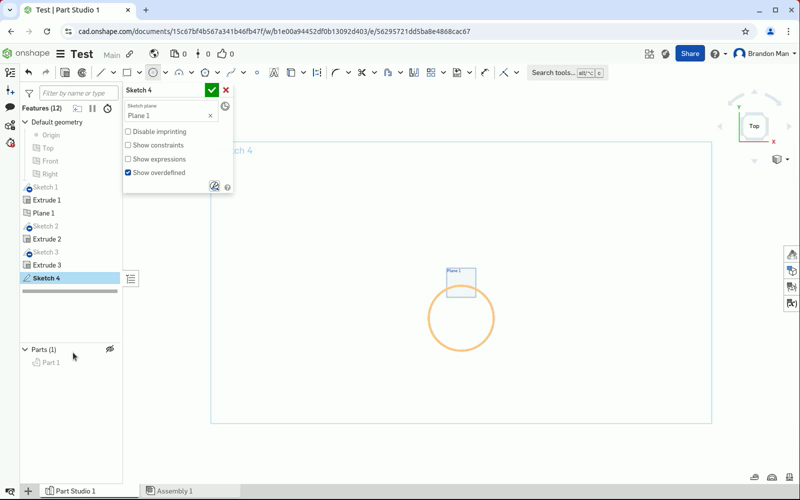
mouse_move(530, 318)
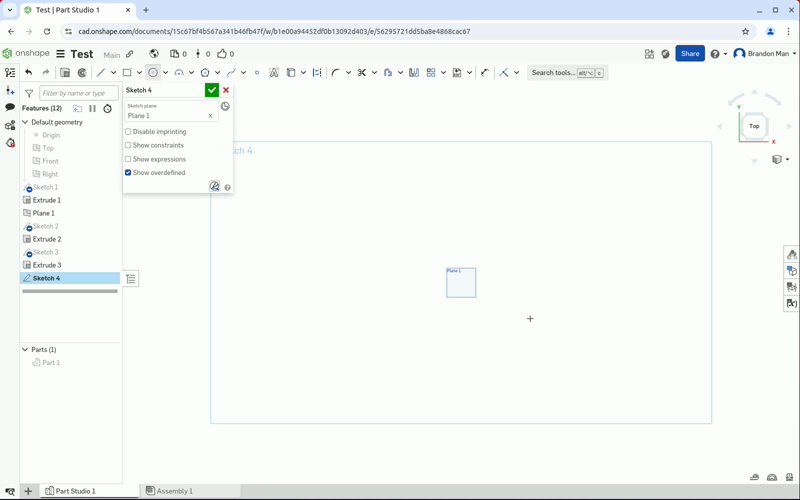
click(530, 318)
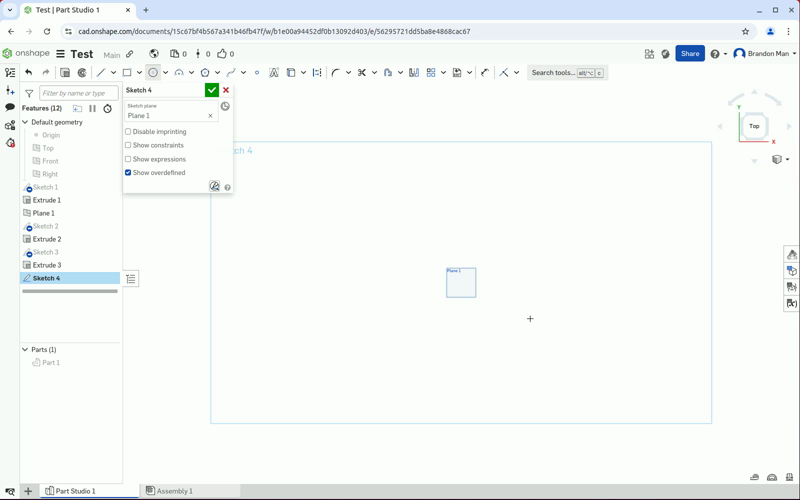
key_up(shift)
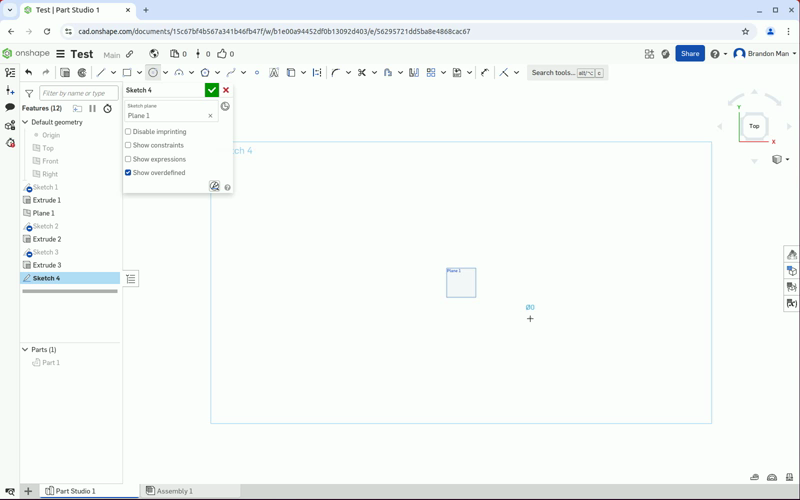
mouse_move(562, 318)
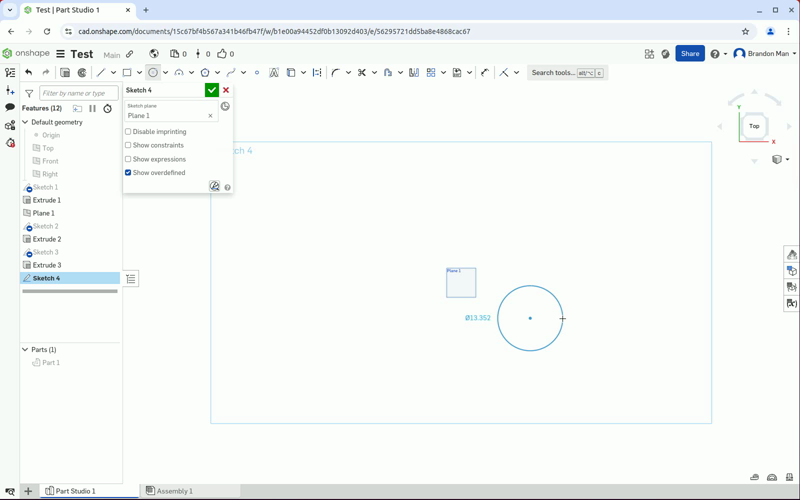
click(562, 318)
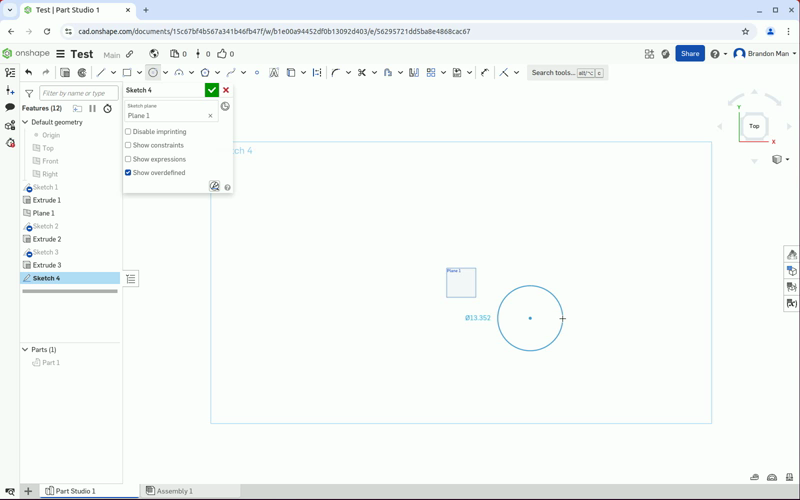
key(esc)
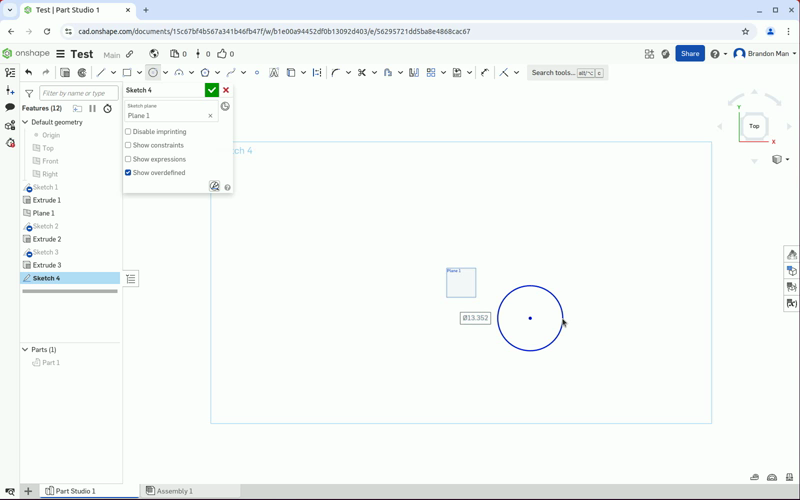
mouse_move(540, 331)
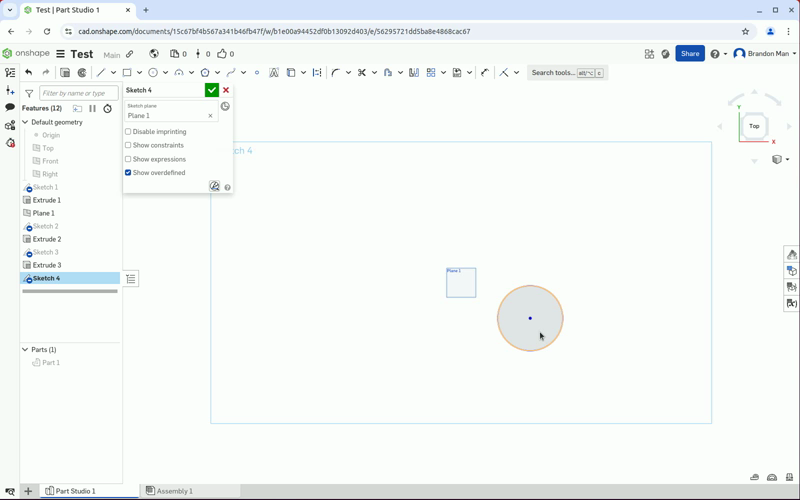
click(540, 331)
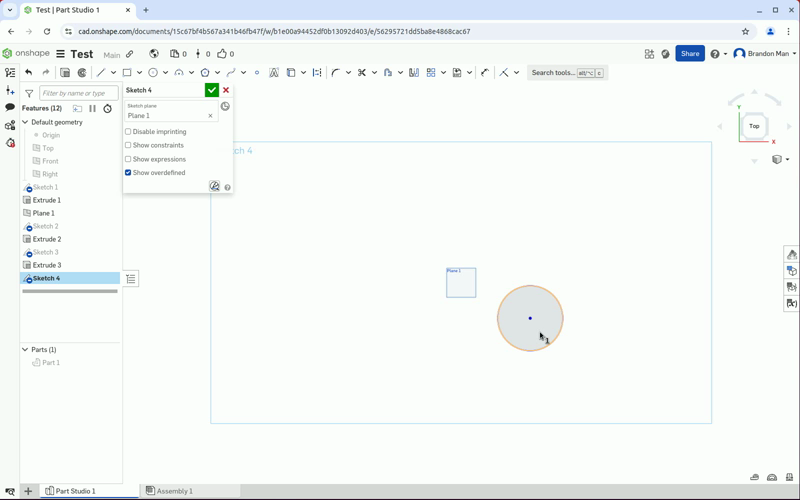
mouse_move(73, 352)
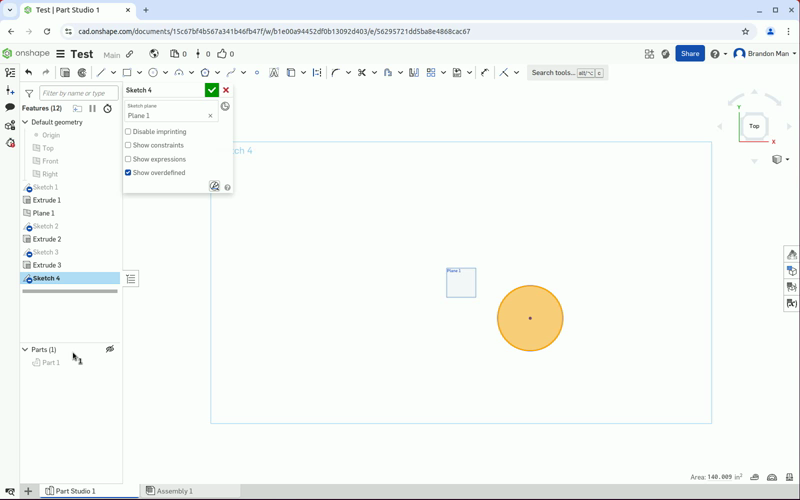
key(shift+y)
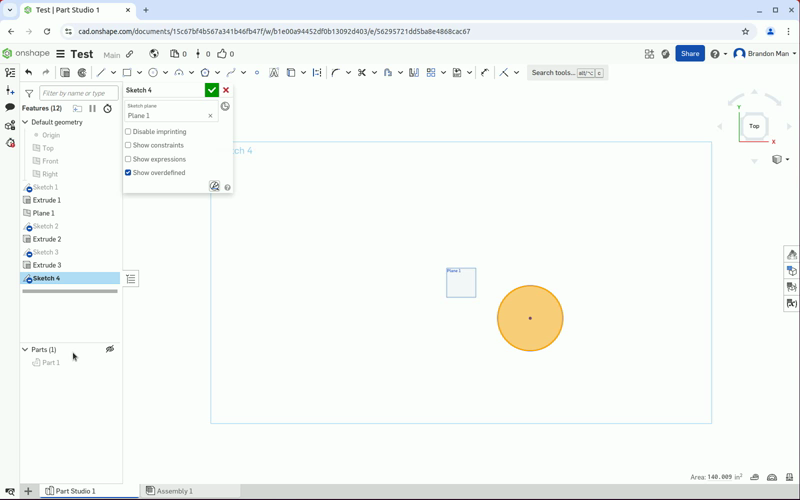
key(shift+e)
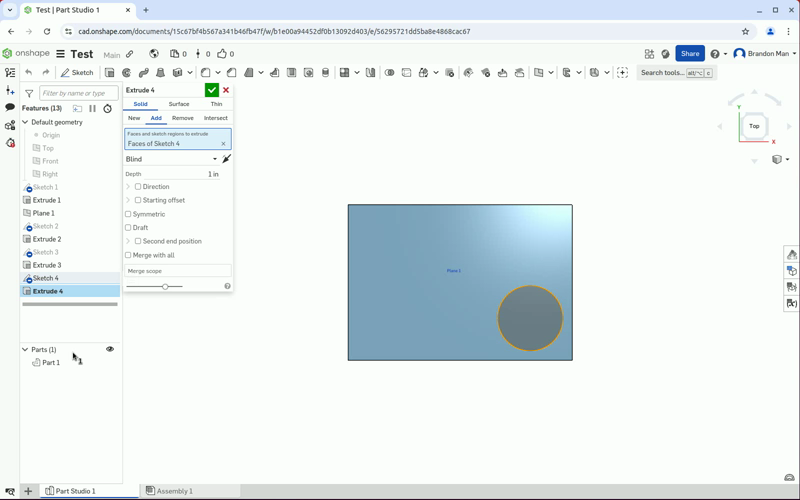
mouse_move(143, 106)
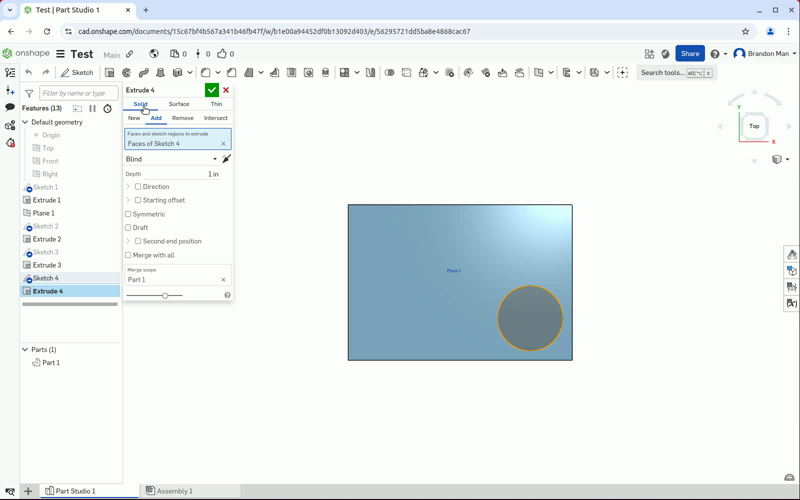
click(143, 106)
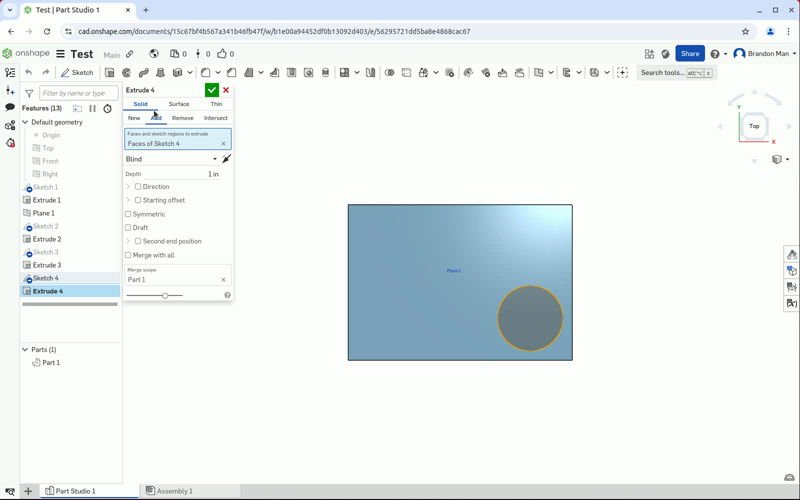
mouse_move(186, 120)
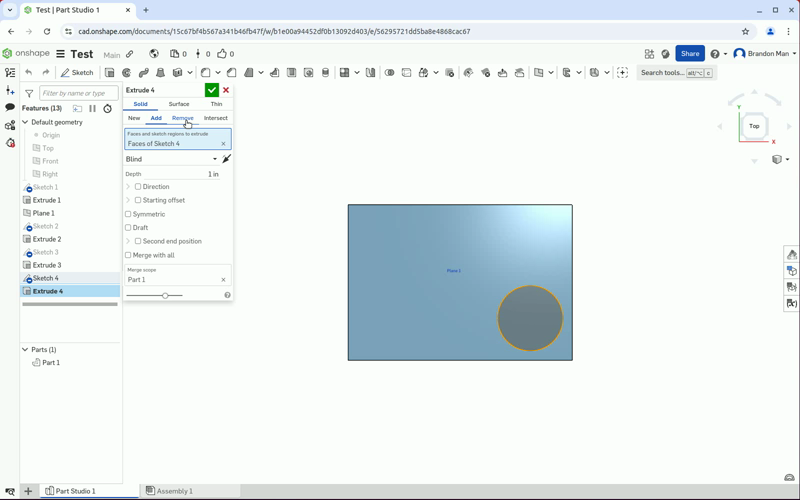
click(186, 120)
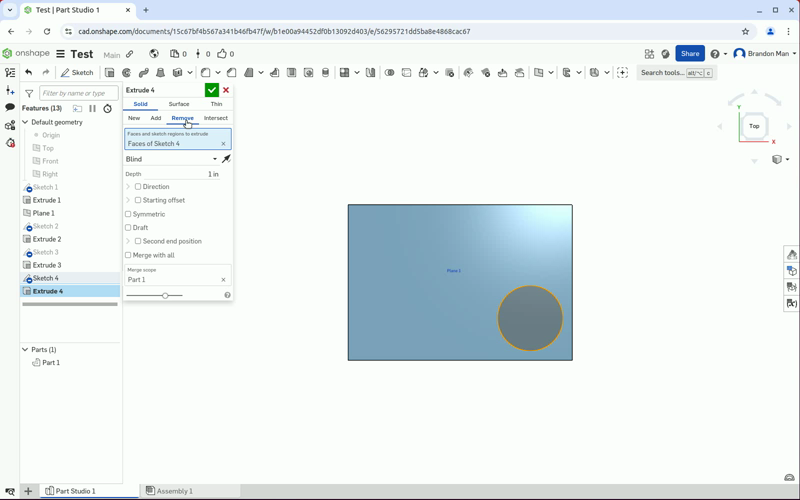
key(tab, 4)
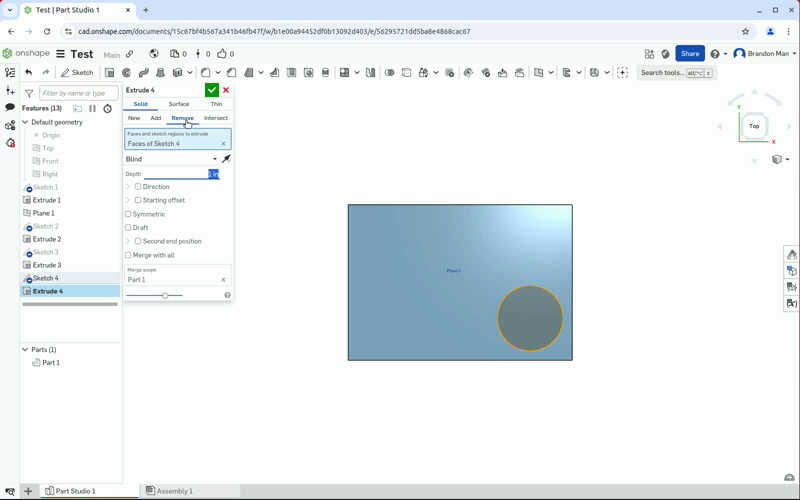
text(4.333)
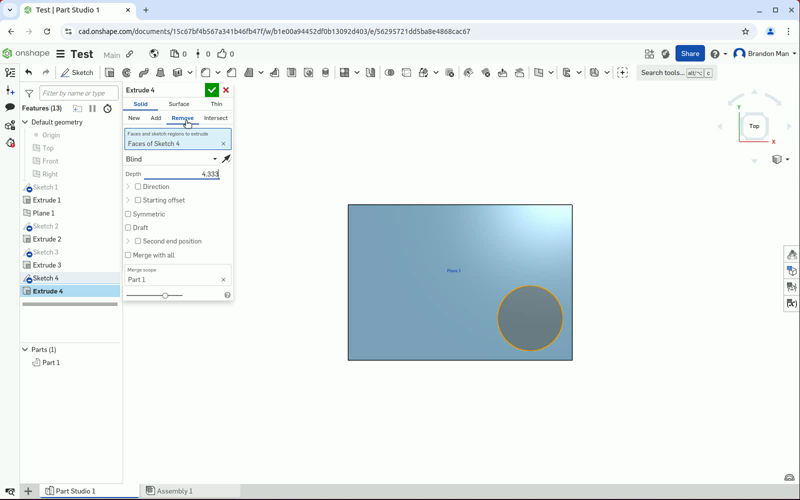
key(tab, 6)
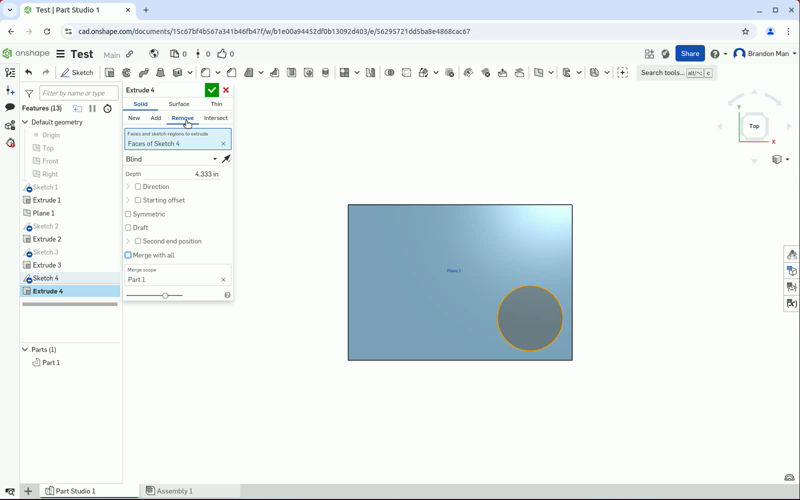
key(space)
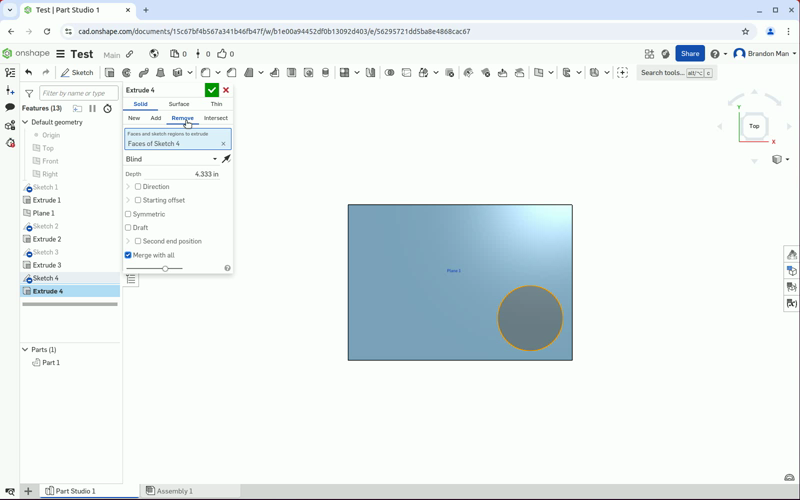
key(enter)
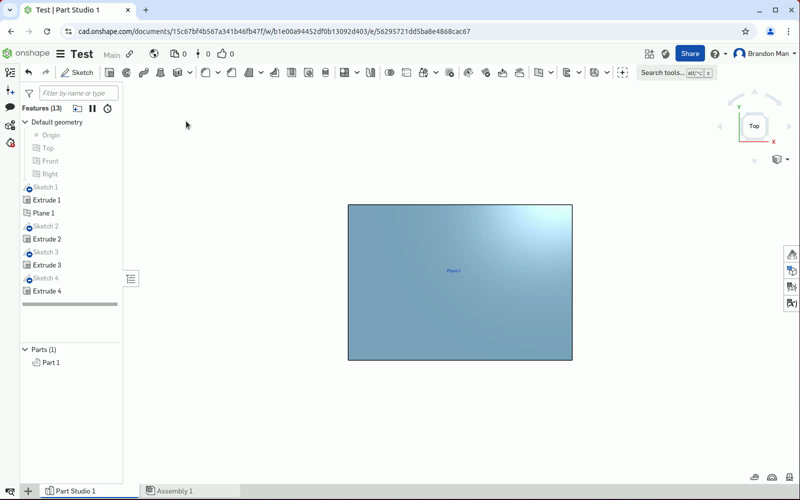
key(shift+h)
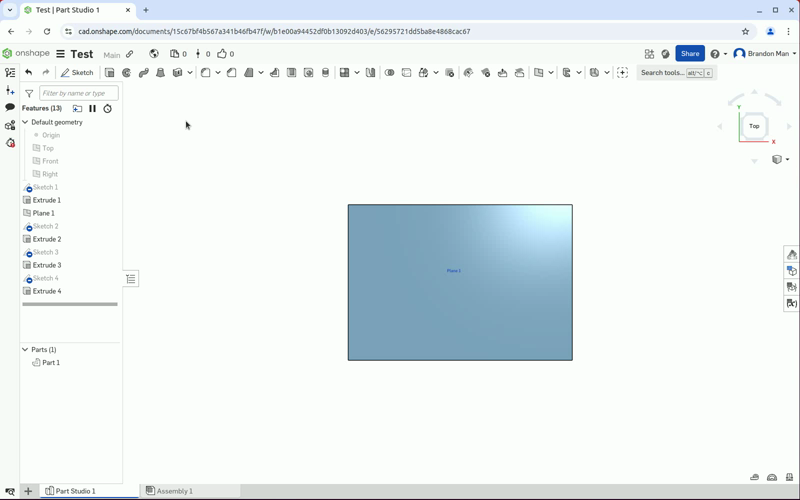
key(shift+h)
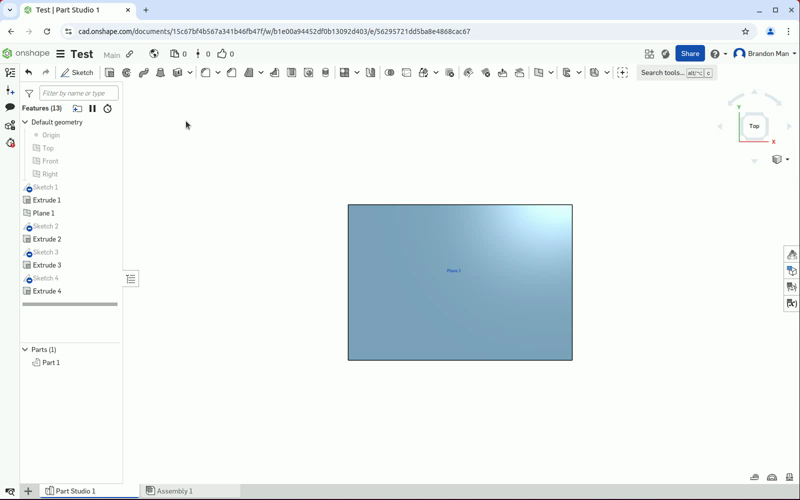
mouse_move(73, 189)
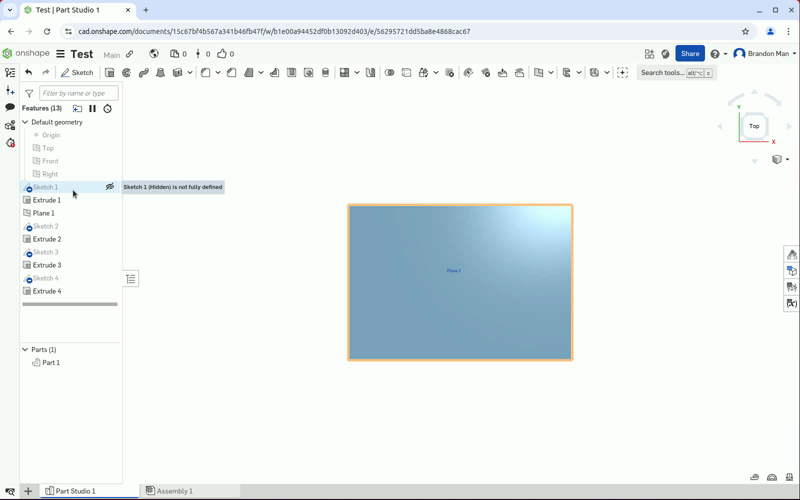
click(73, 189)
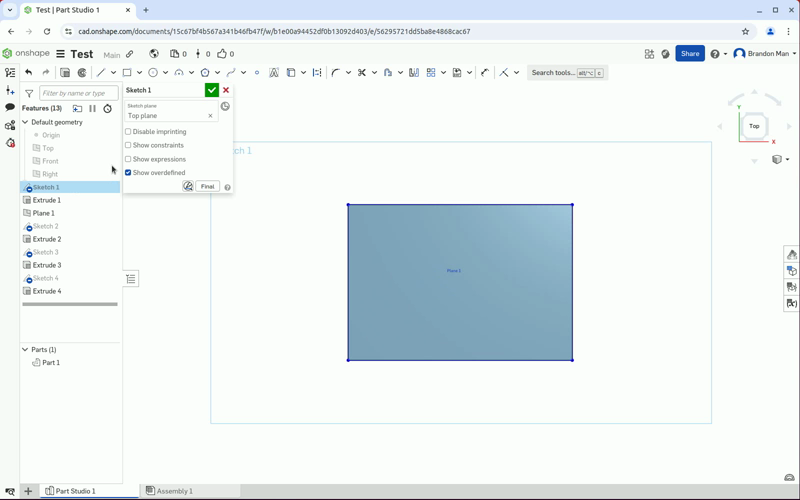
mouse_move(229, 92)
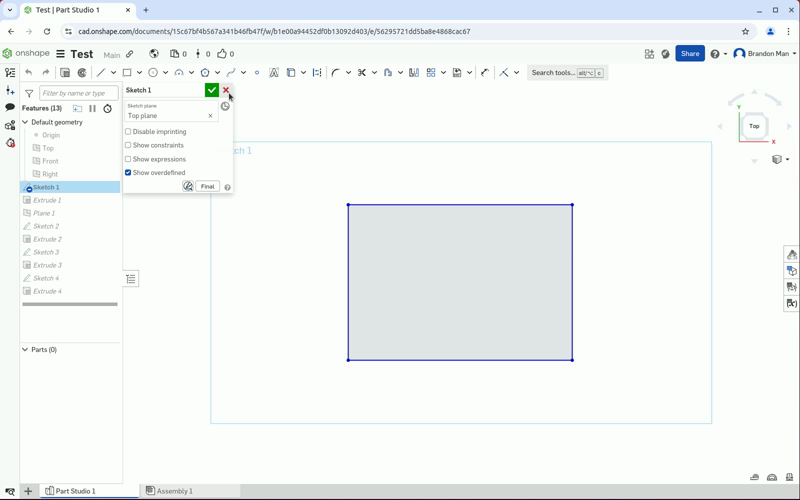
click(229, 92)
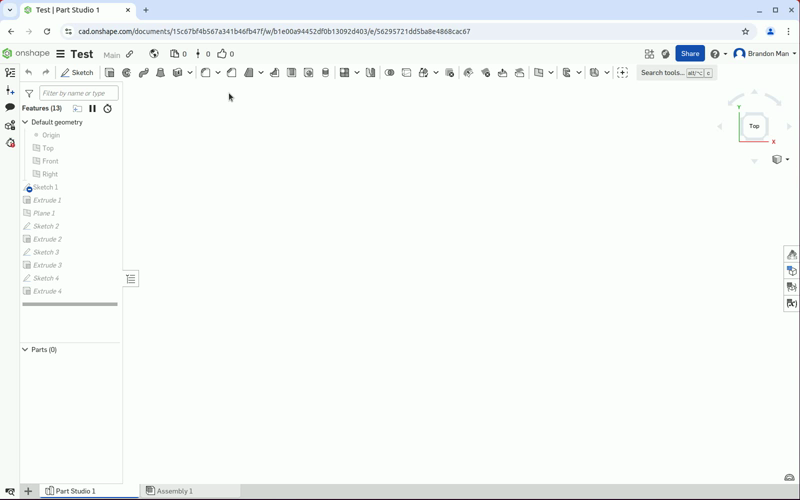
key(shift+s)
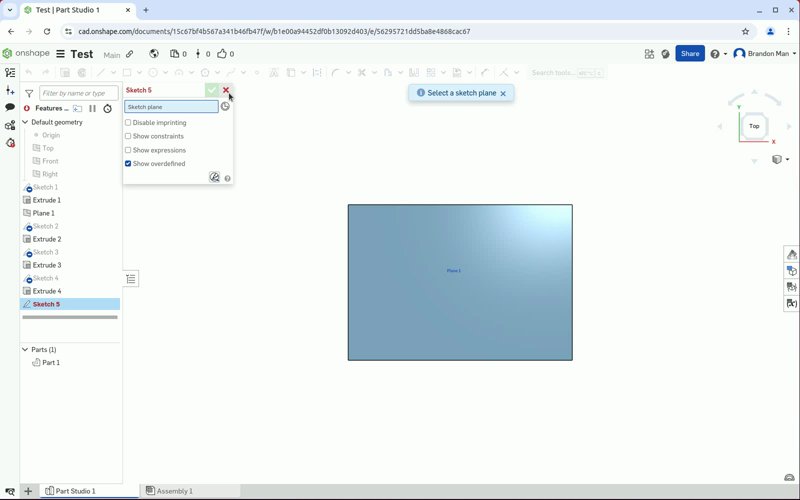
mouse_move(73, 215)
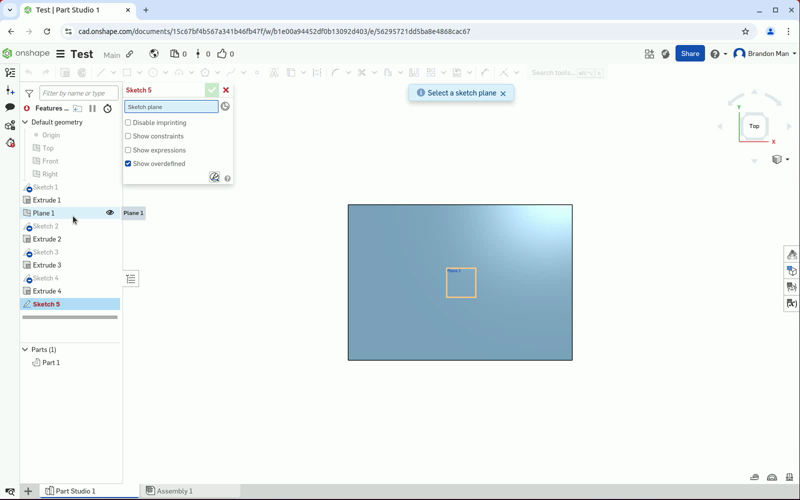
click(73, 215)
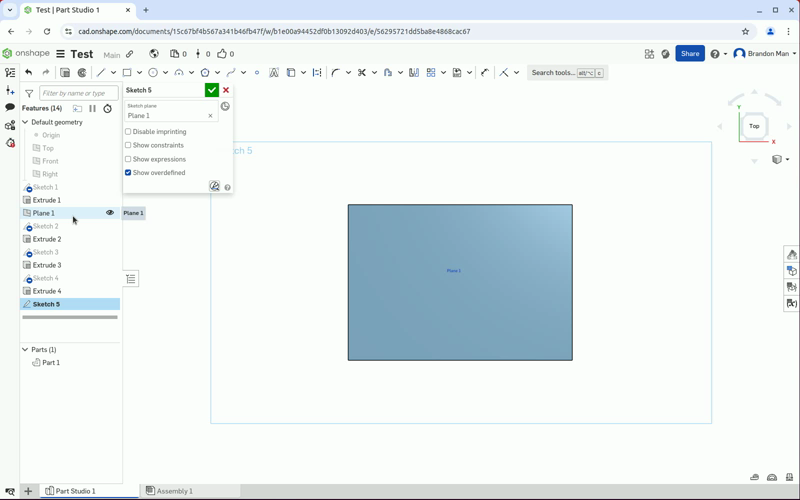
mouse_move(73, 352)
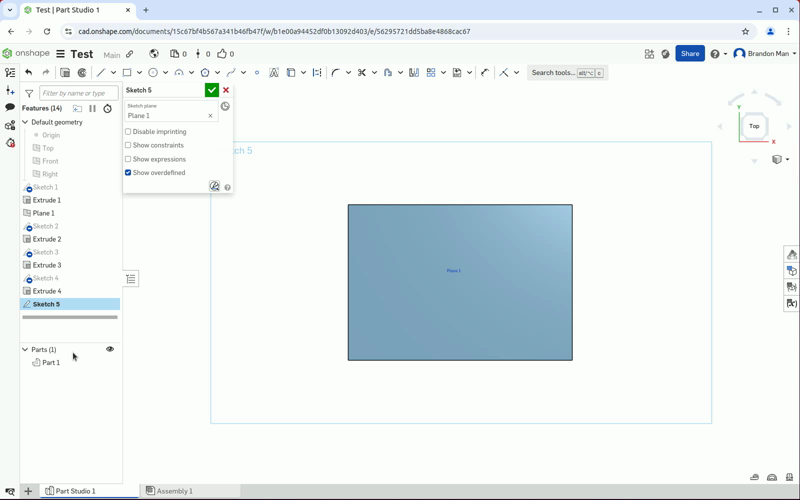
key(y)
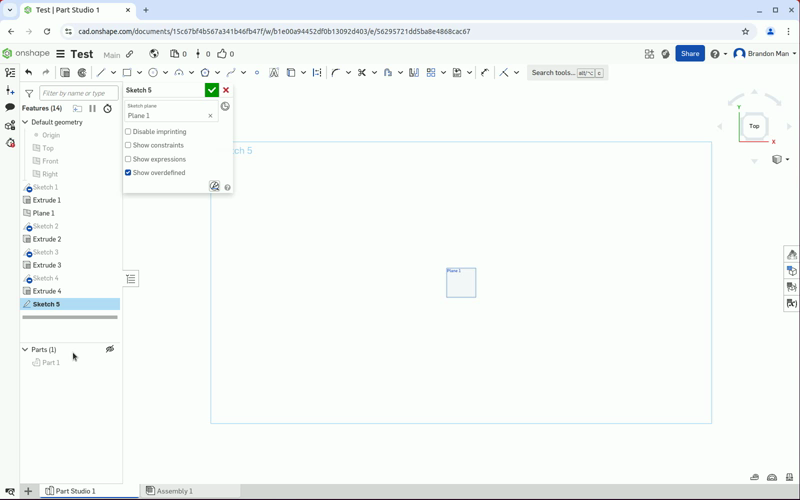
key(c)
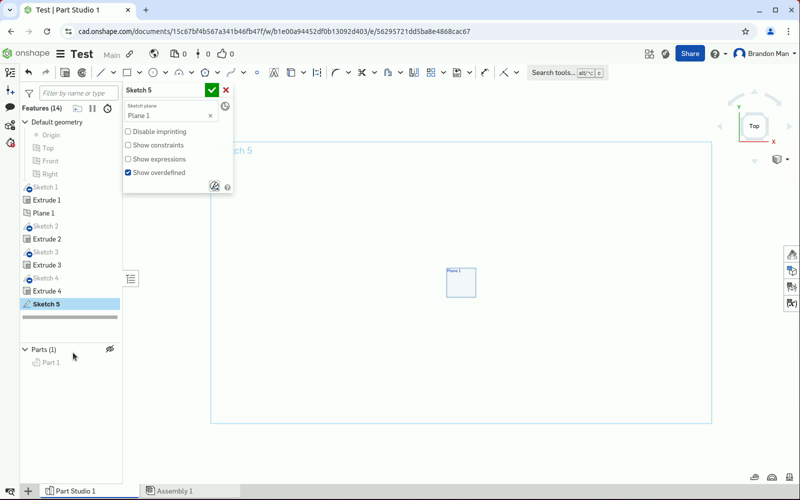
key_down(shift)
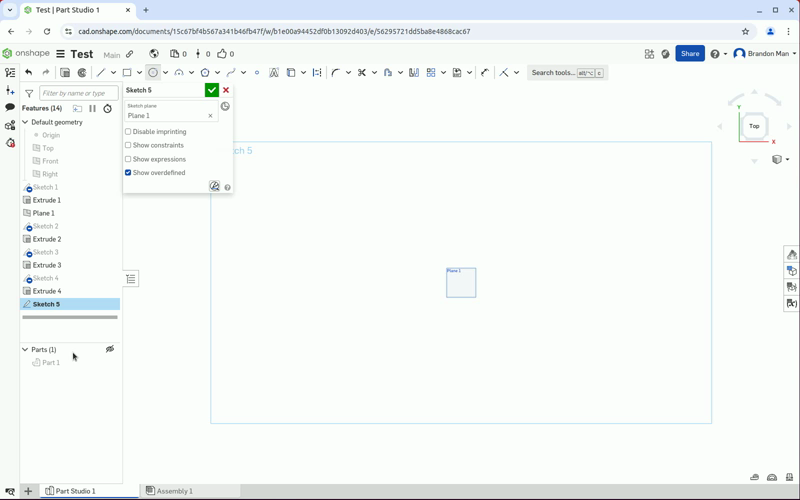
mouse_move(392, 245)
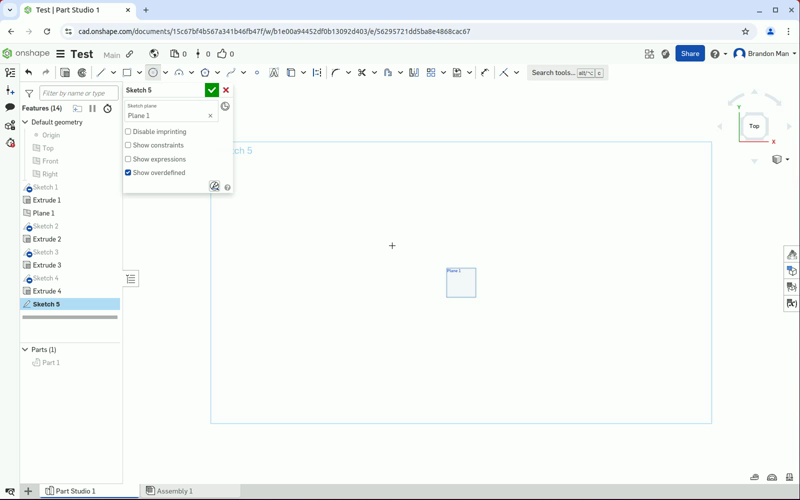
click(392, 245)
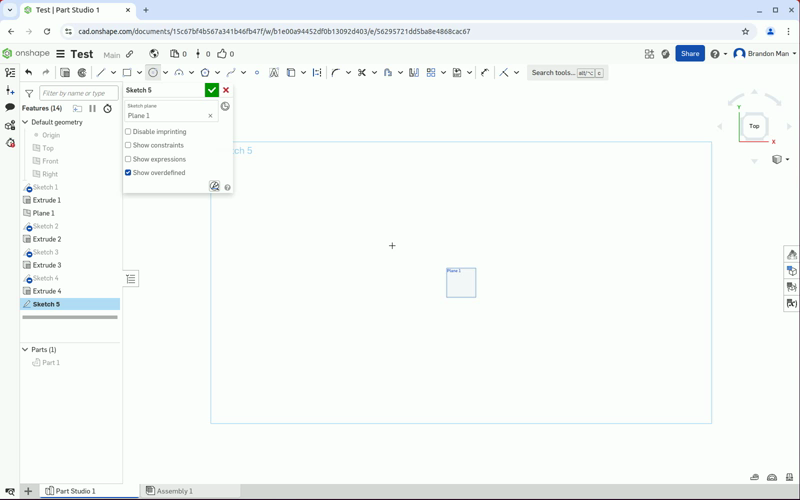
key_up(shift)
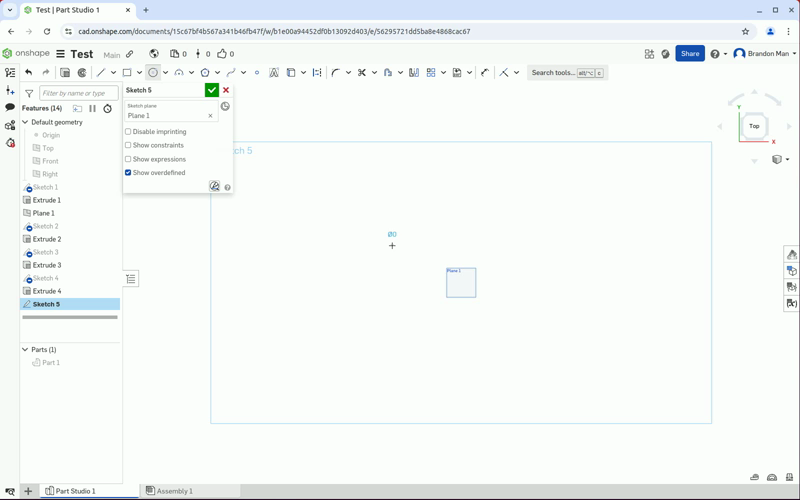
mouse_move(424, 245)
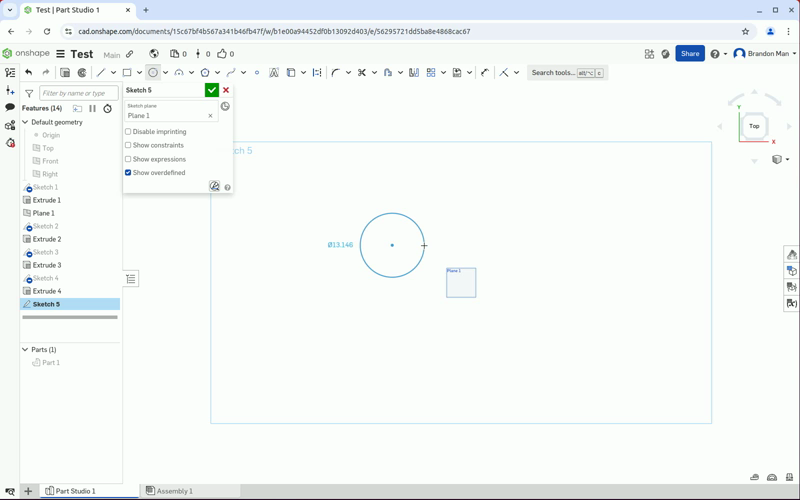
click(424, 245)
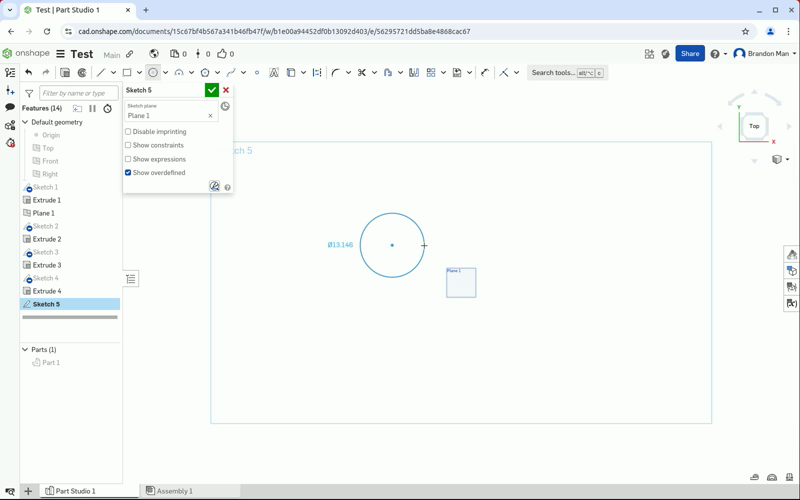
key(esc)
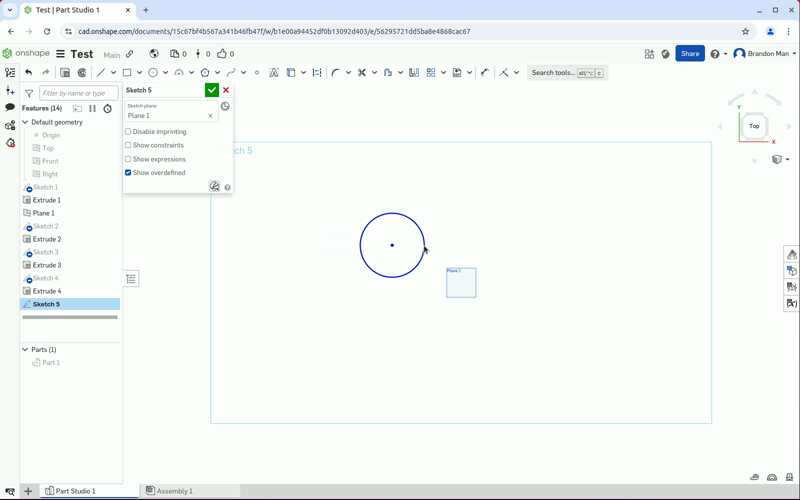
mouse_move(389, 226)
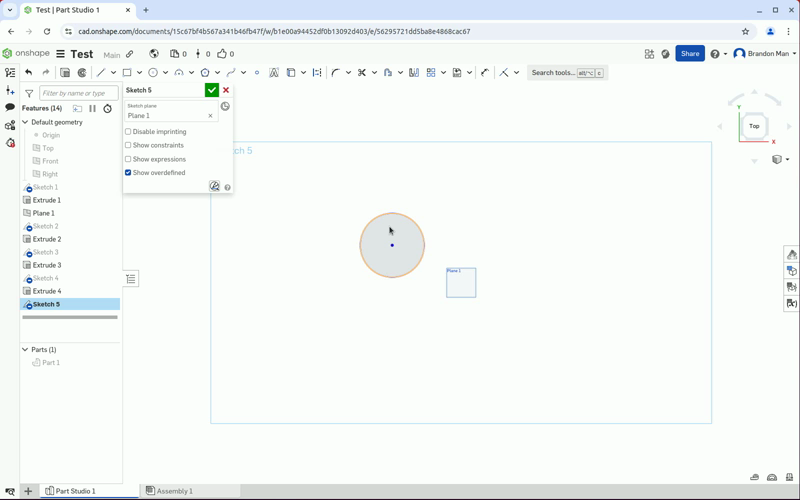
click(389, 226)
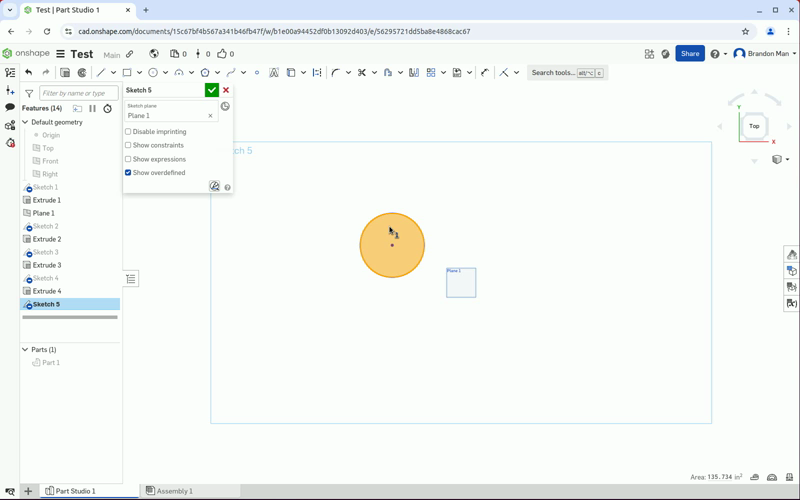
mouse_move(73, 352)
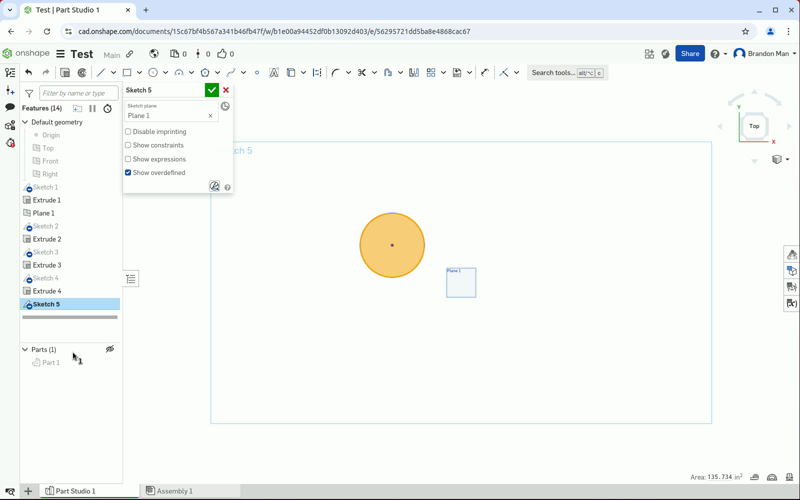
key(shift+y)
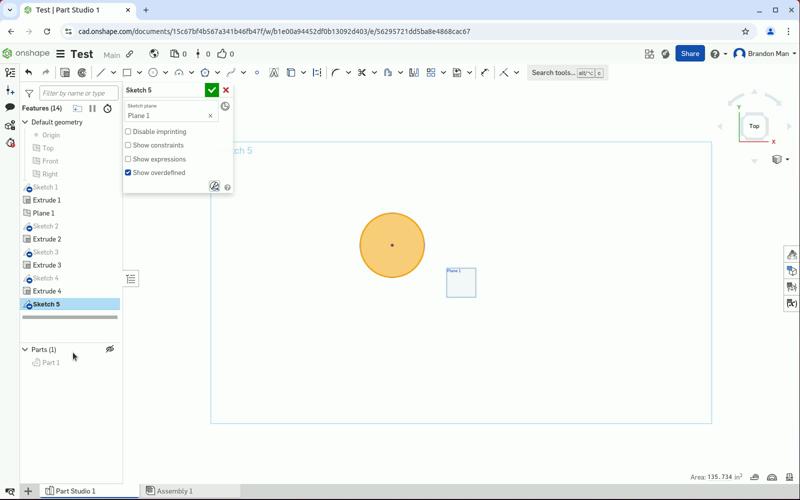
key(shift+e)
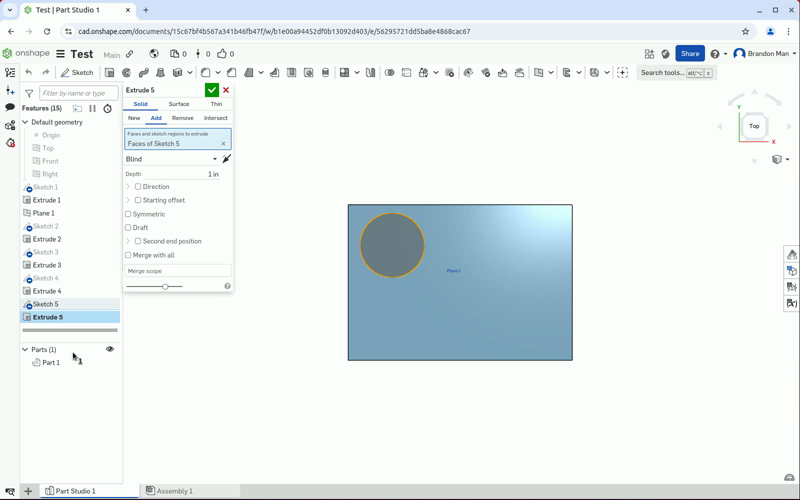
mouse_move(143, 106)
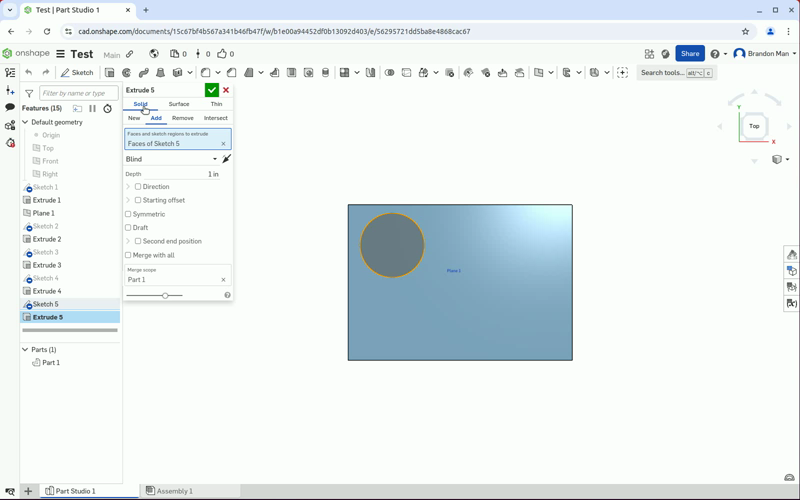
click(143, 106)
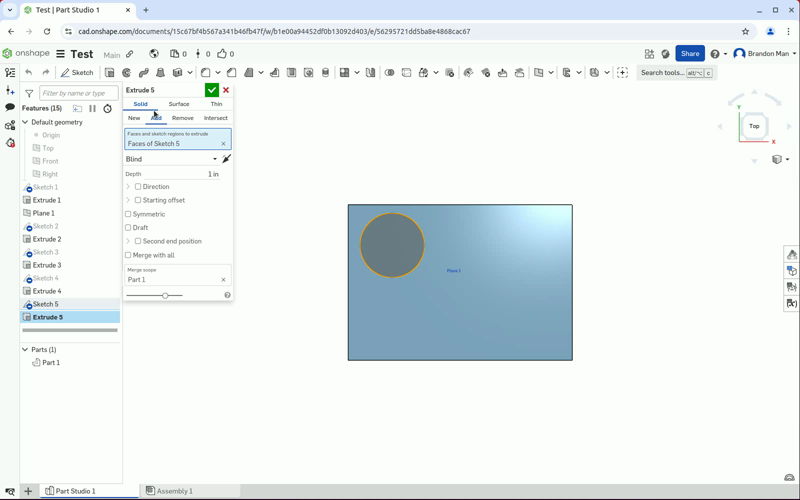
mouse_move(186, 120)
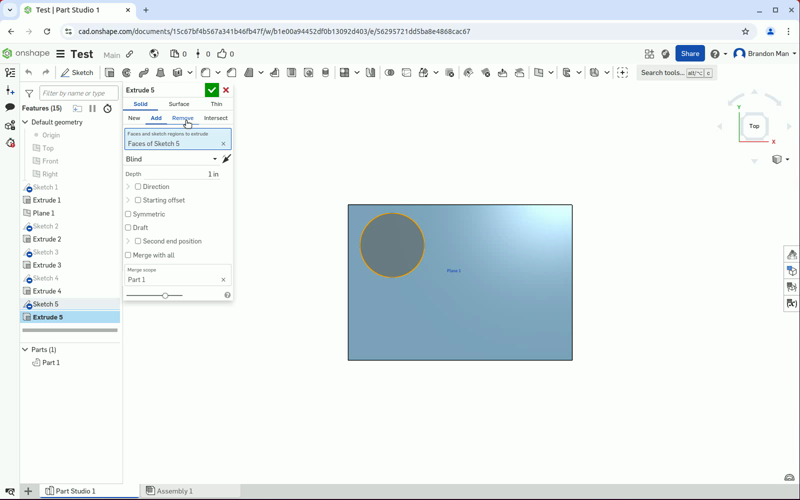
click(186, 120)
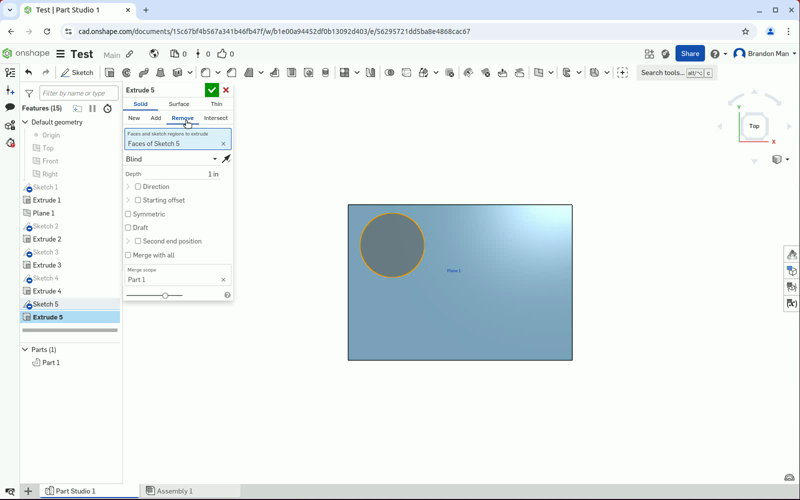
key(tab, 4)
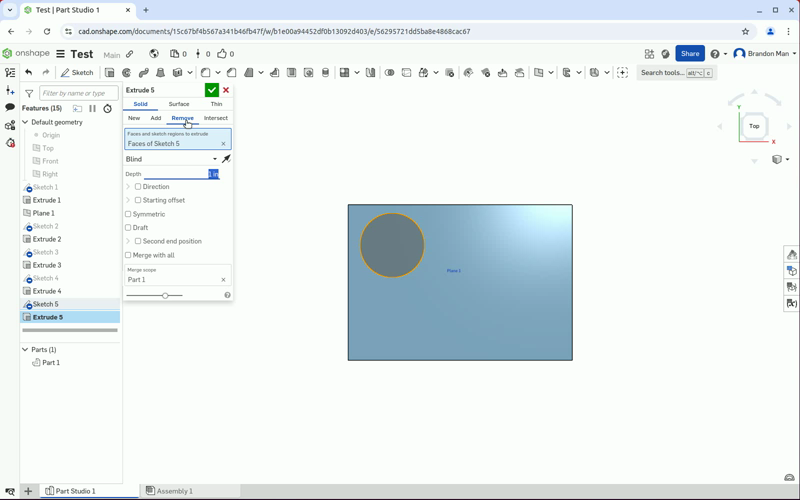
text(4.333)
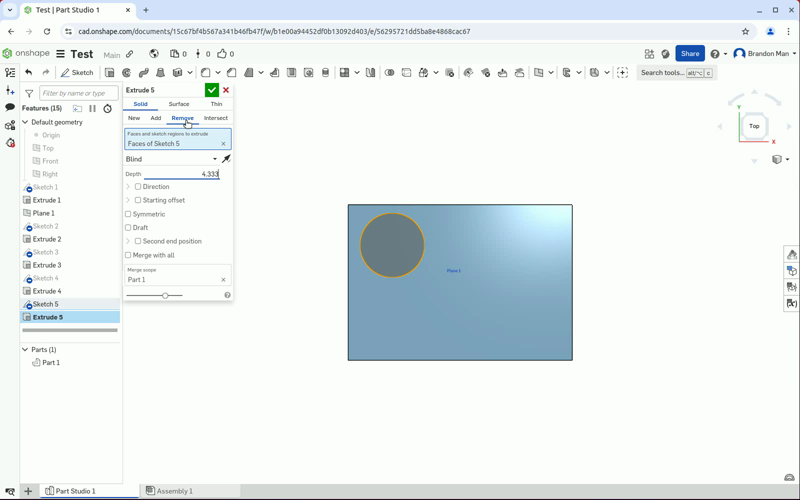
key(tab, 6)
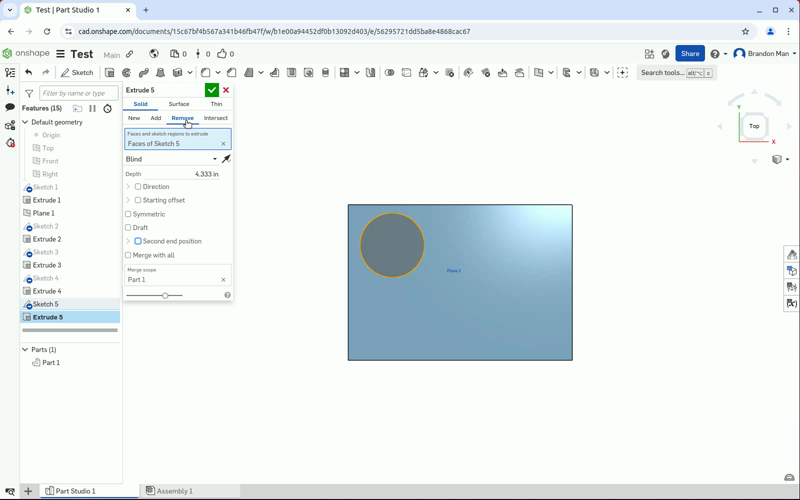
key(space)
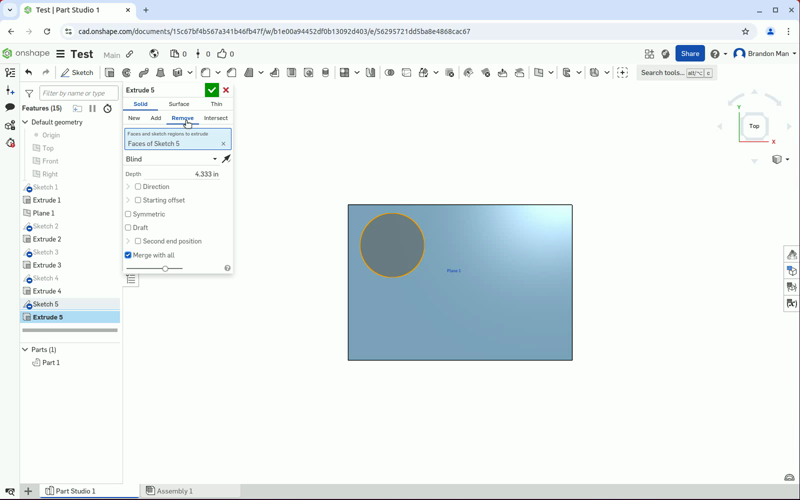
key(enter)
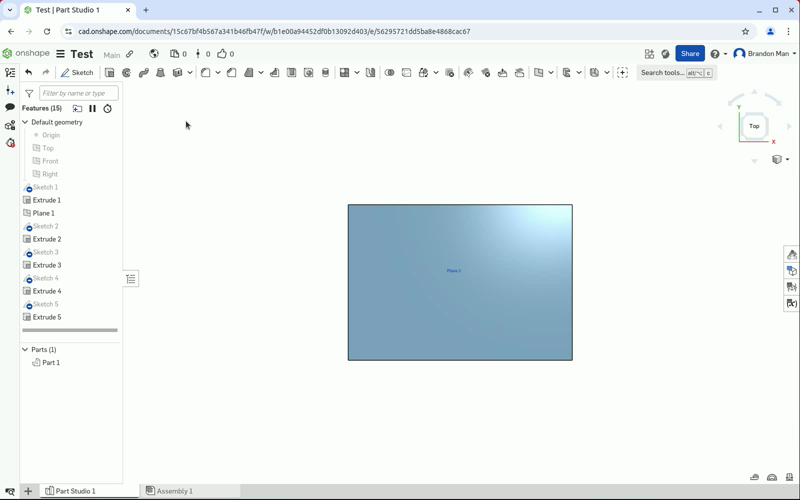
key(shift+h)
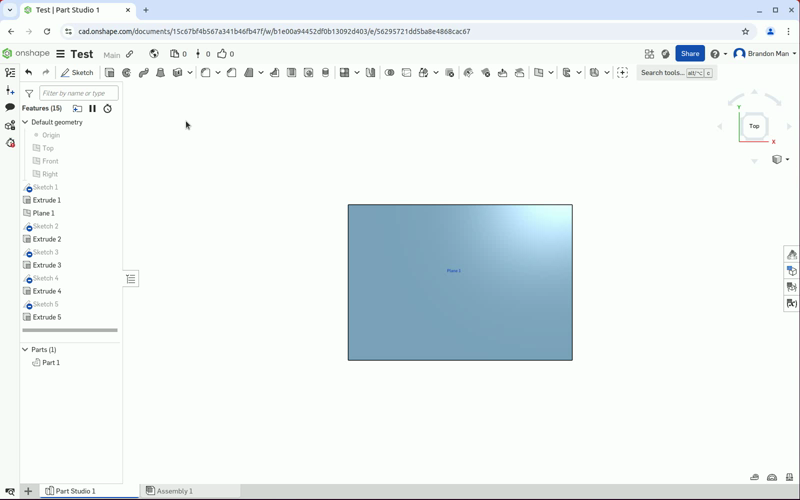
key(shift+h)
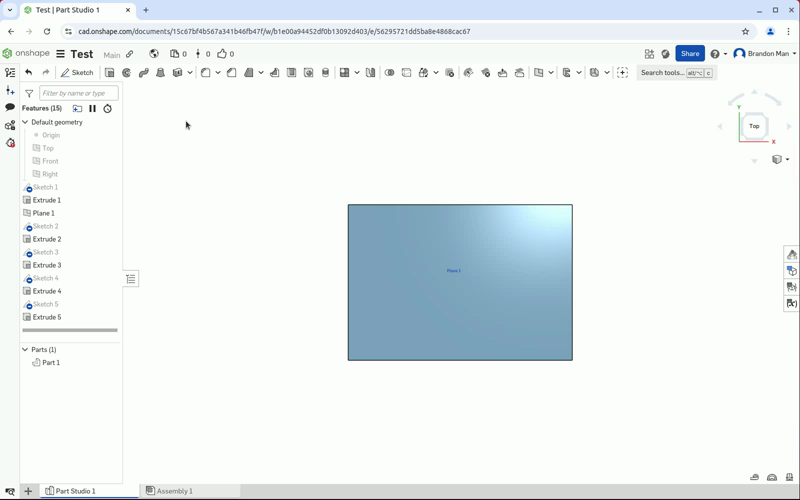
mouse_move(73, 189)
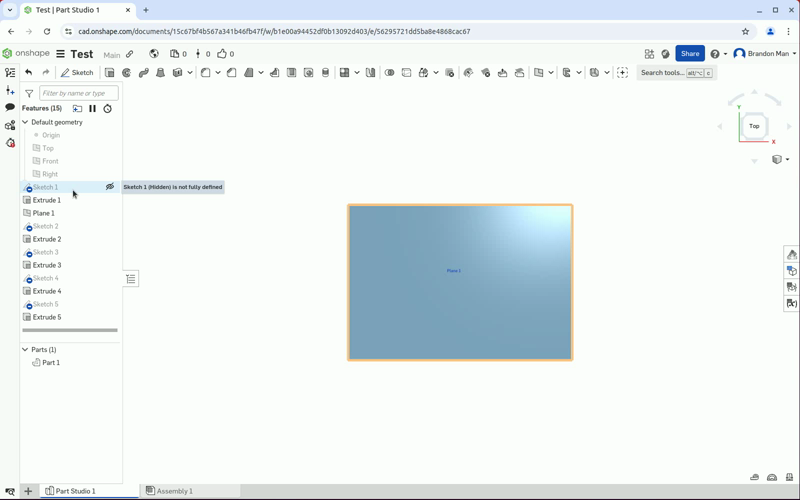
click(73, 189)
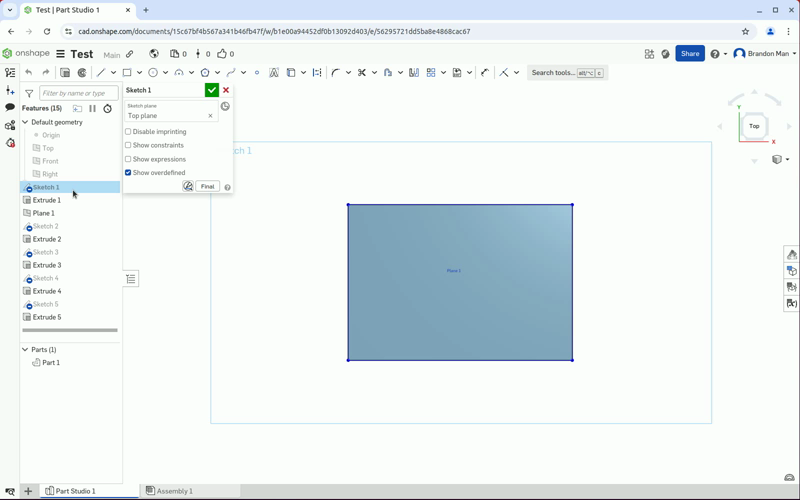
mouse_move(229, 92)
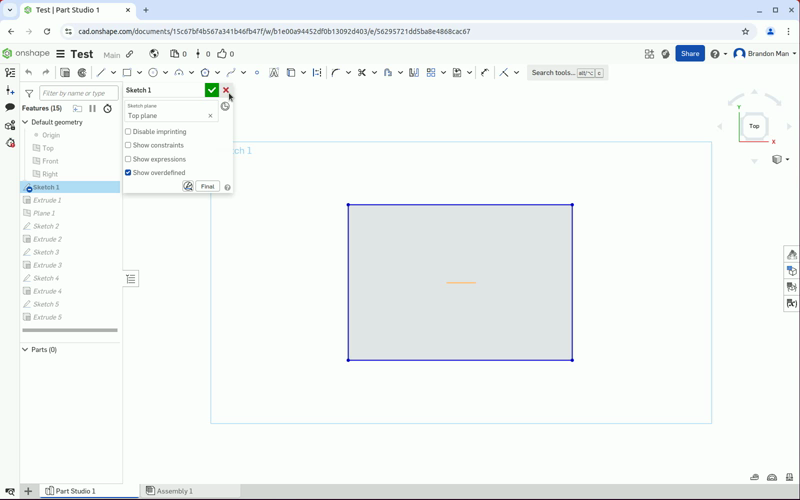
click(229, 92)
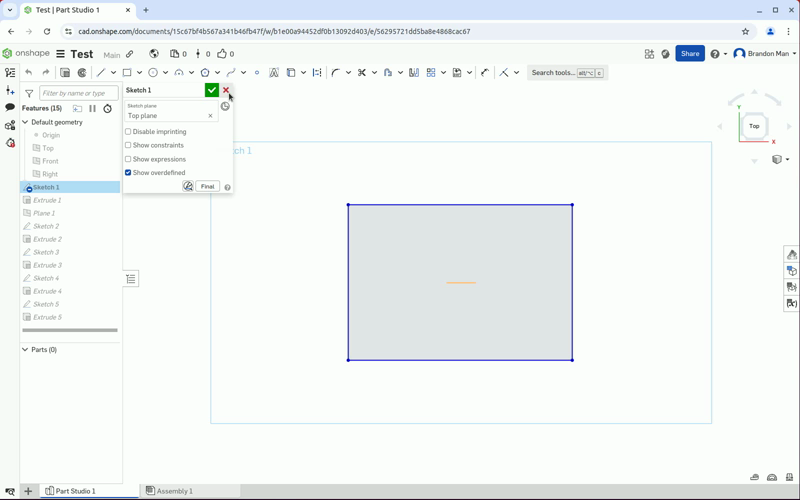
key(shift+s)
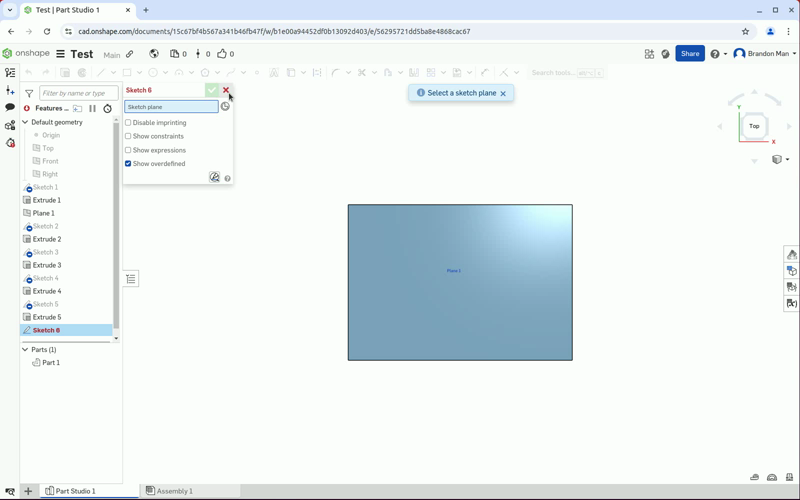
mouse_move(69, 215)
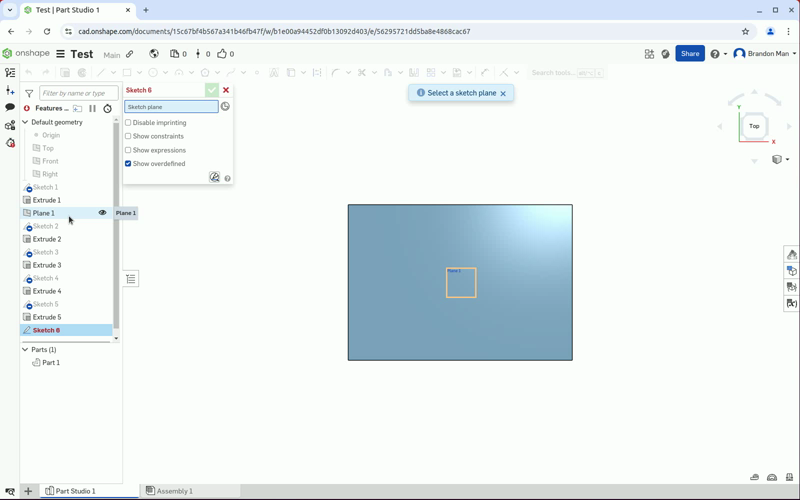
click(69, 215)
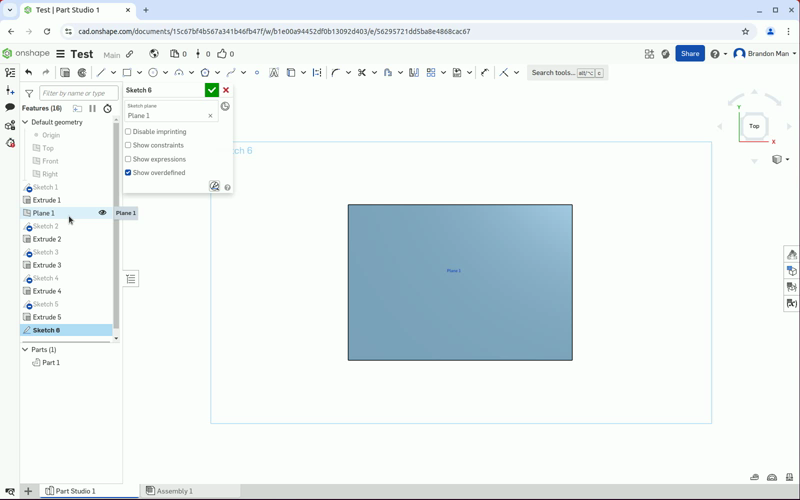
mouse_move(73, 352)
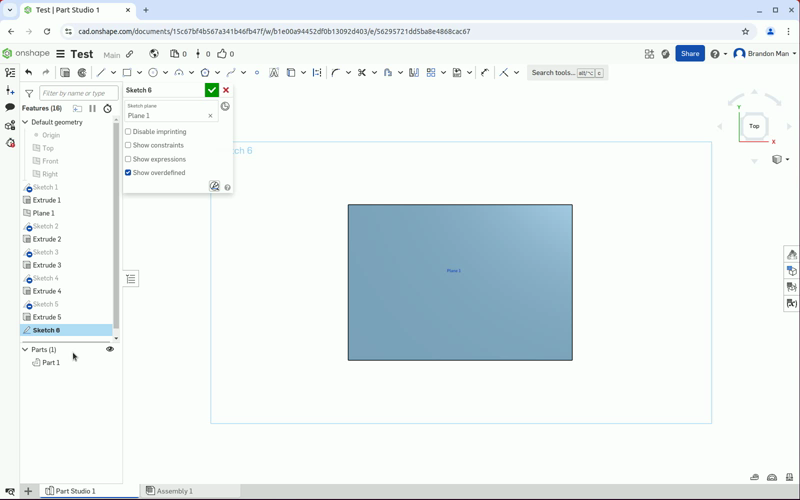
key(y)
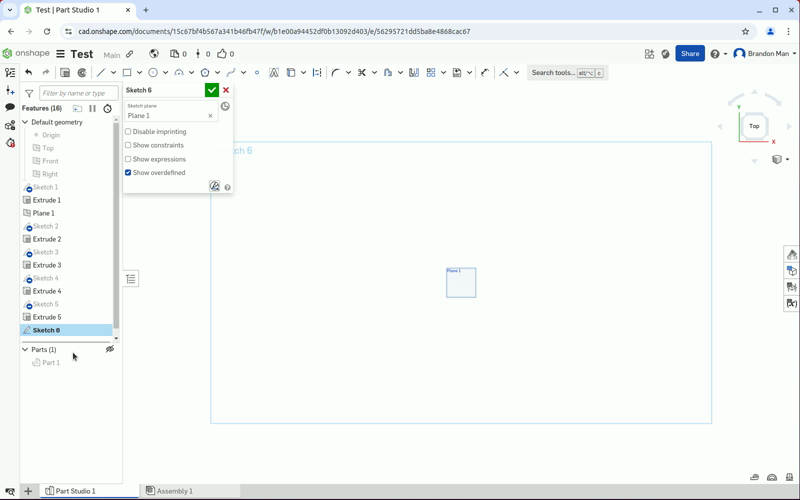
key(c)
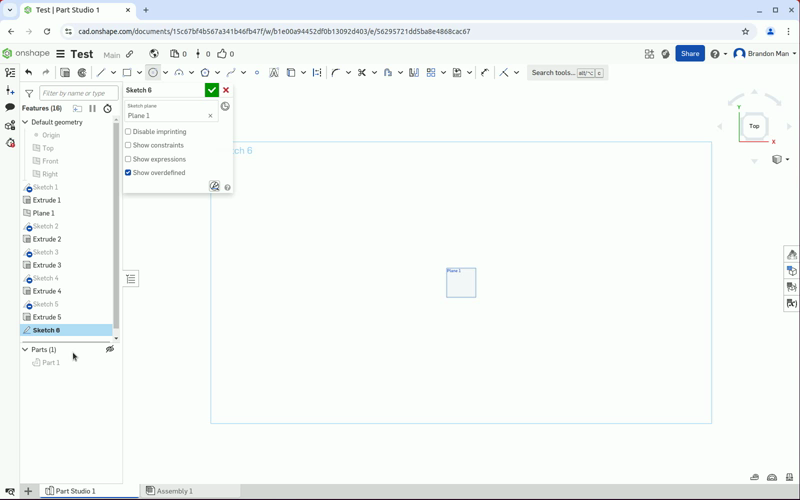
key_down(shift)
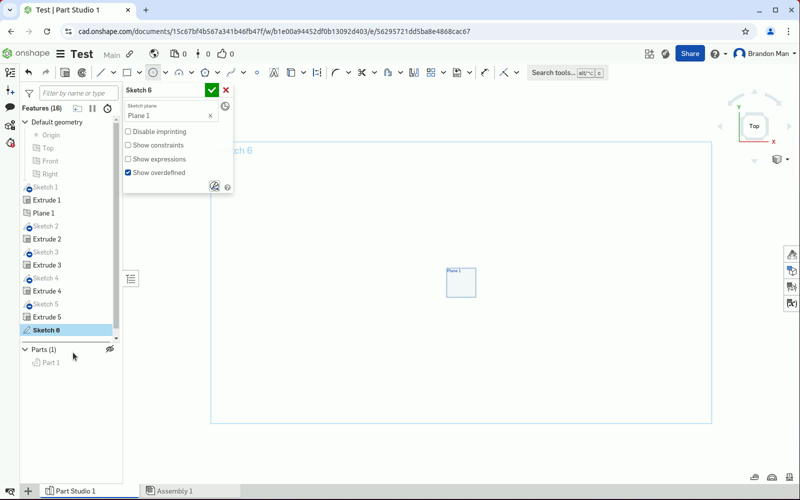
mouse_move(461, 245)
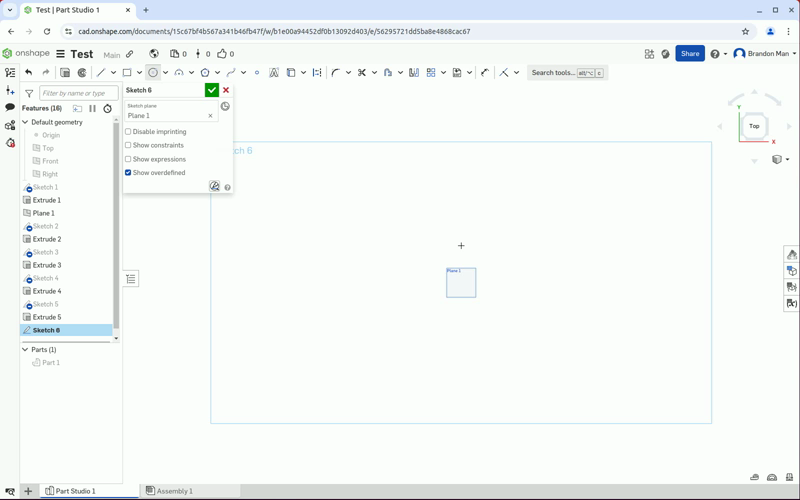
click(461, 245)
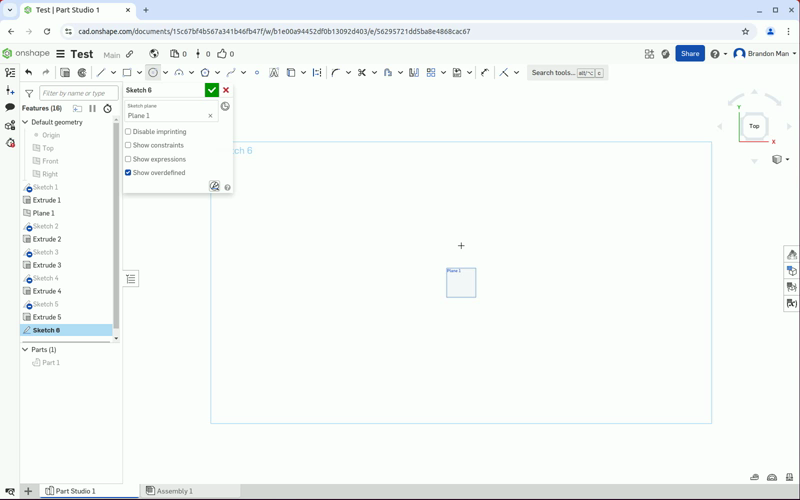
key_up(shift)
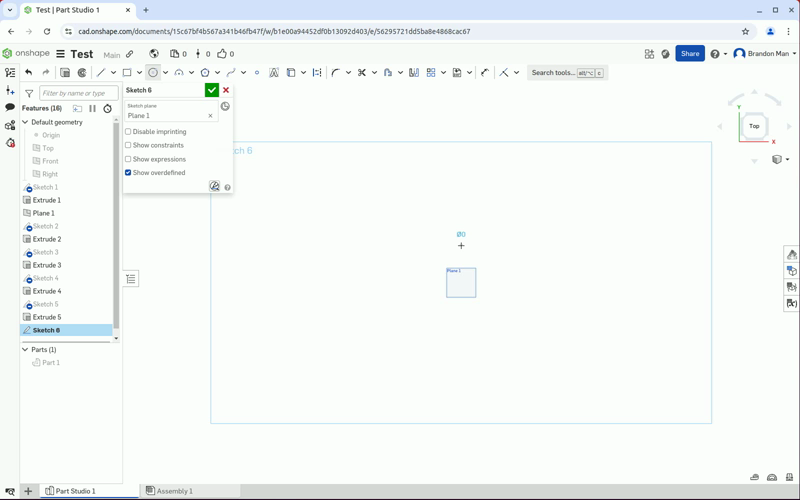
mouse_move(493, 245)
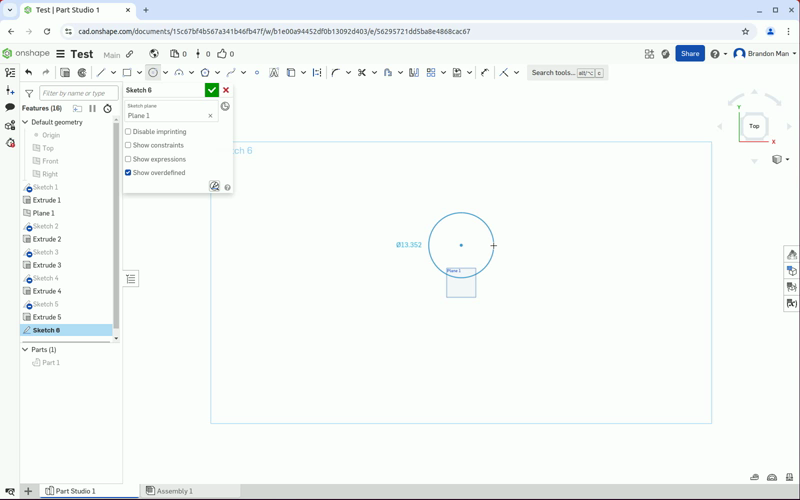
click(493, 245)
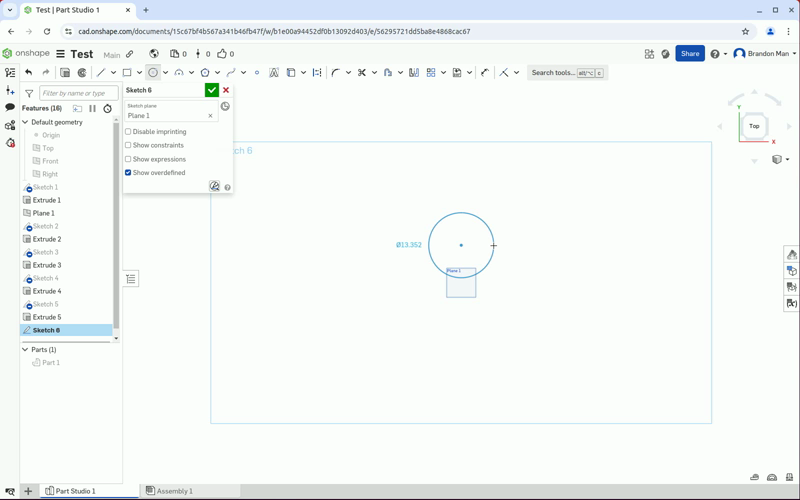
key(esc)
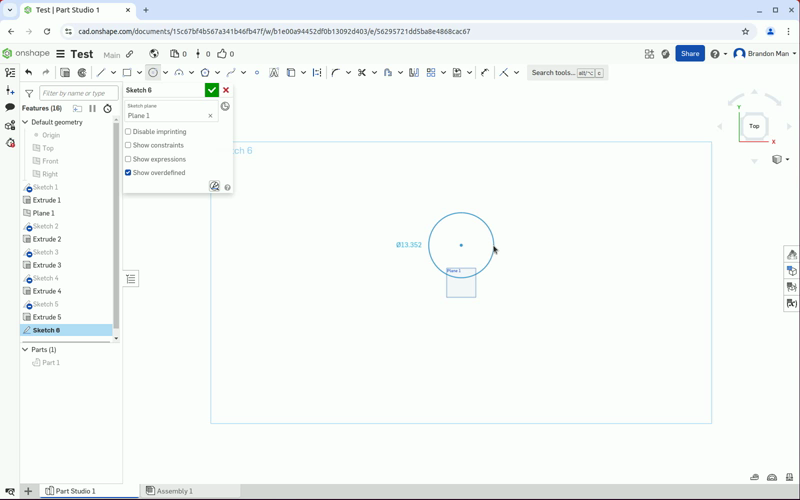
mouse_move(472, 238)
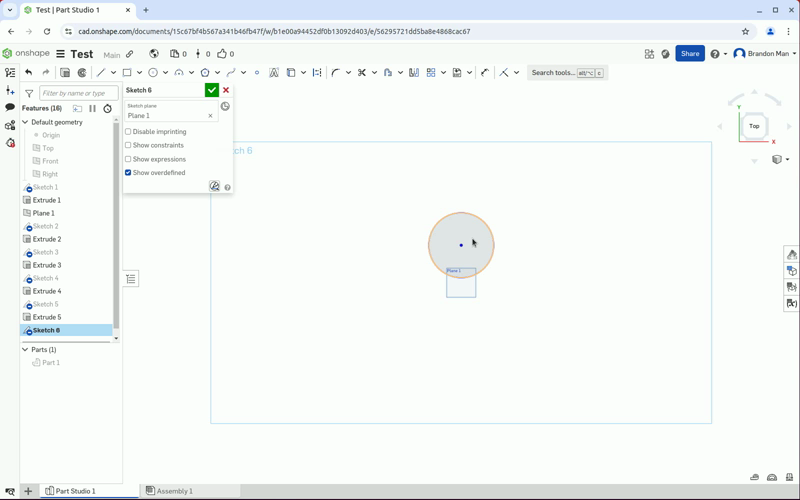
click(472, 238)
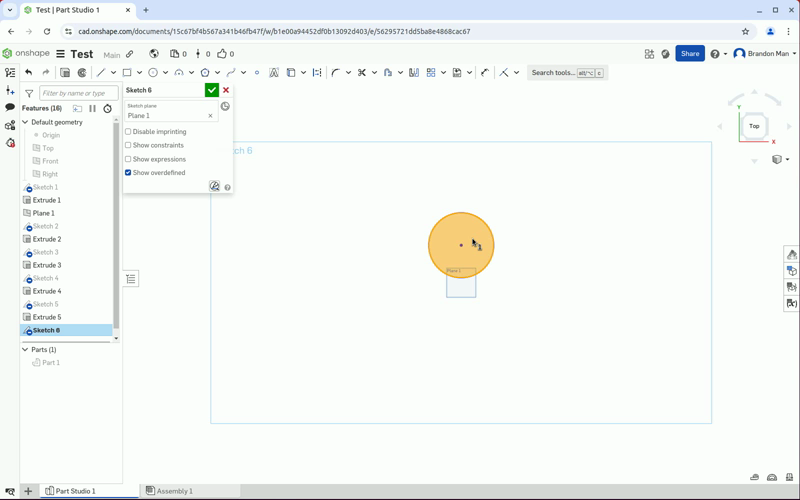
mouse_move(73, 352)
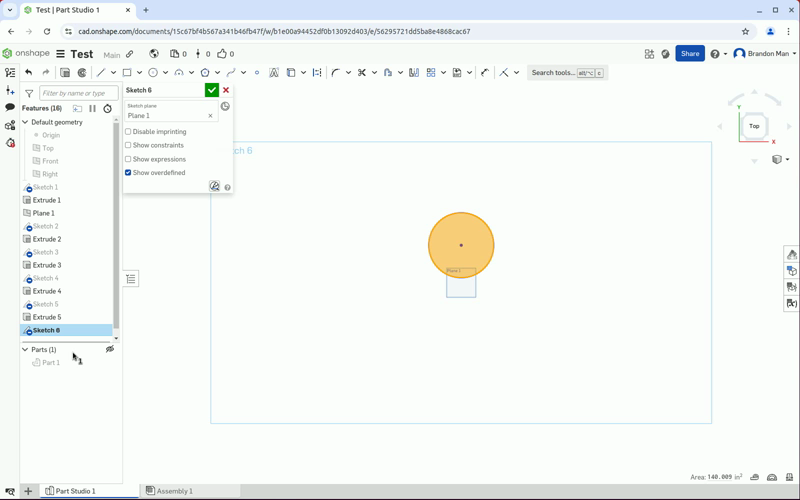
key(shift+y)
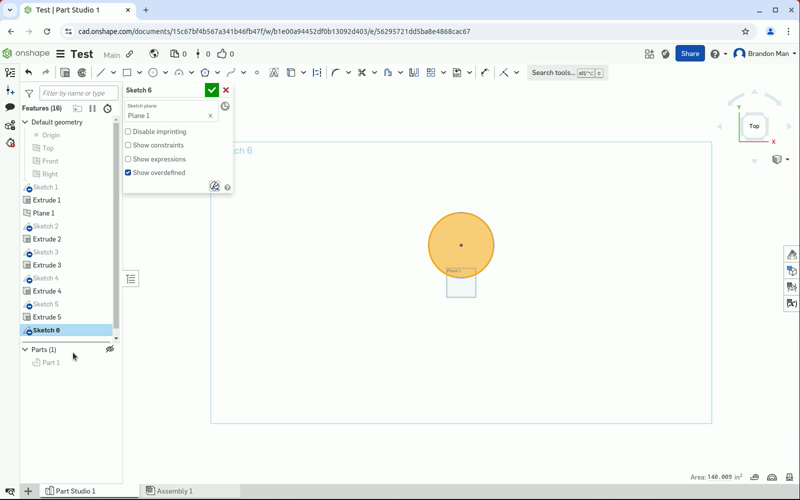
key(shift+e)
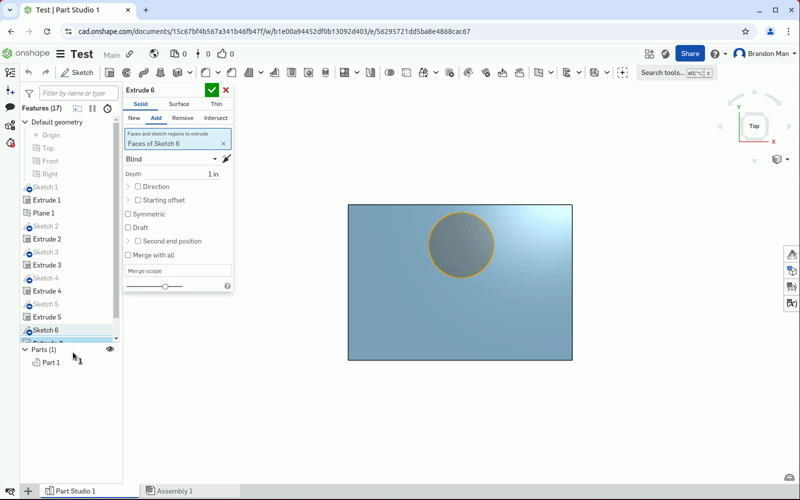
mouse_move(143, 106)
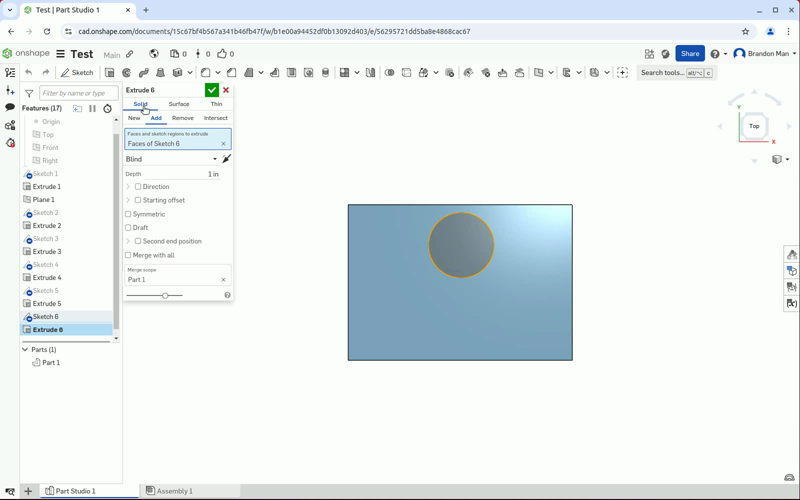
click(143, 106)
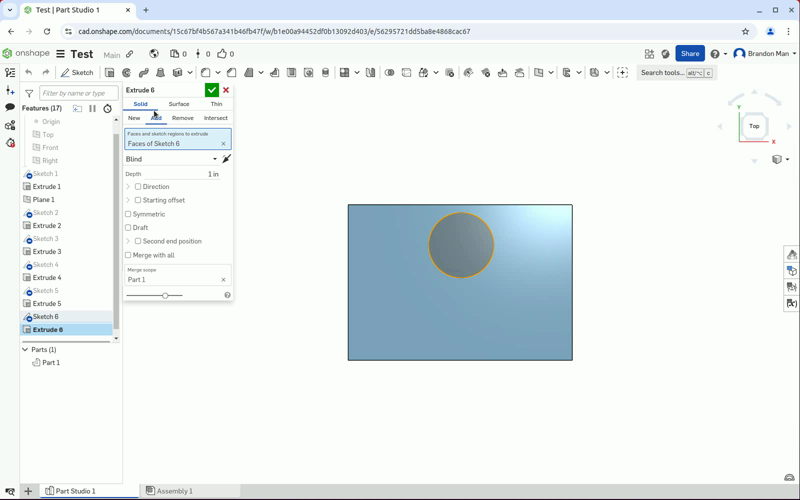
mouse_move(186, 120)
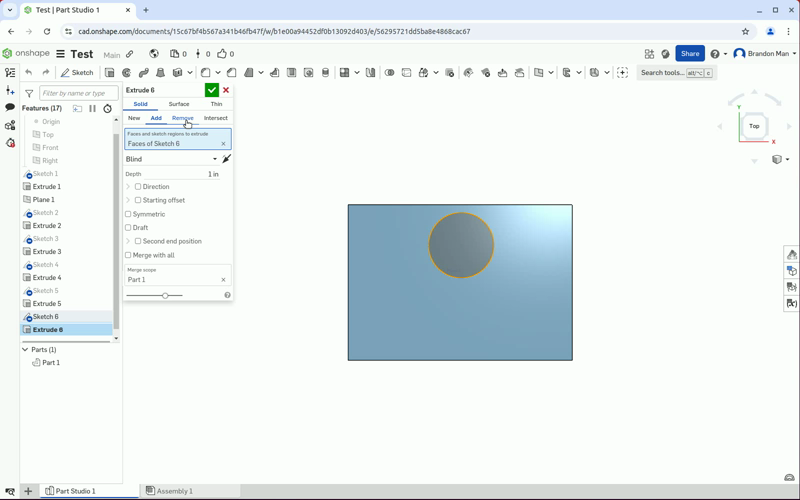
click(186, 120)
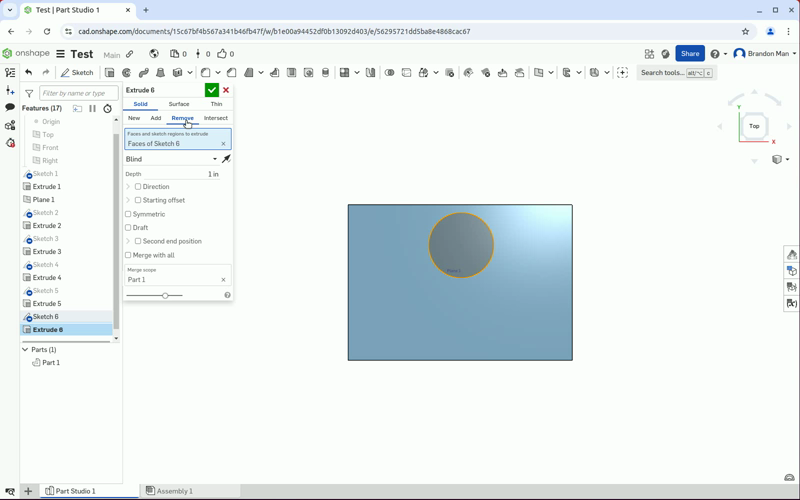
key(tab, 4)
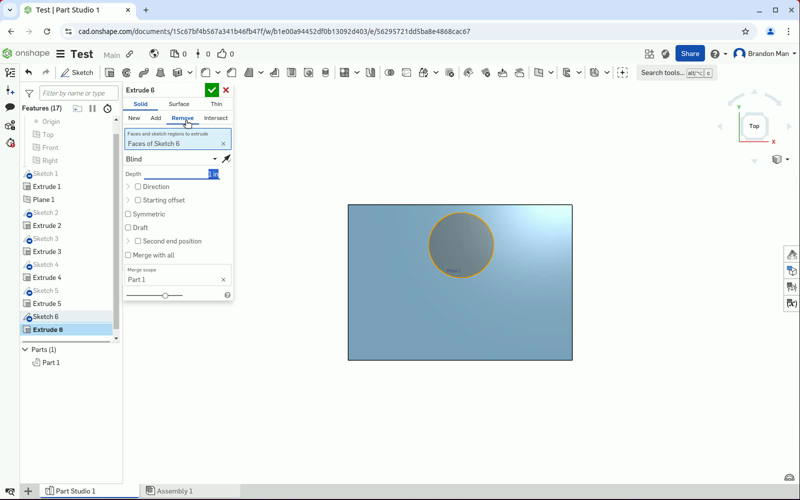
text(4.333)
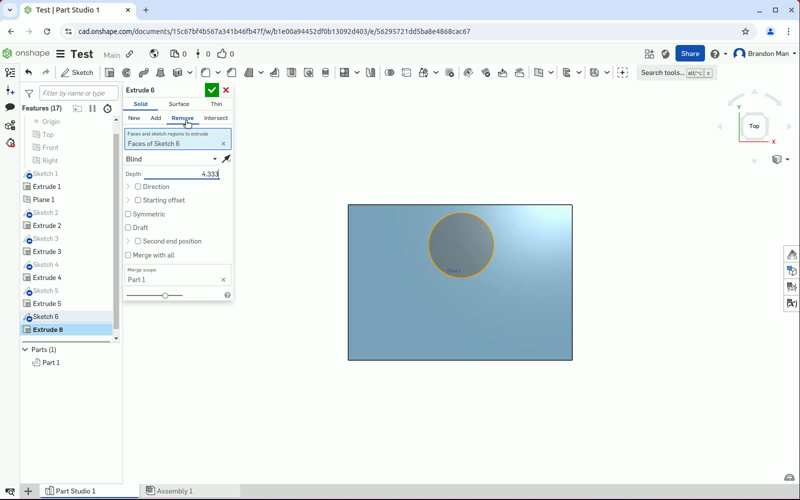
key(tab, 6)
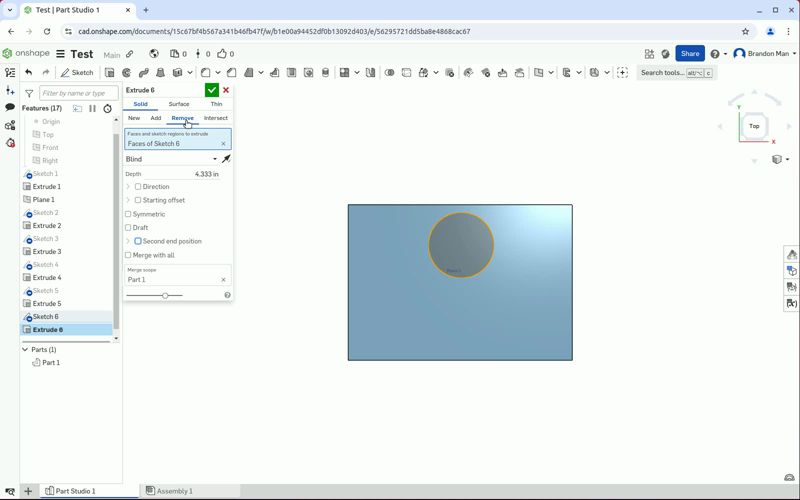
key(space)
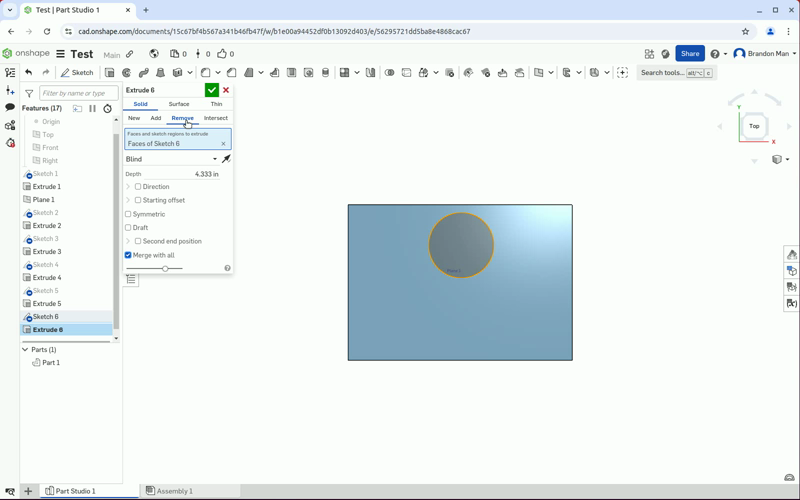
key(enter)
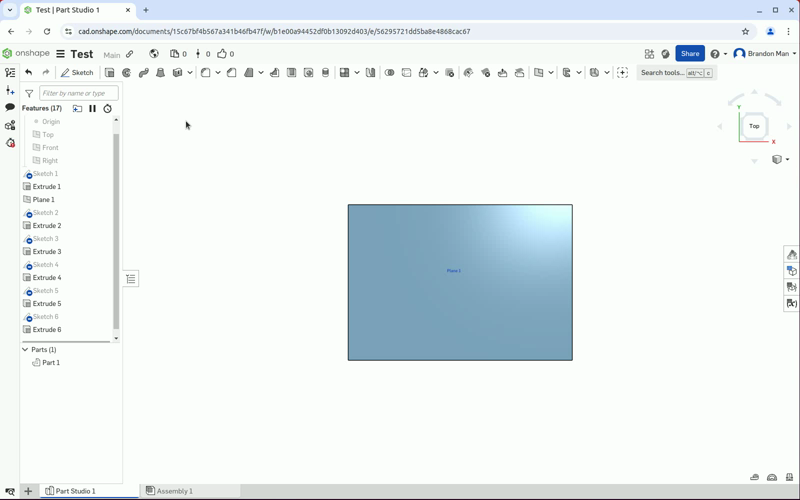
key(shift+h)
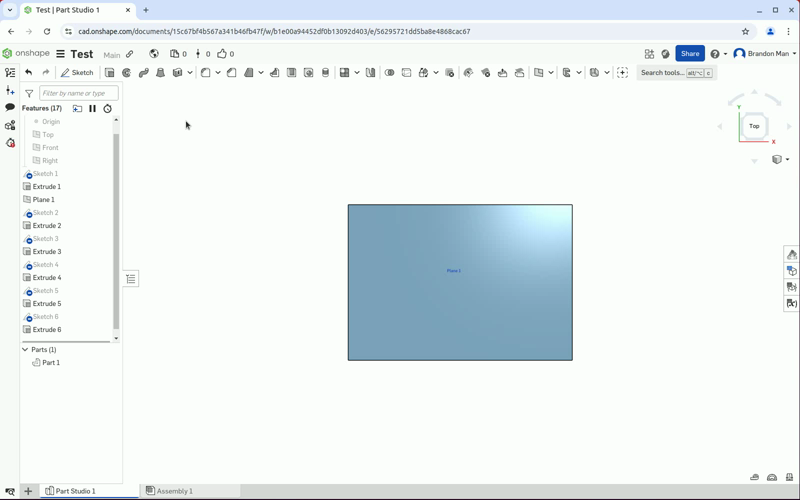
key(shift+h)
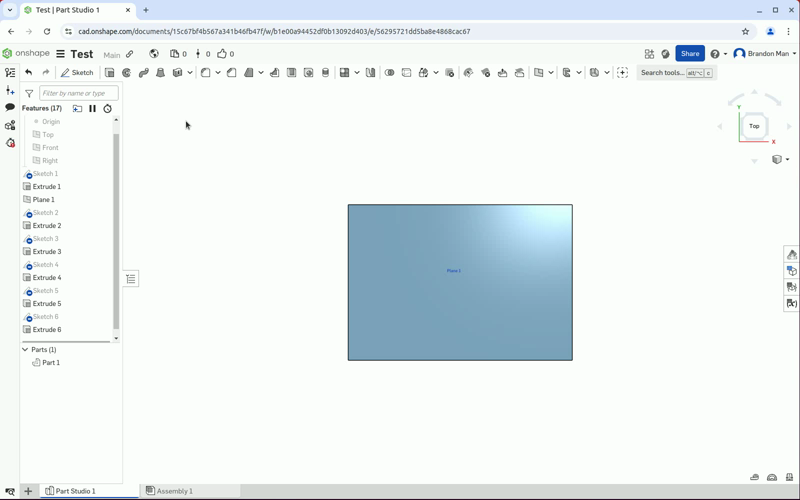
mouse_move(69, 176)
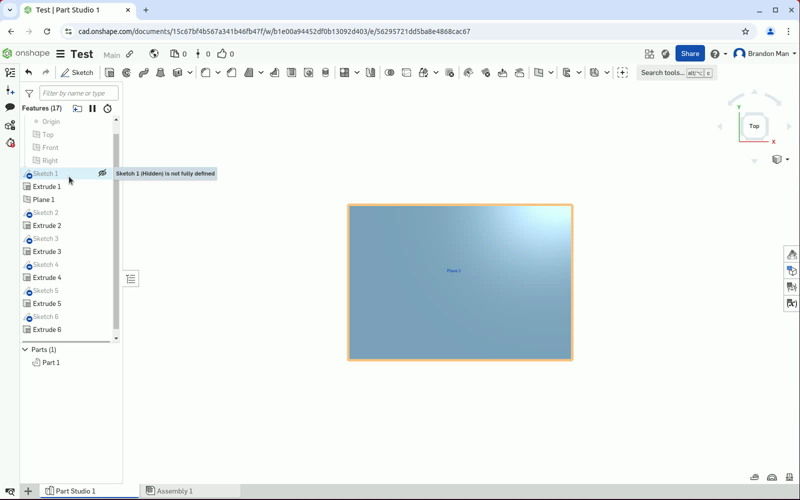
click(69, 176)
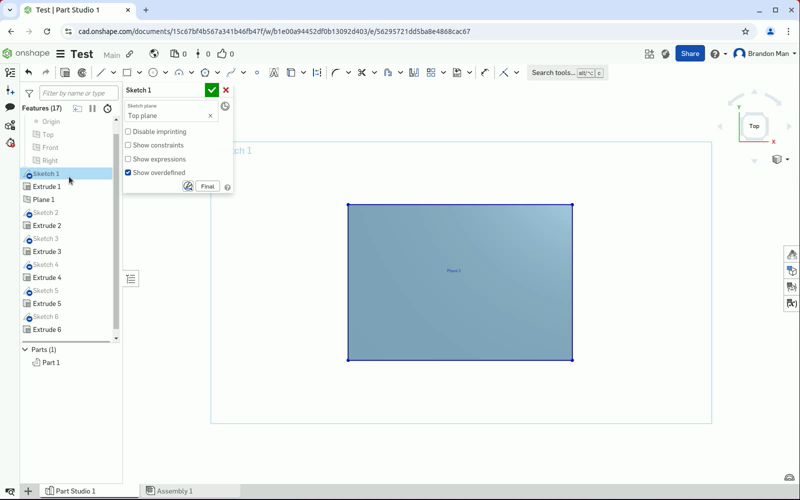
mouse_move(229, 92)
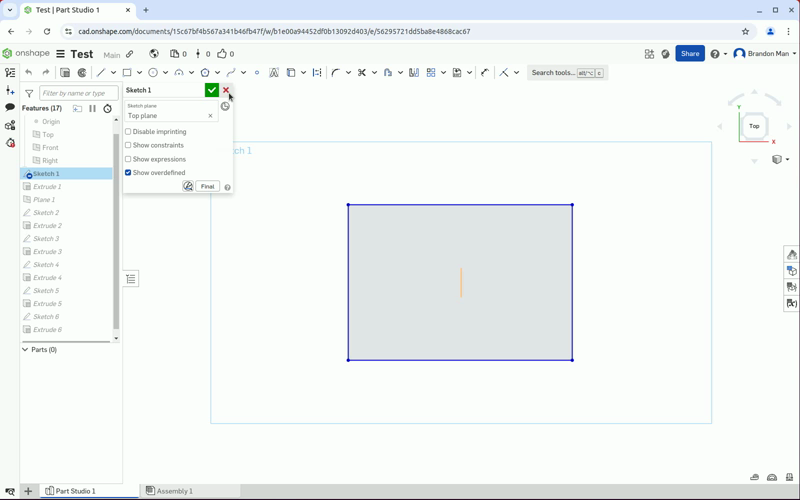
click(229, 92)
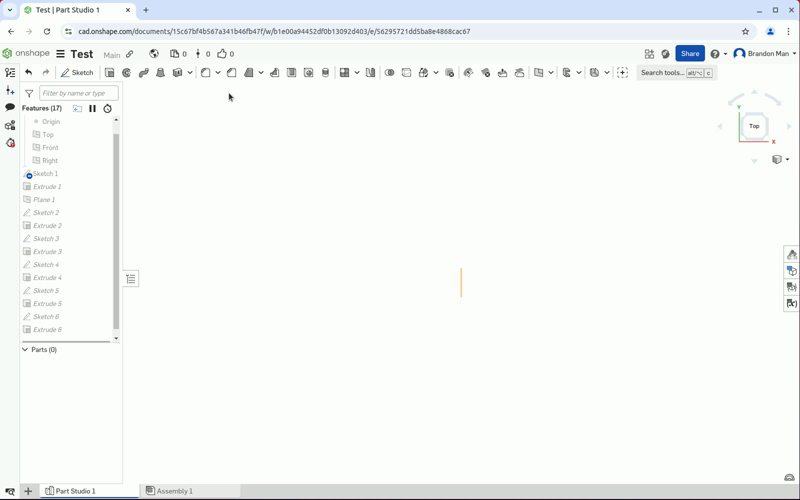
key(shift+s)
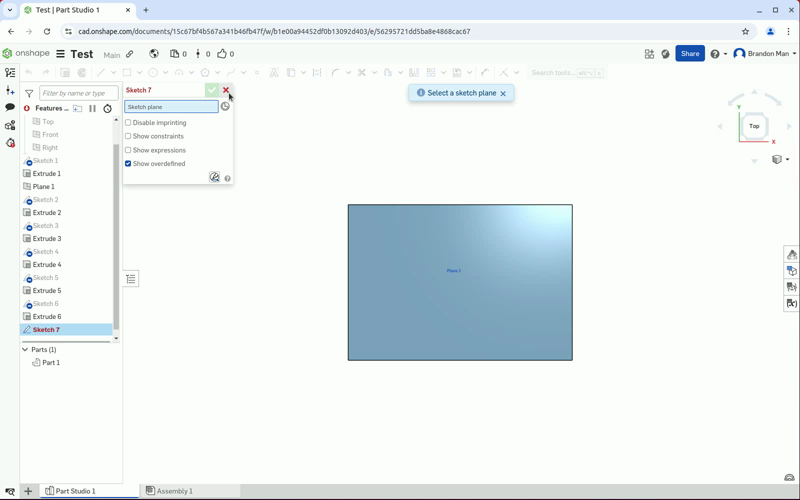
mouse_move(69, 189)
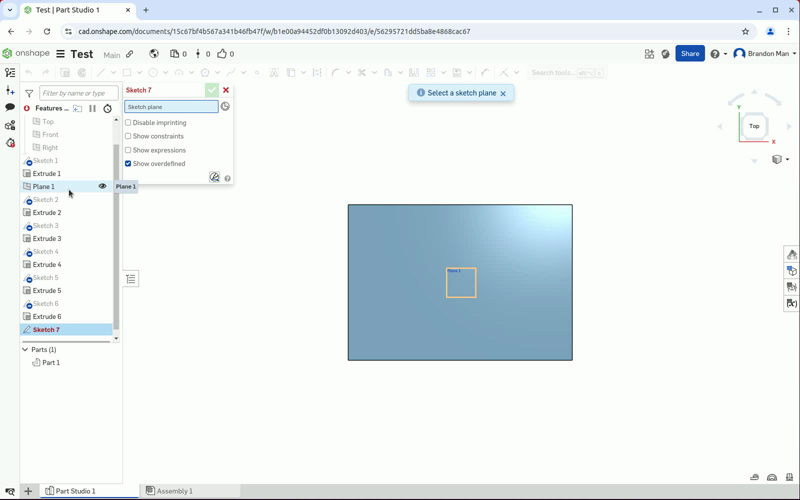
click(69, 189)
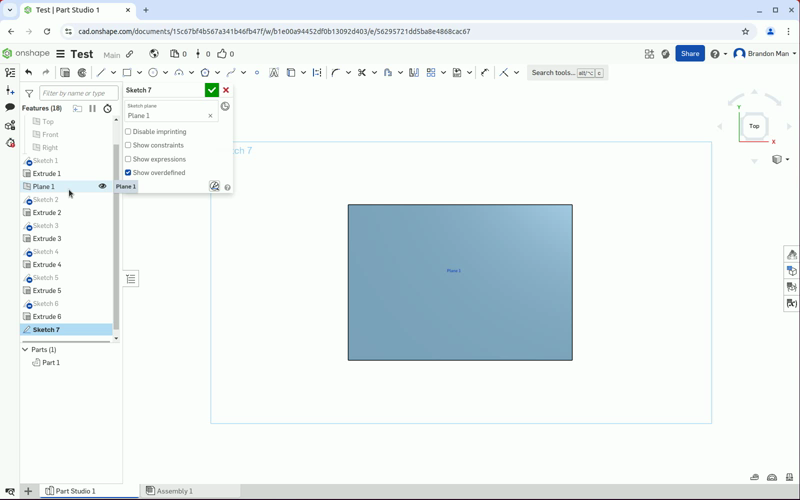
mouse_move(73, 352)
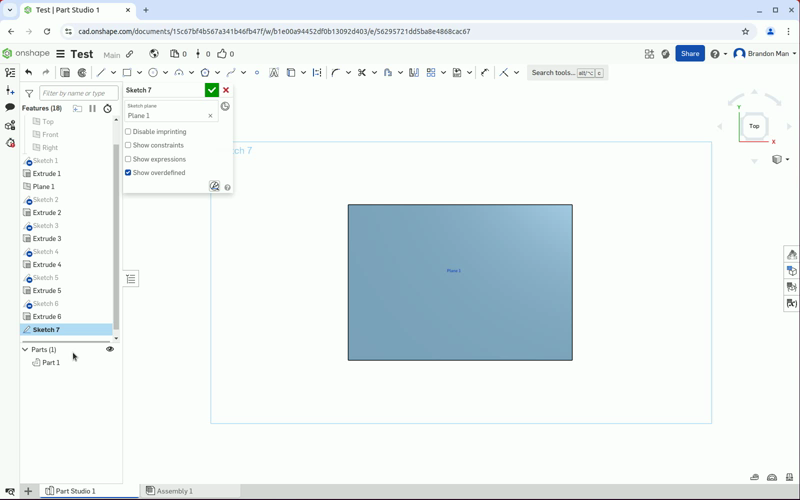
key(y)
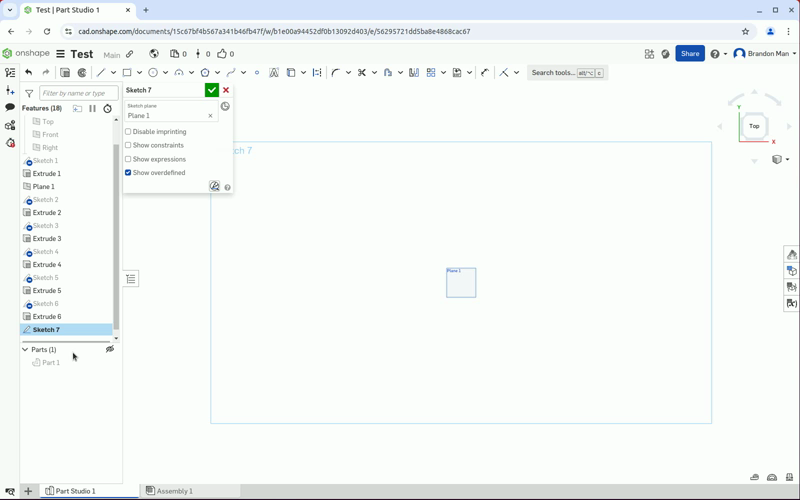
key(c)
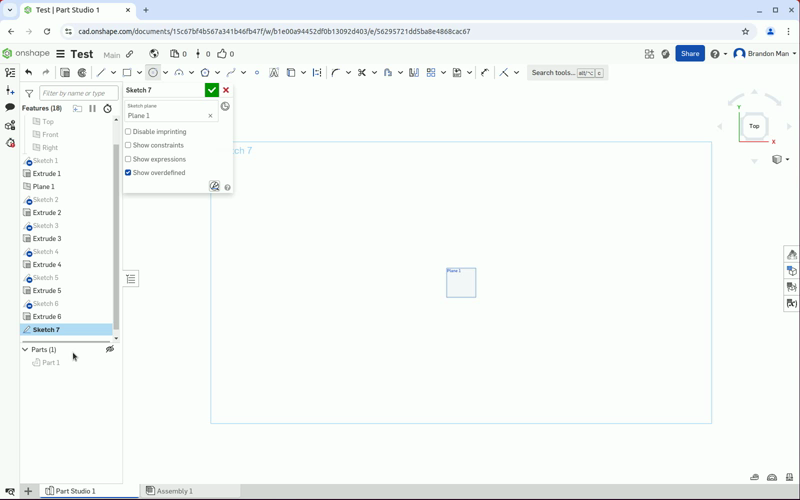
key_down(shift)
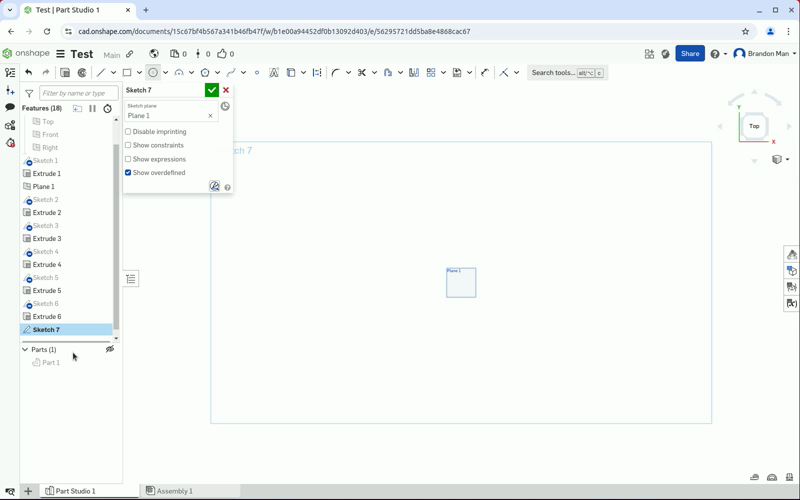
mouse_move(530, 245)
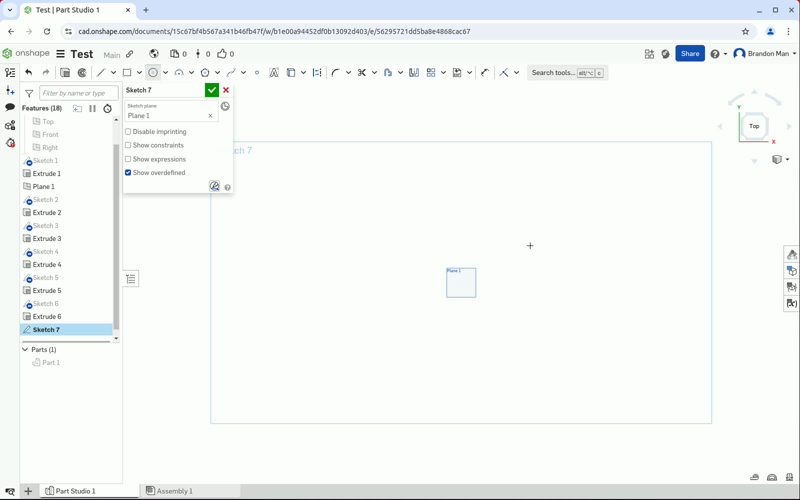
click(530, 245)
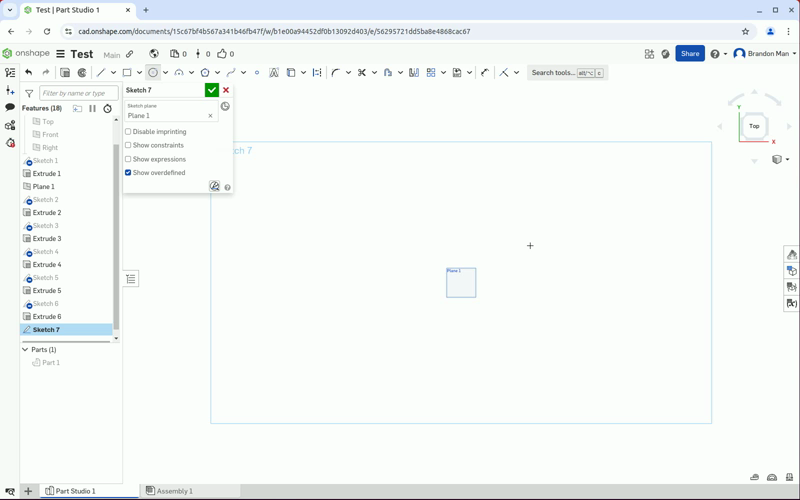
key_up(shift)
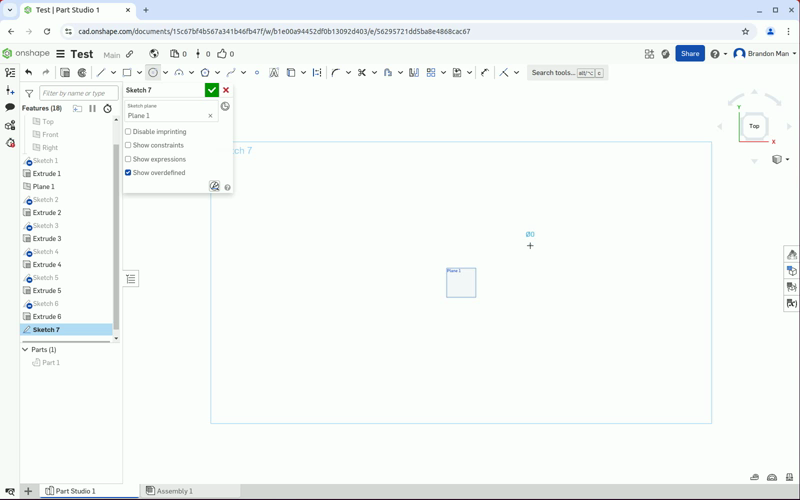
mouse_move(562, 245)
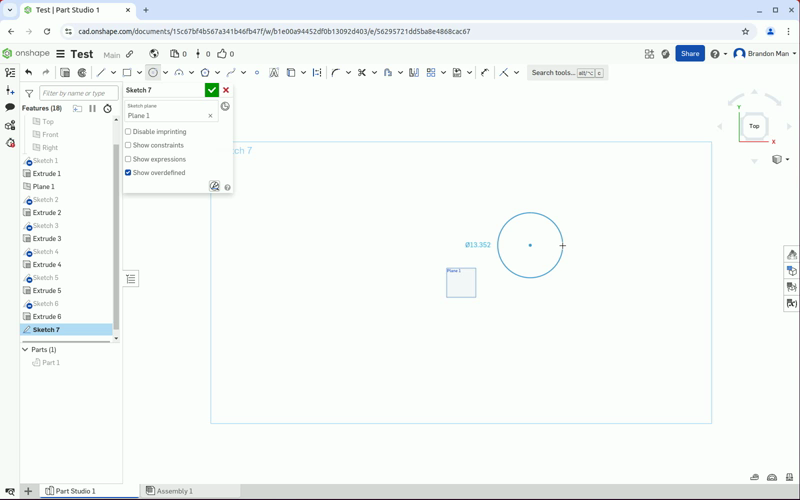
click(562, 245)
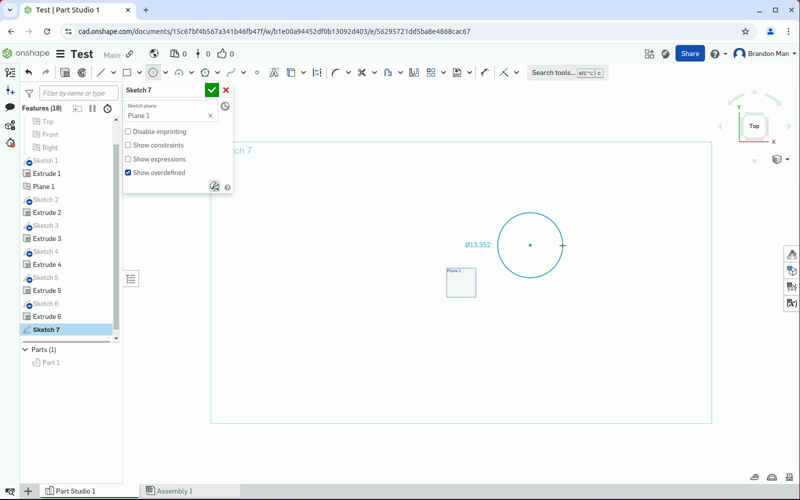
key(esc)
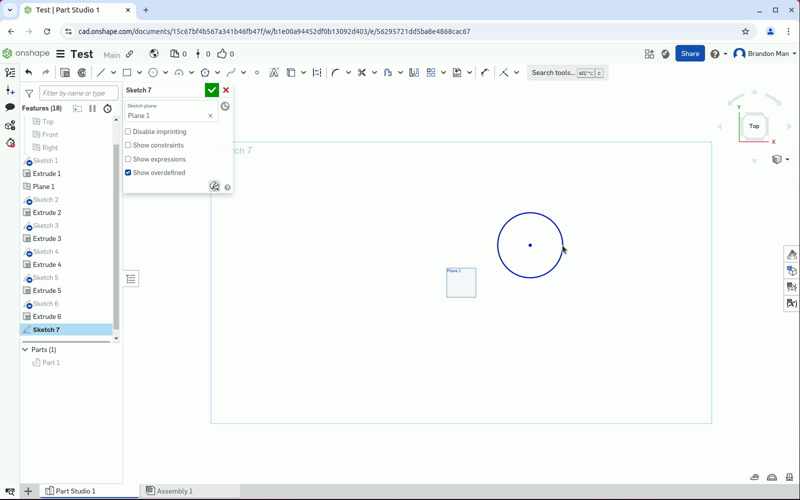
mouse_move(524, 266)
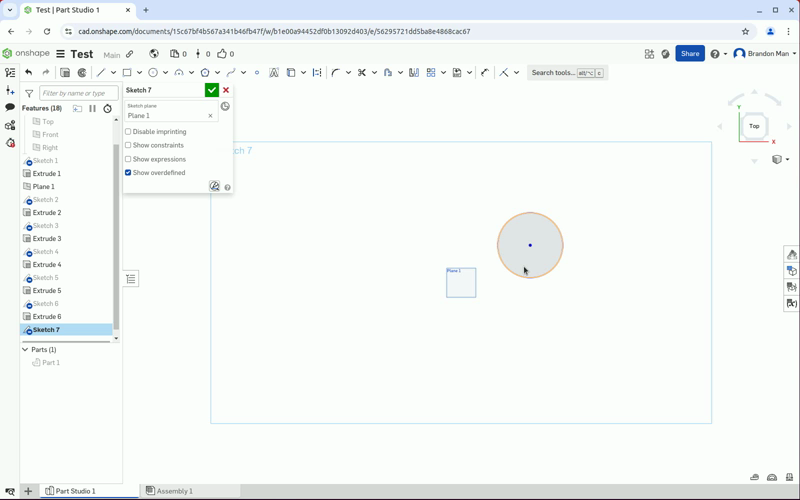
click(524, 266)
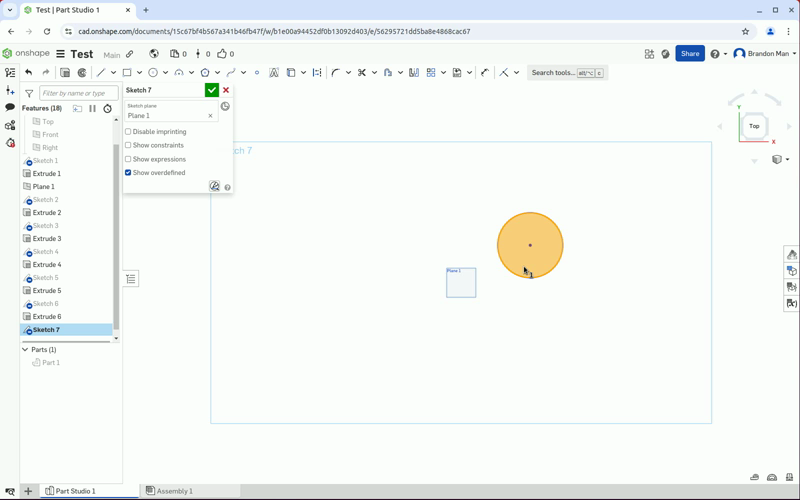
mouse_move(73, 352)
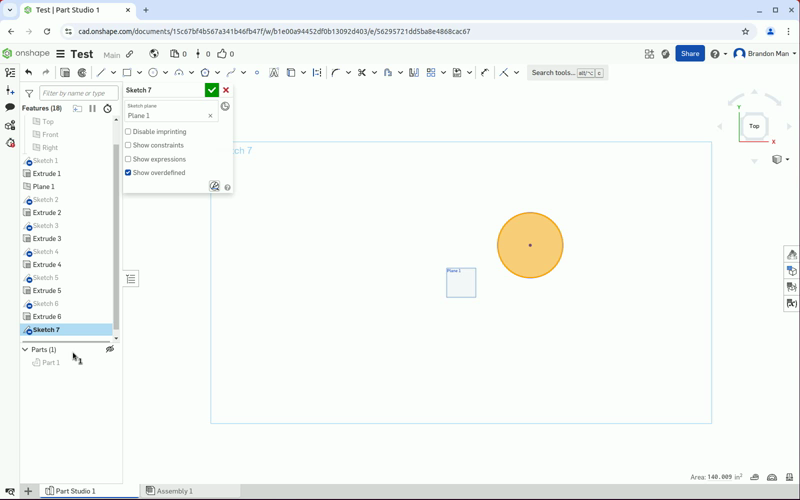
key(shift+y)
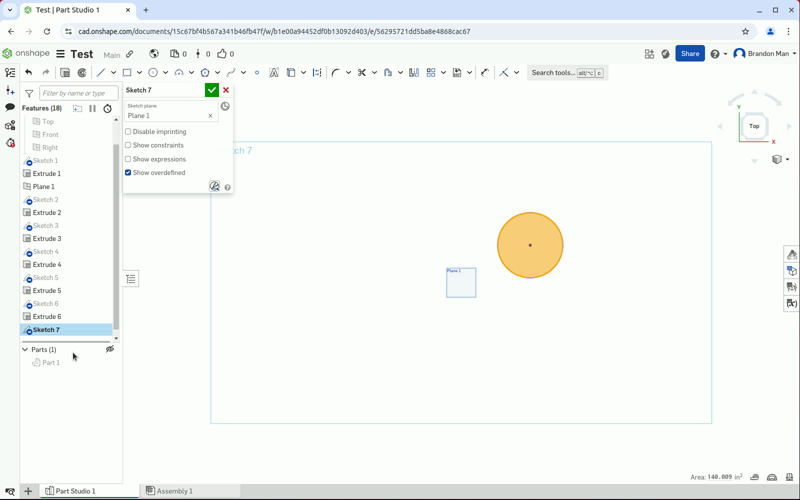
key(shift+e)
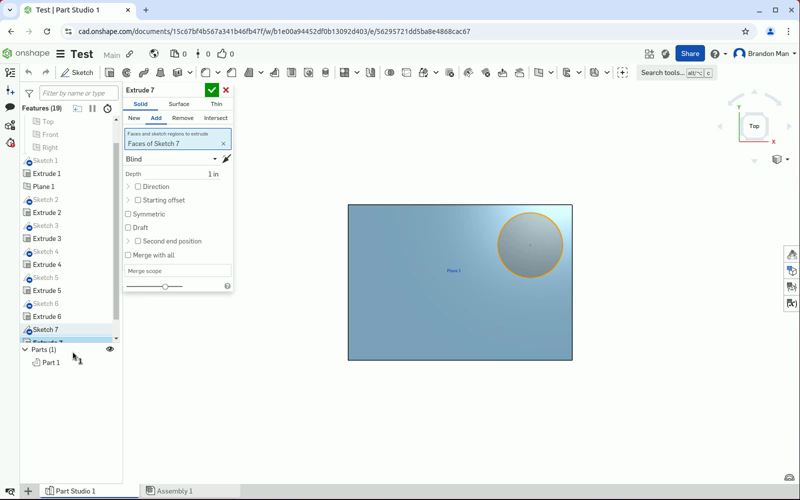
mouse_move(143, 106)
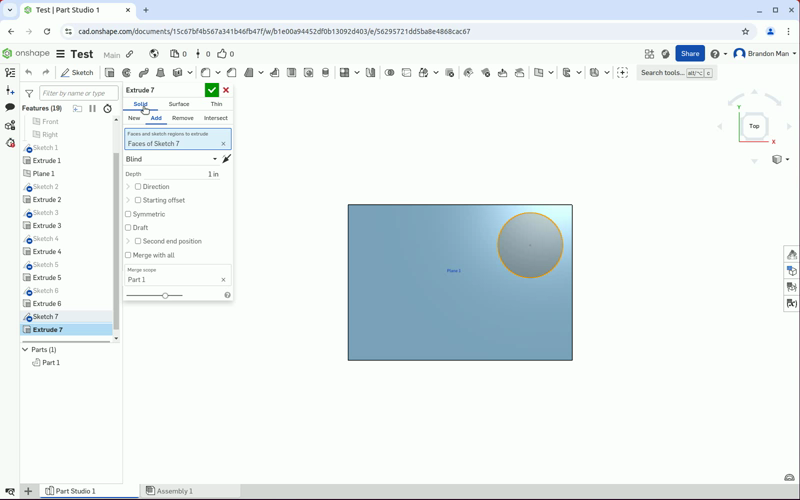
click(143, 106)
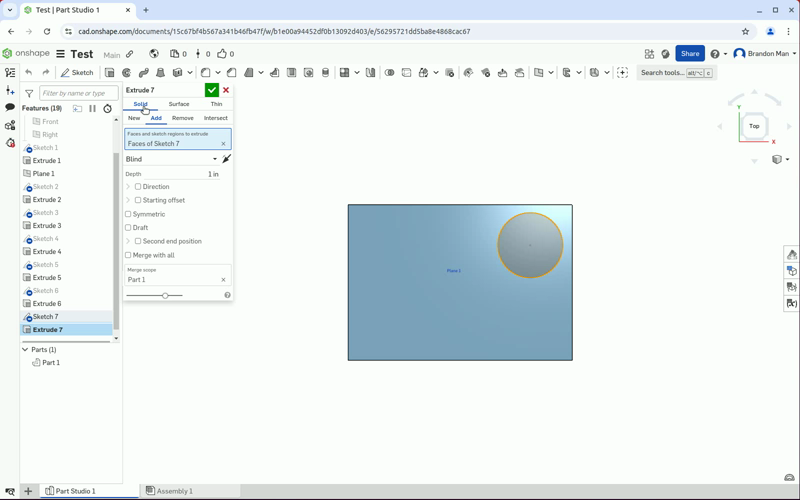
mouse_move(186, 120)
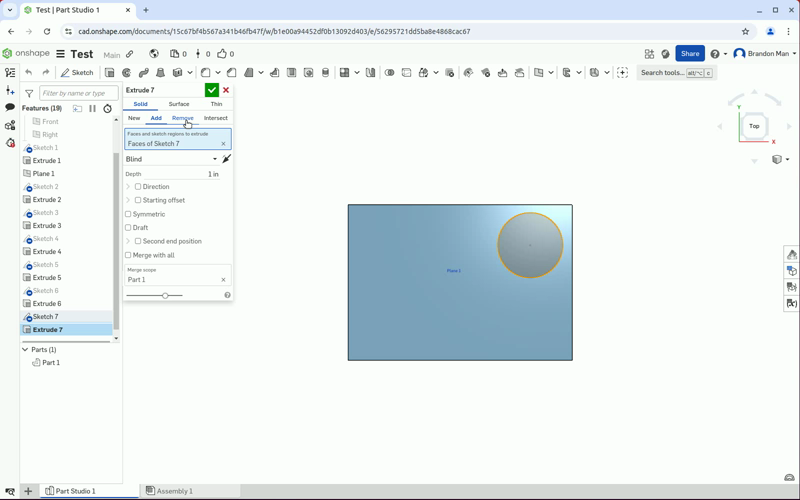
click(186, 120)
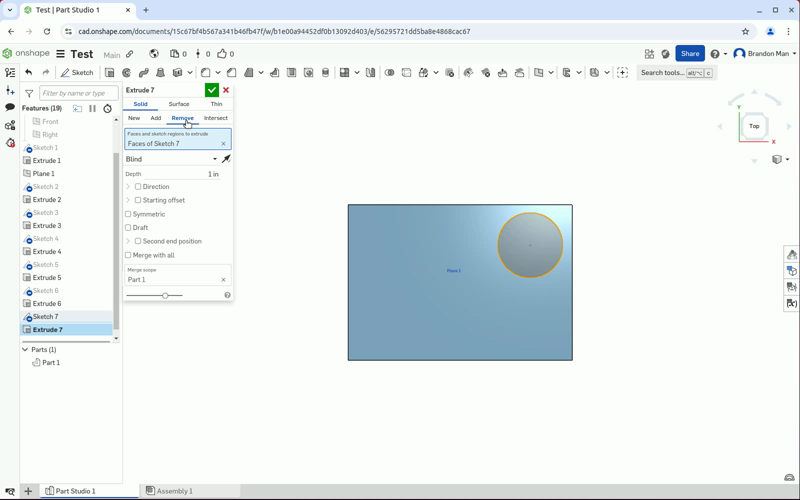
key(tab, 4)
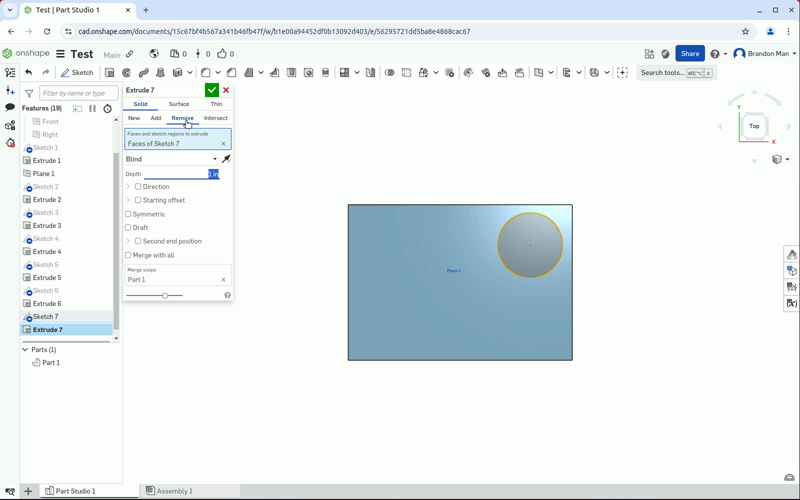
text(4.333)
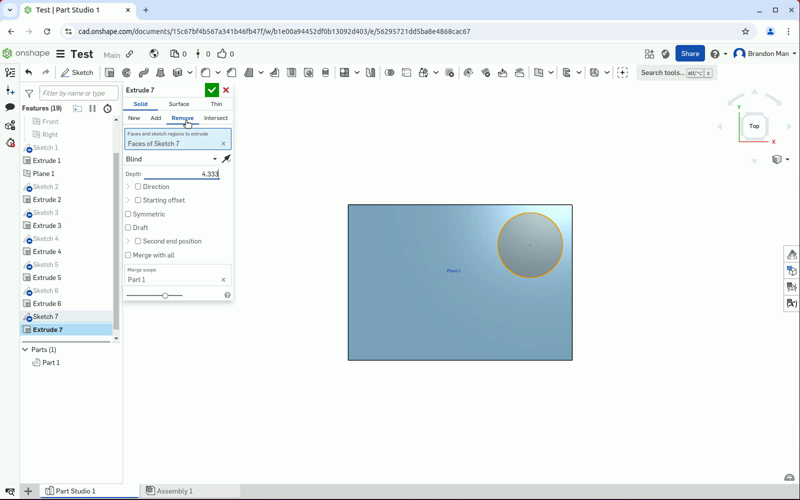
key(tab, 6)
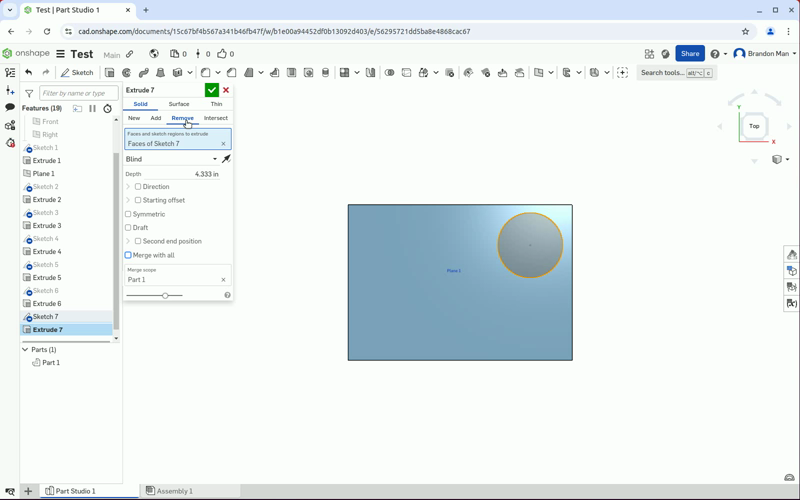
key(space)
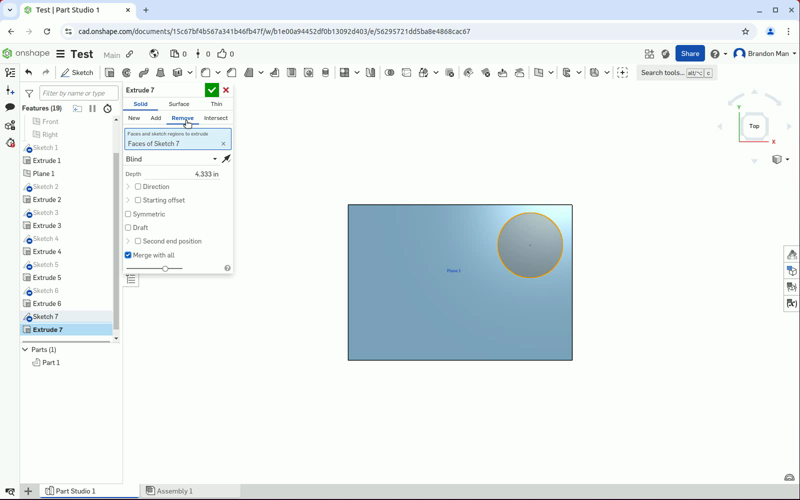
key(enter)
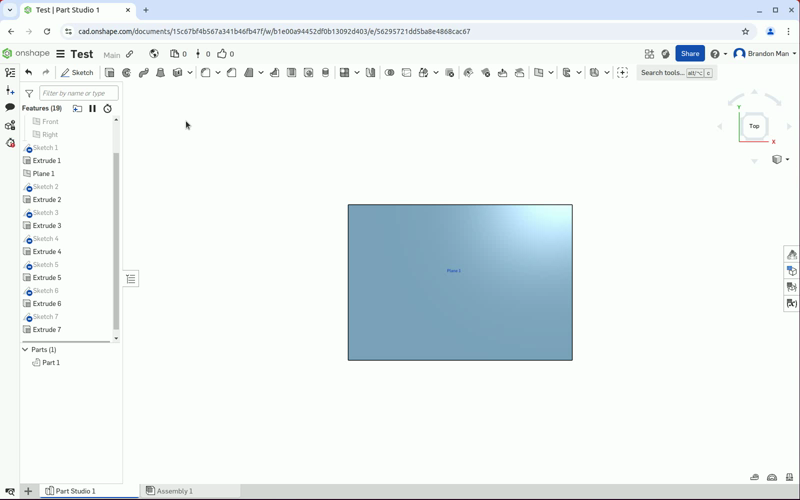
key(shift+h)
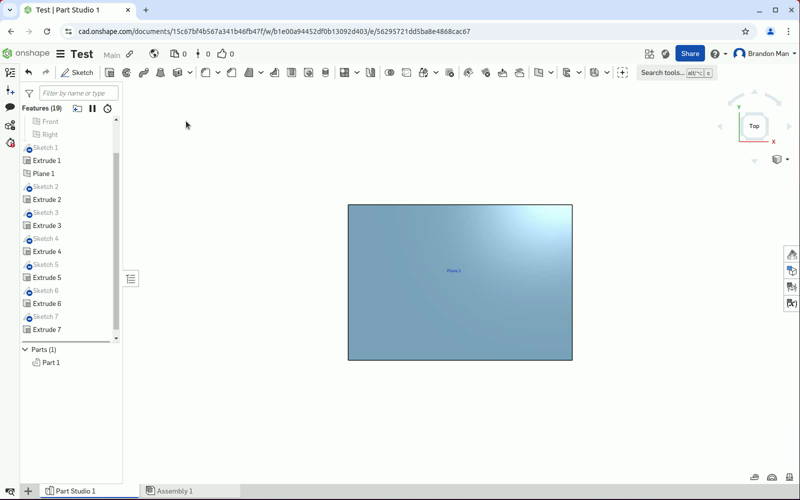
key(shift+h)
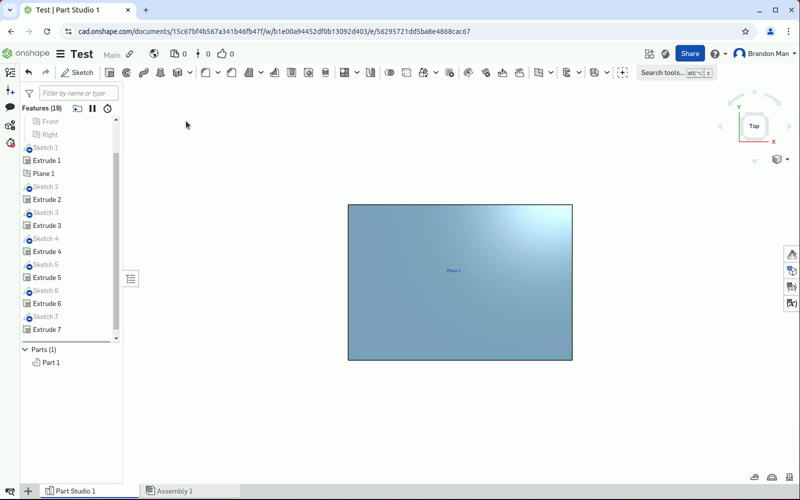
key(shift+7)
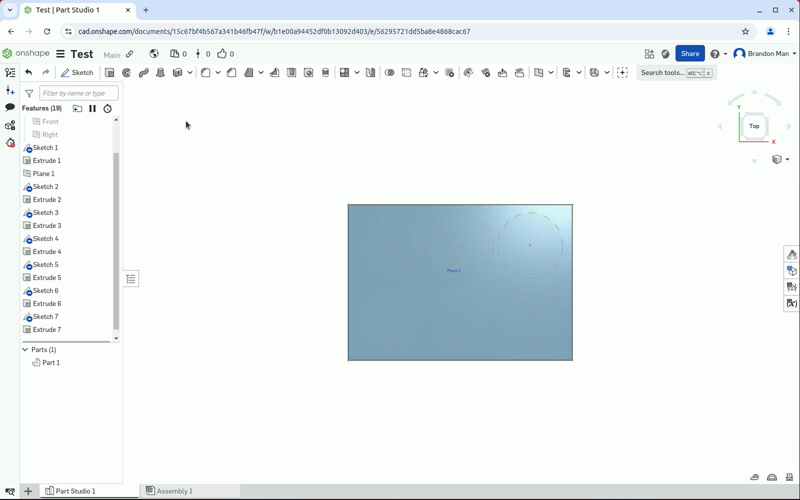
key(up, 3)
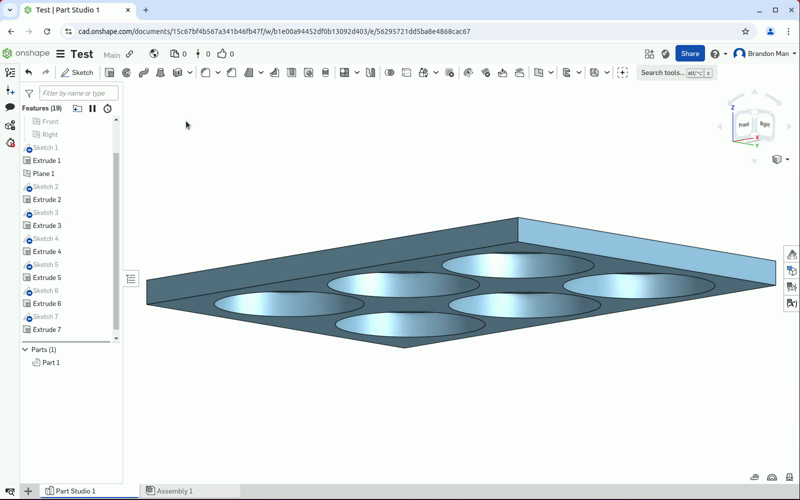
key(left, 3)
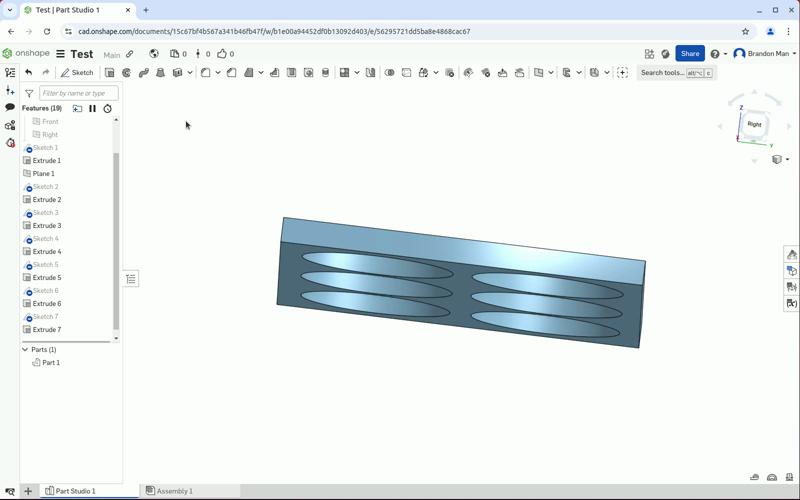
key(right, 3)
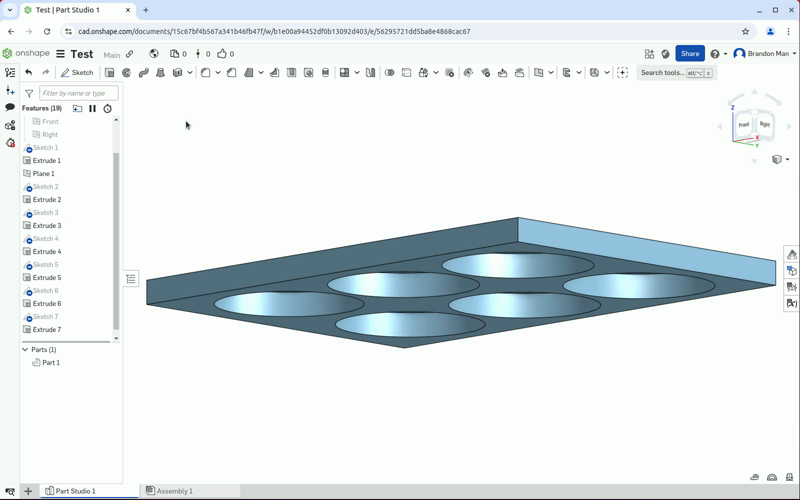
key(down, 3)
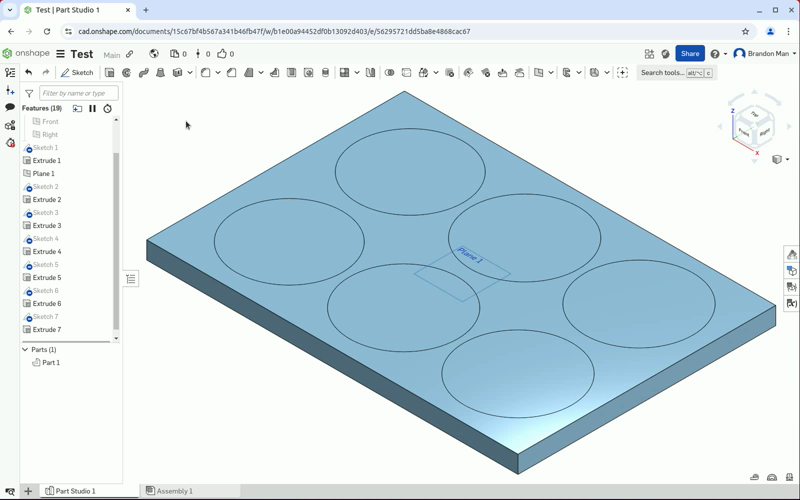
mouse_move(69, 150)
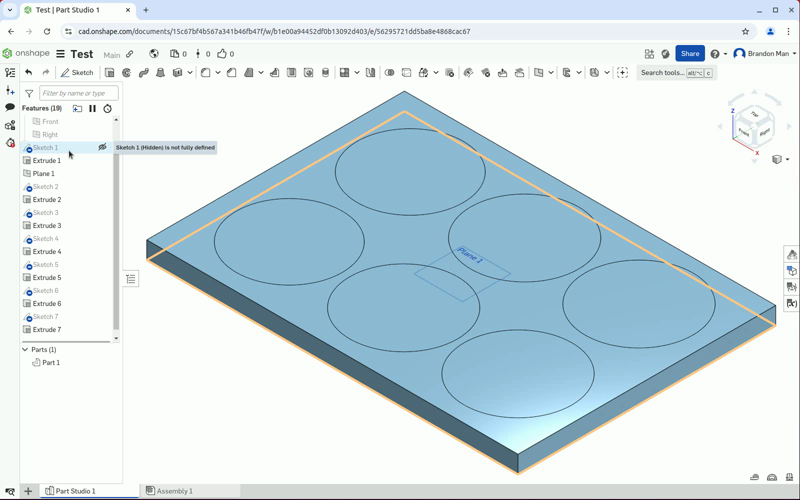
click(69, 150)